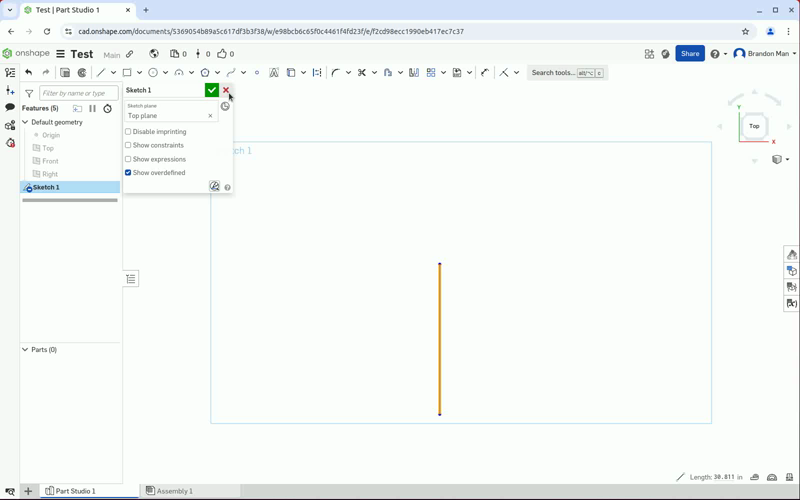
key(shift+h)
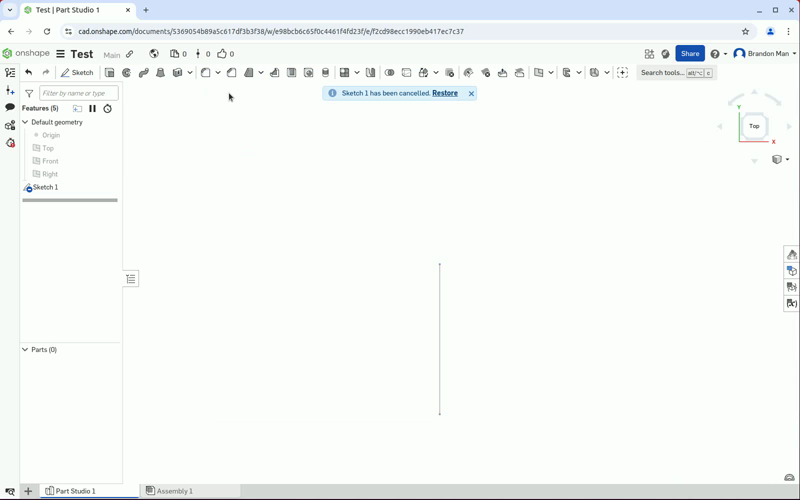
key(shift+s)
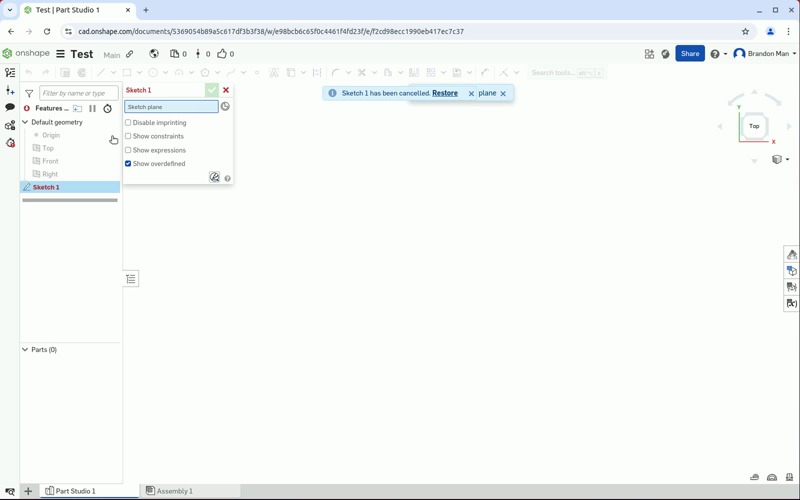
mouse_move(73, 150)
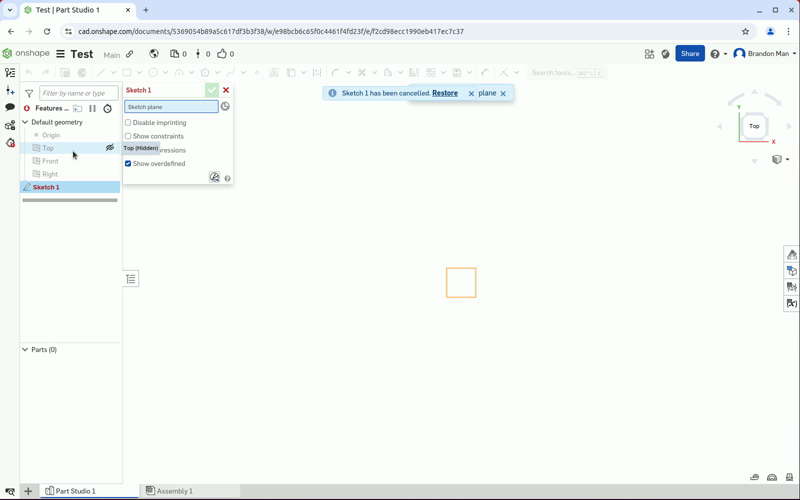
click(73, 150)
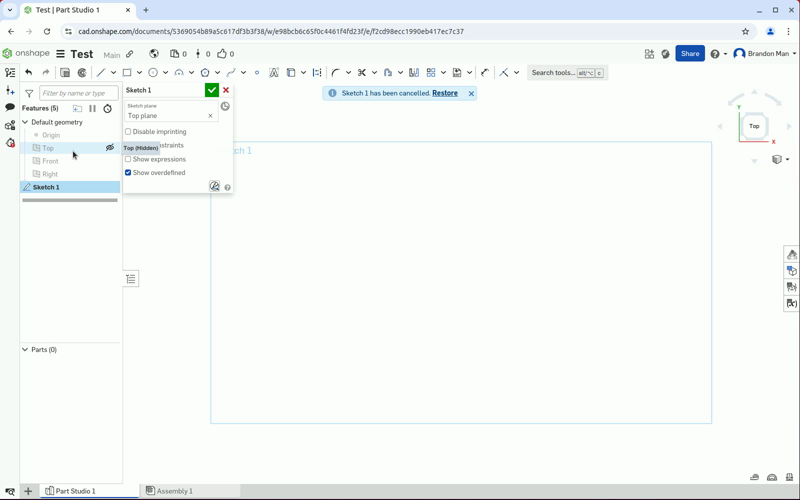
mouse_move(73, 352)
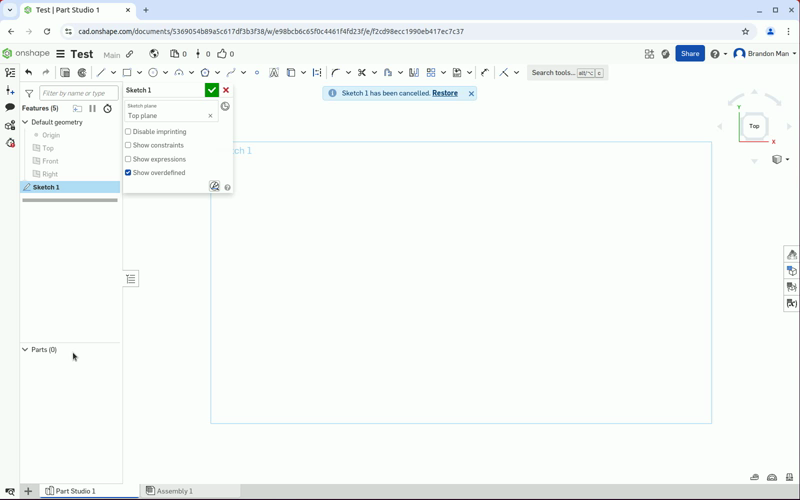
key(y)
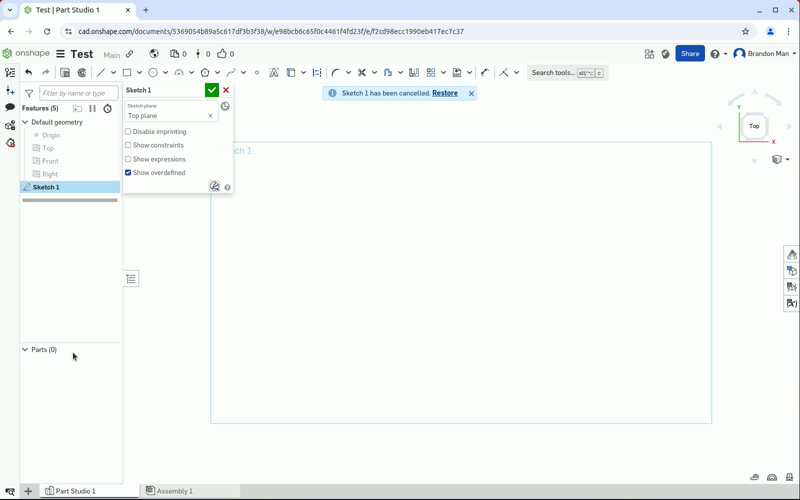
key(l)
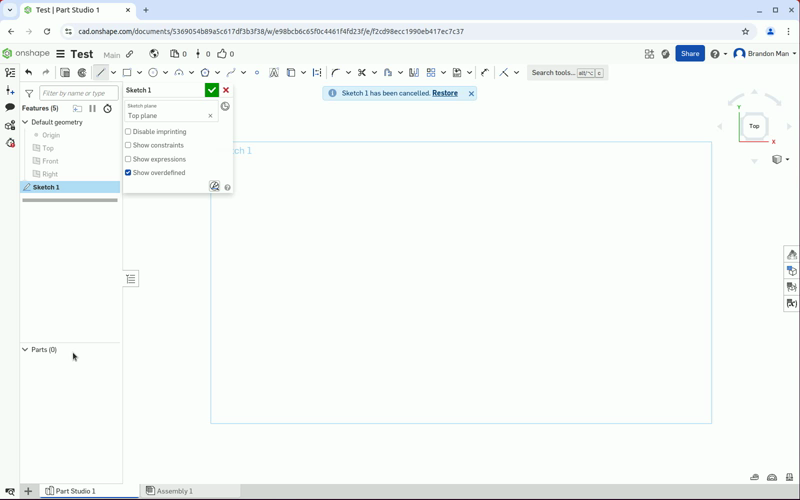
key_down(shift)
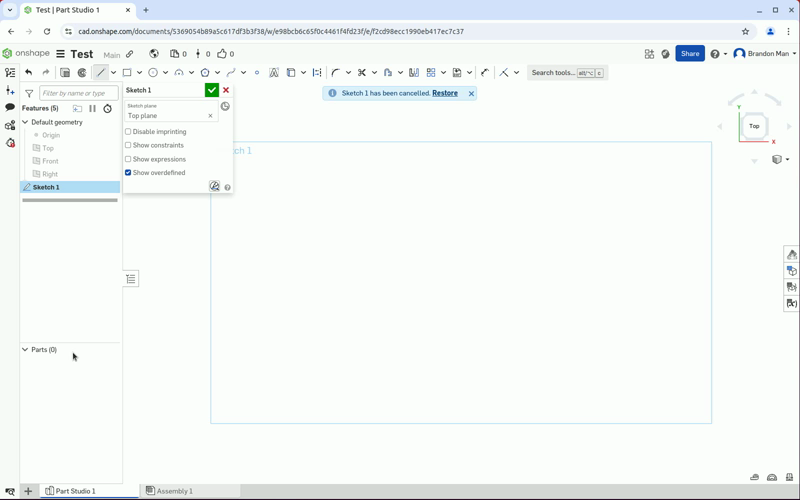
mouse_move(426, 315)
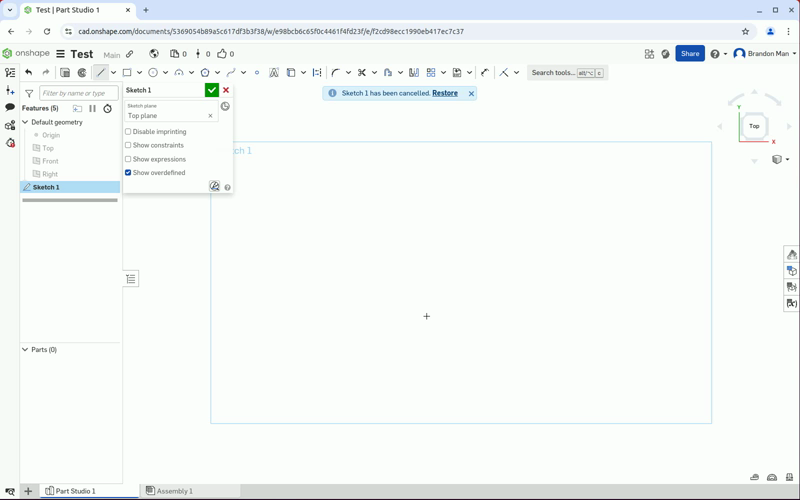
click(426, 315)
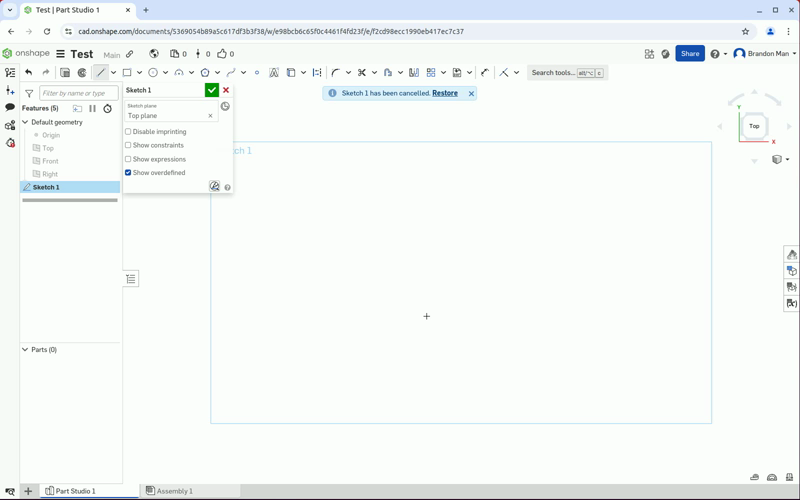
key_up(shift)
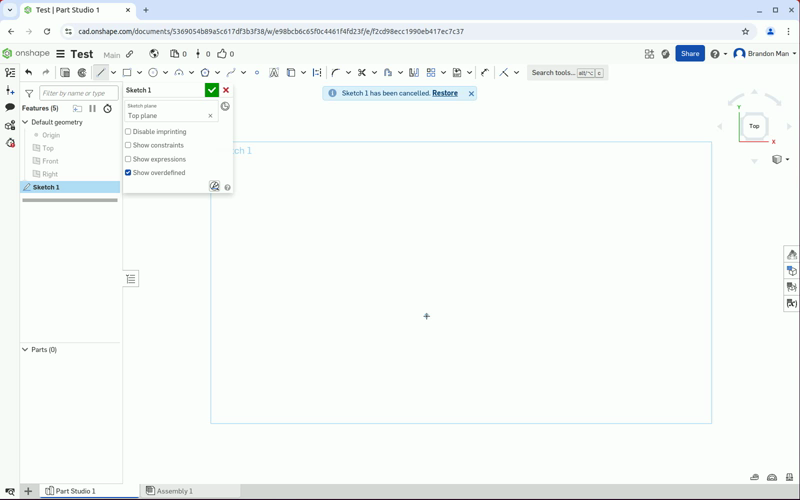
key_down(shift)
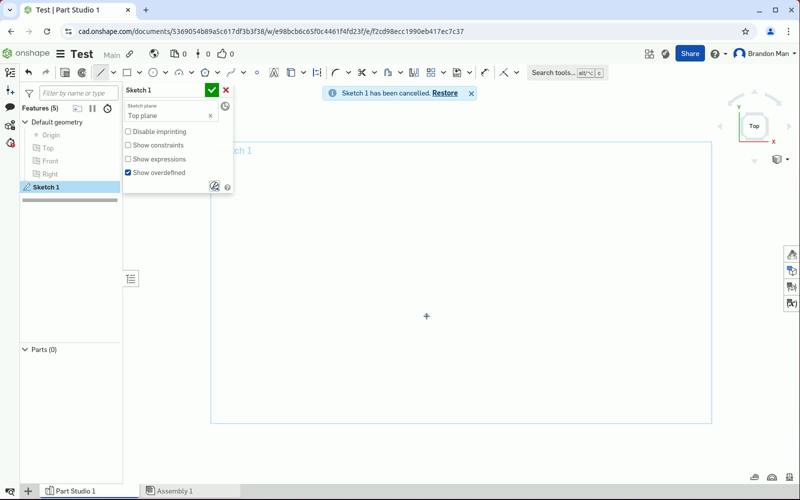
mouse_move(494, 315)
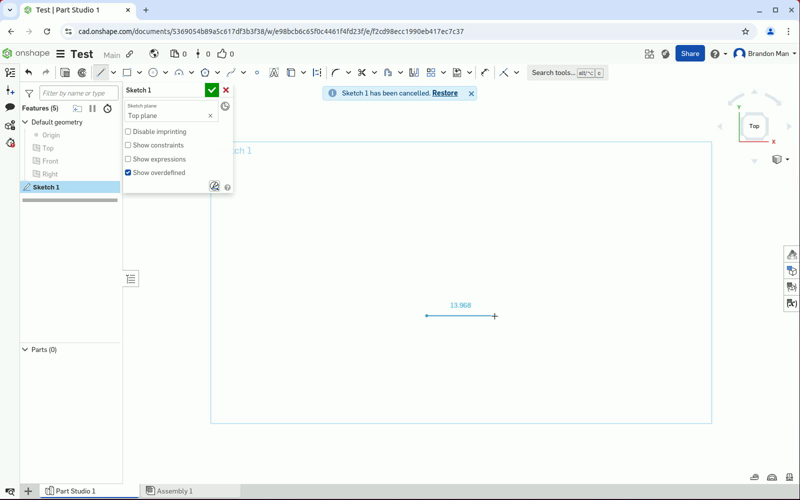
click(494, 315)
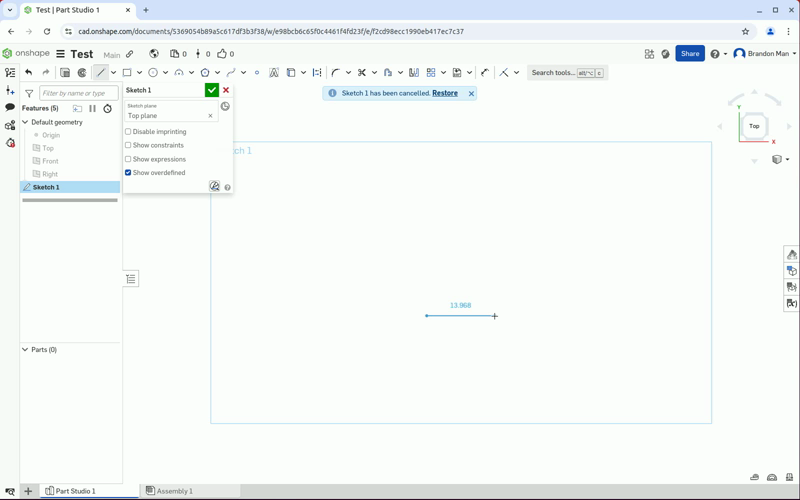
key_up(shift)
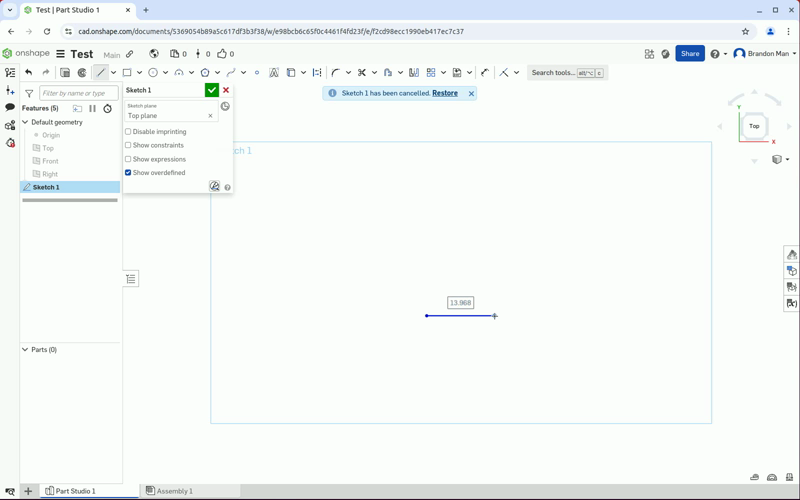
key_down(shift)
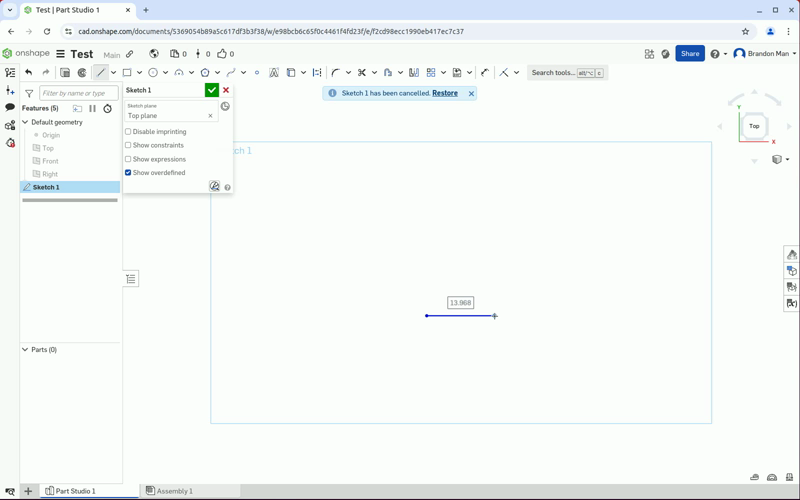
mouse_move(494, 181)
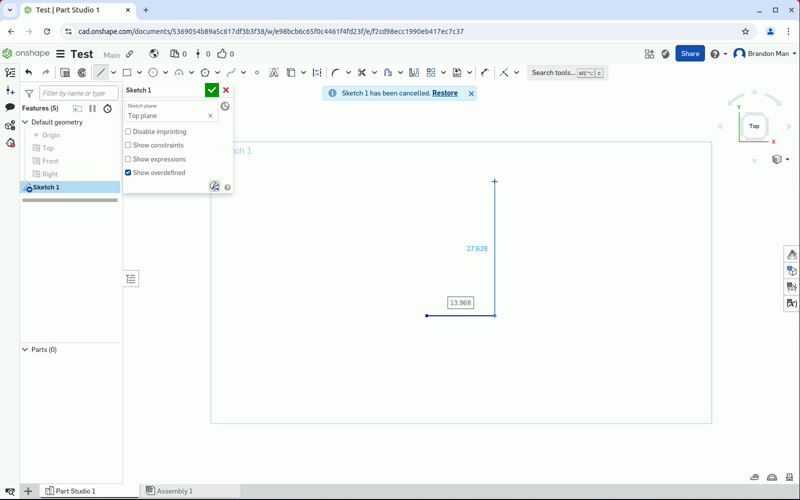
click(494, 181)
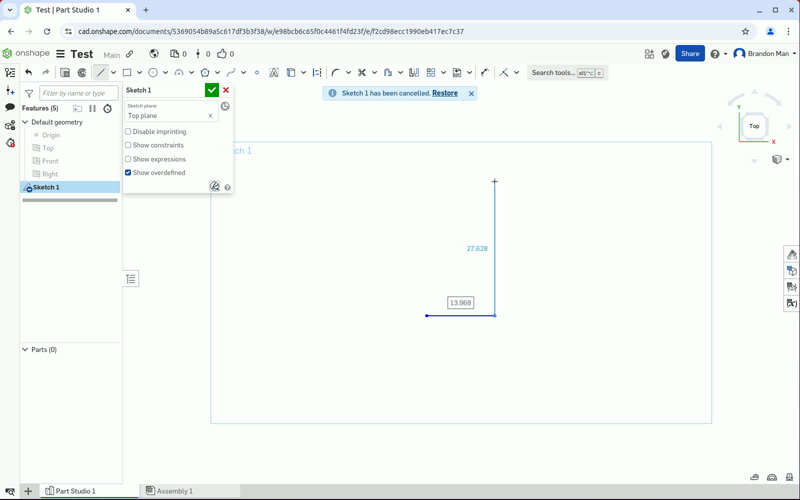
key_up(shift)
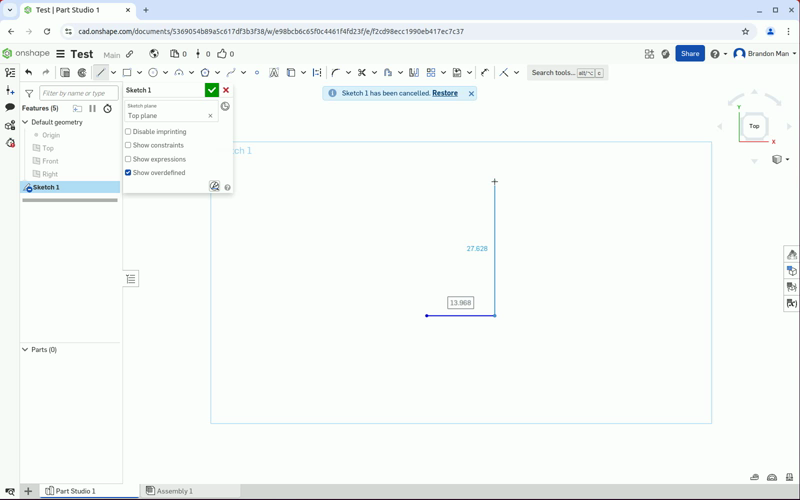
key_down(shift)
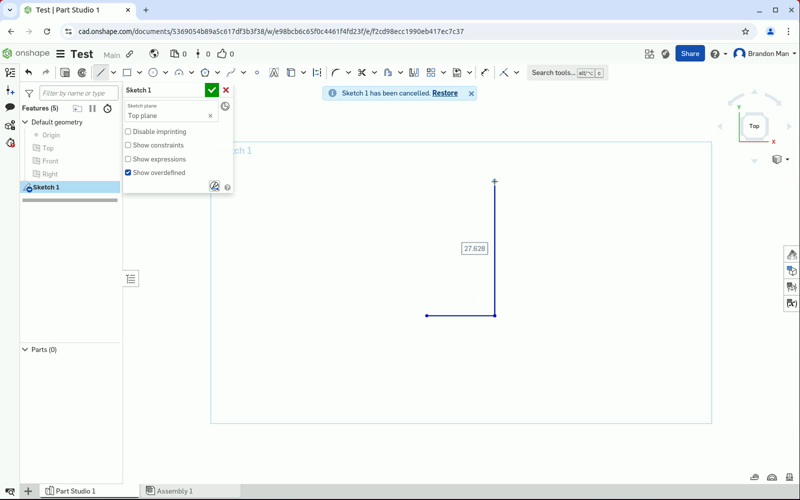
mouse_move(426, 181)
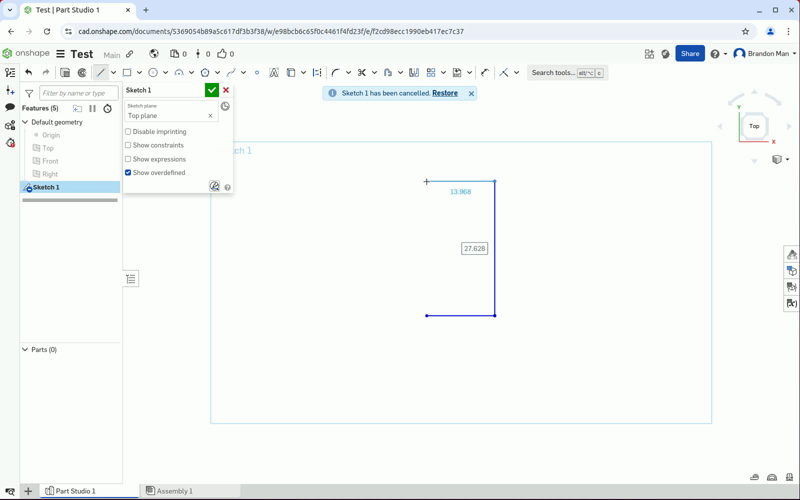
click(426, 181)
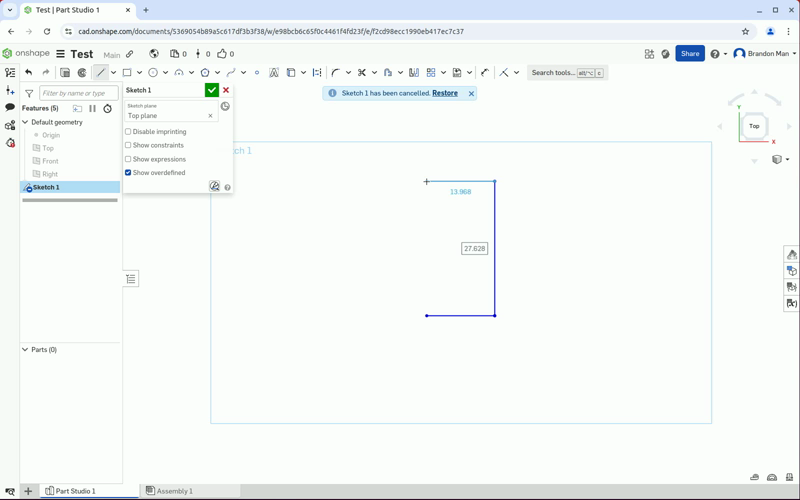
key_up(shift)
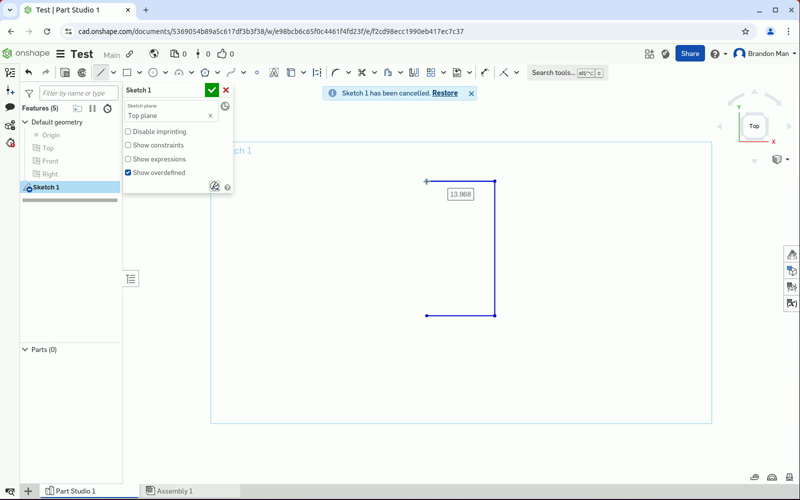
key_down(shift)
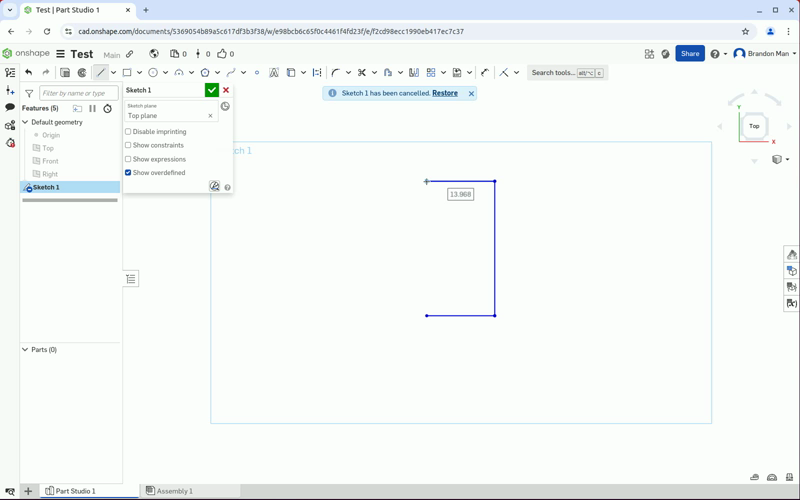
mouse_move(426, 315)
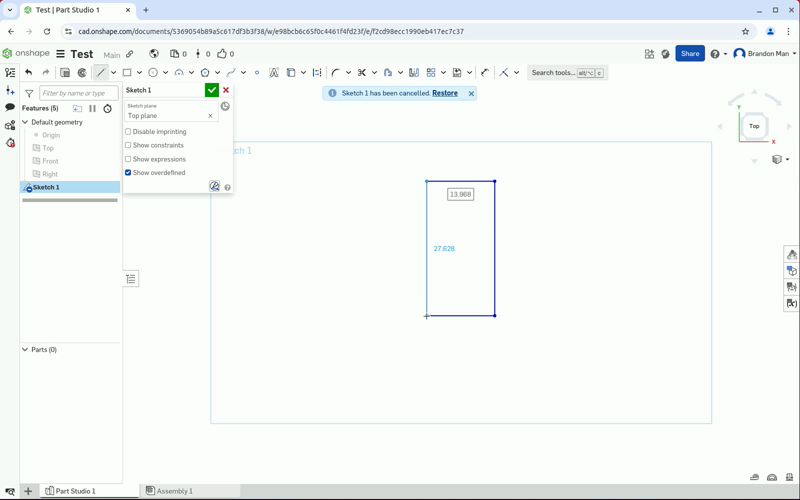
key_up(shift)
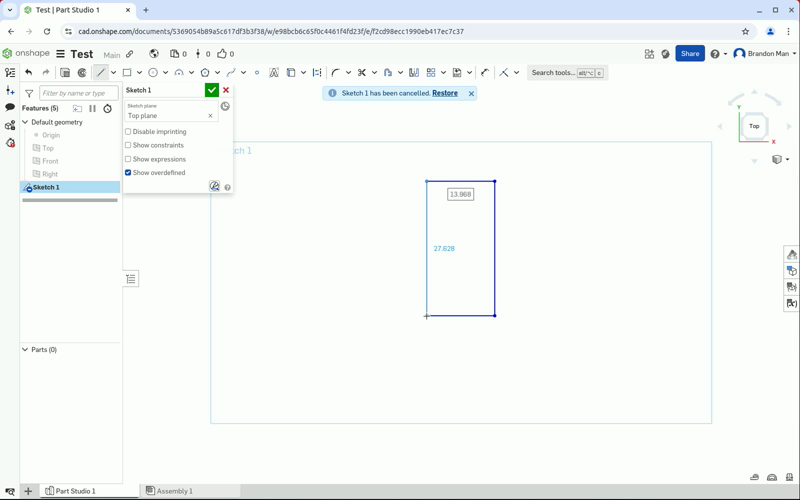
click(426, 315)
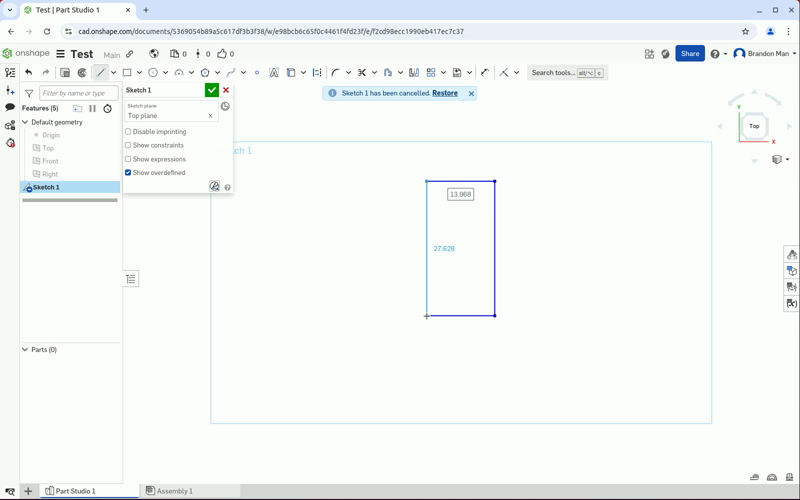
key(esc)
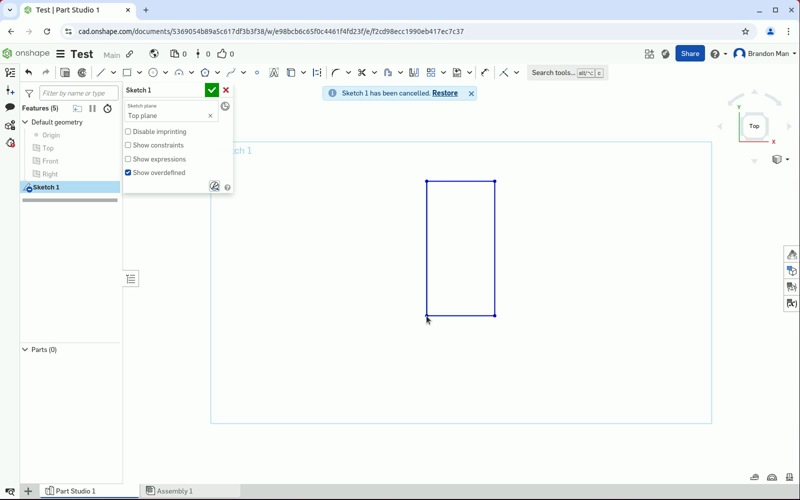
key(l)
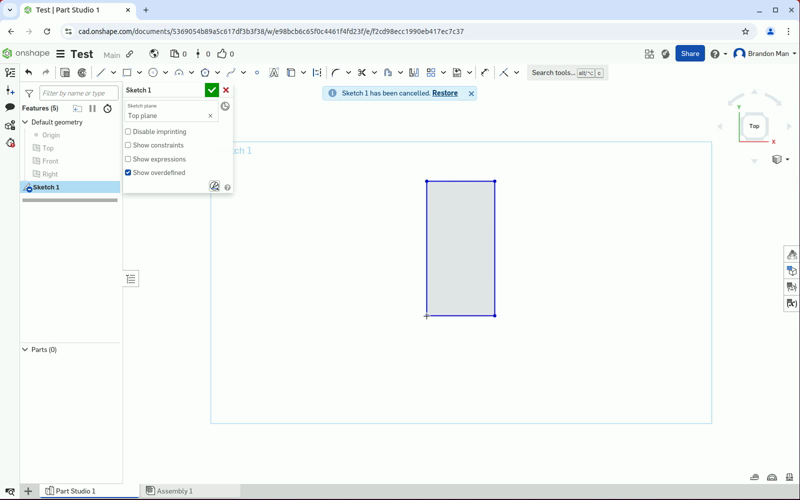
key_down(shift)
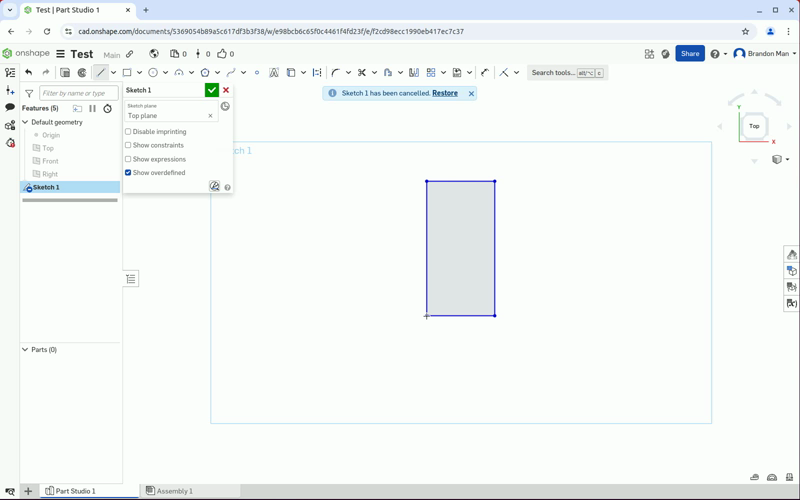
mouse_move(439, 239)
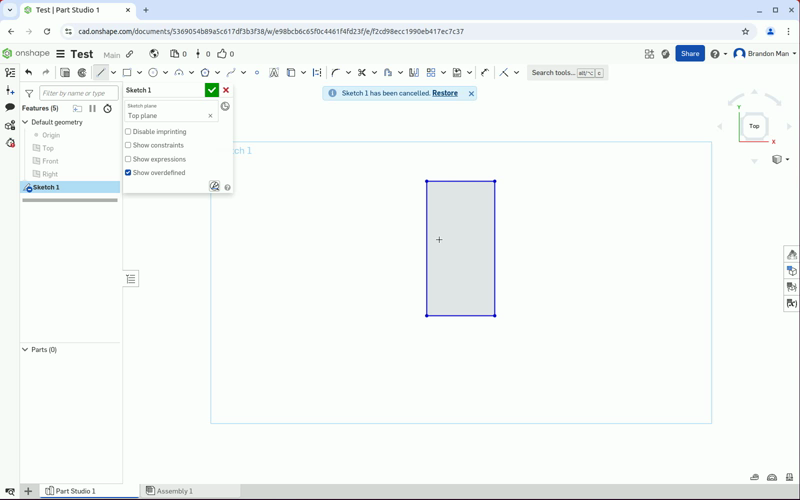
click(439, 239)
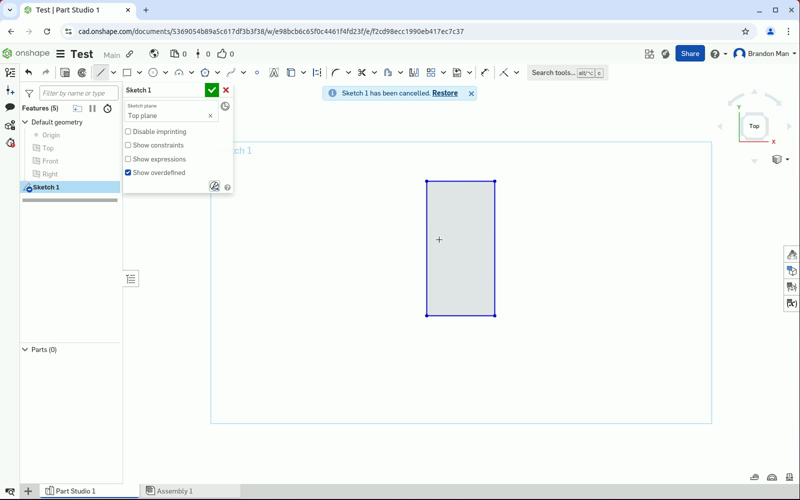
key_up(shift)
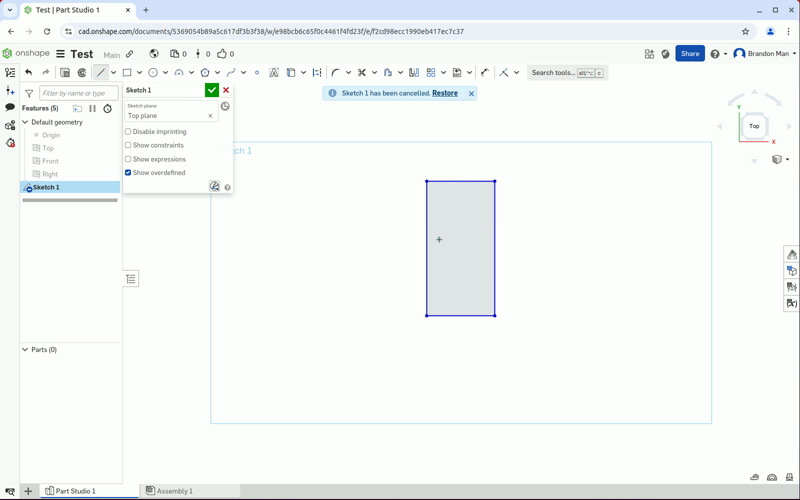
key_down(shift)
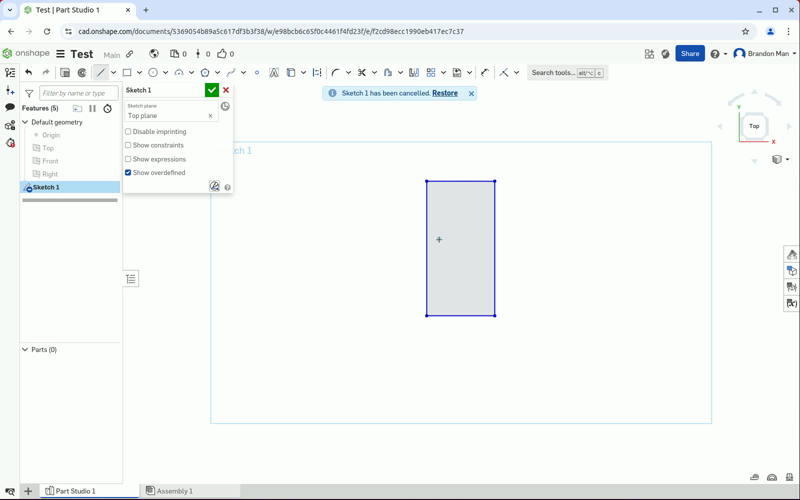
mouse_move(469, 239)
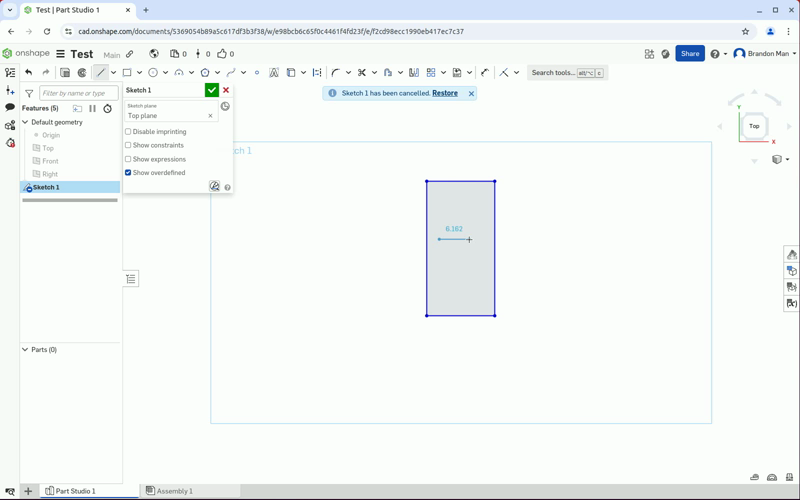
mouse_move(482, 239)
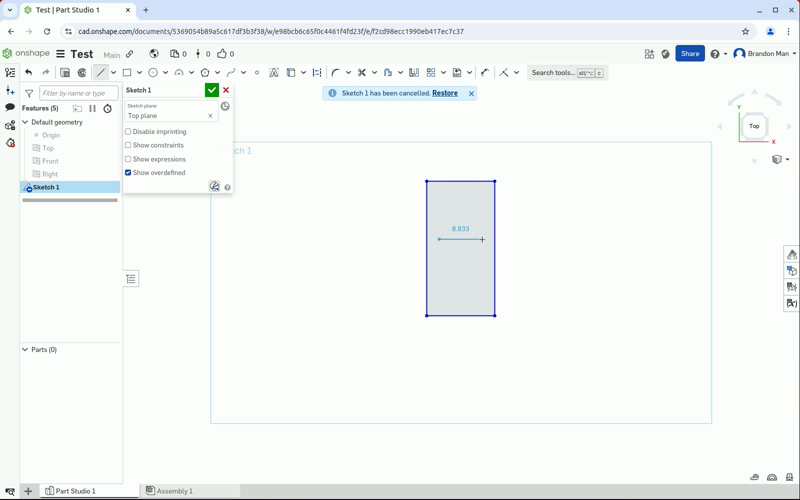
click(482, 239)
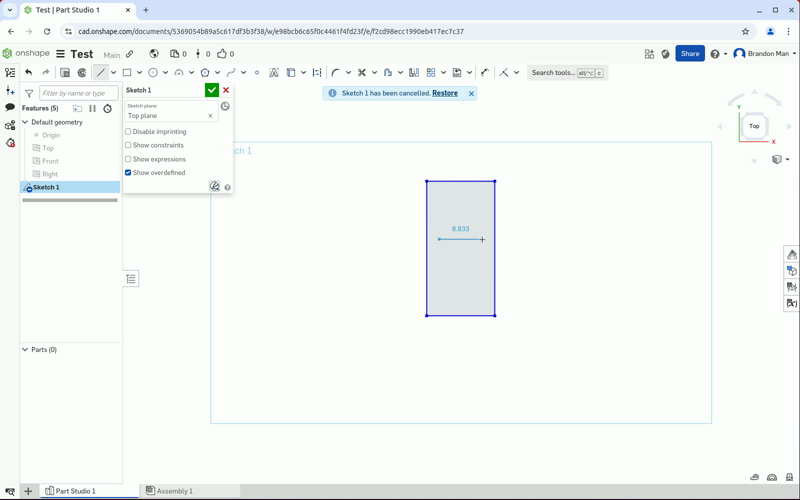
key_up(shift)
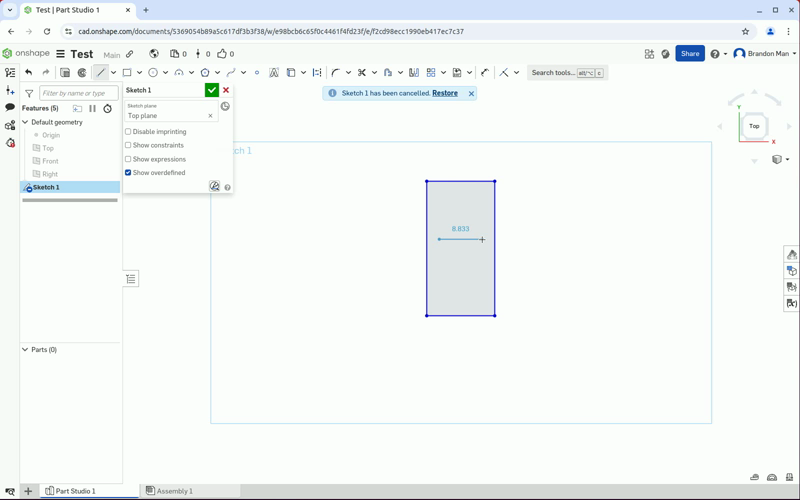
key_down(shift)
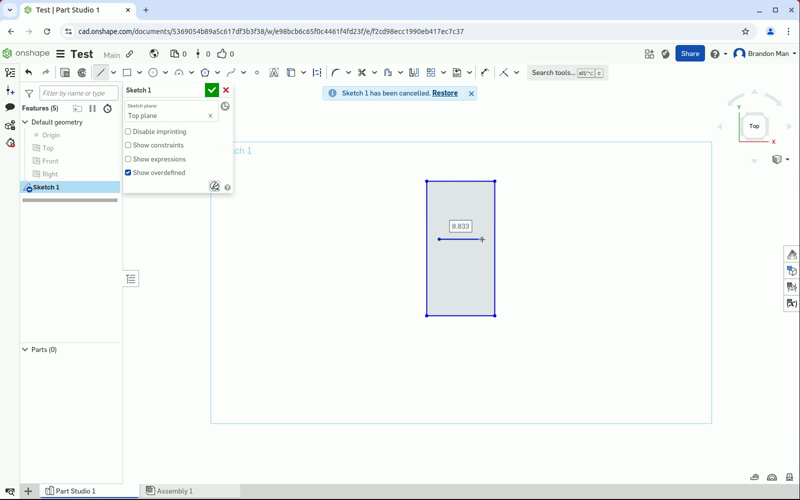
mouse_move(512, 239)
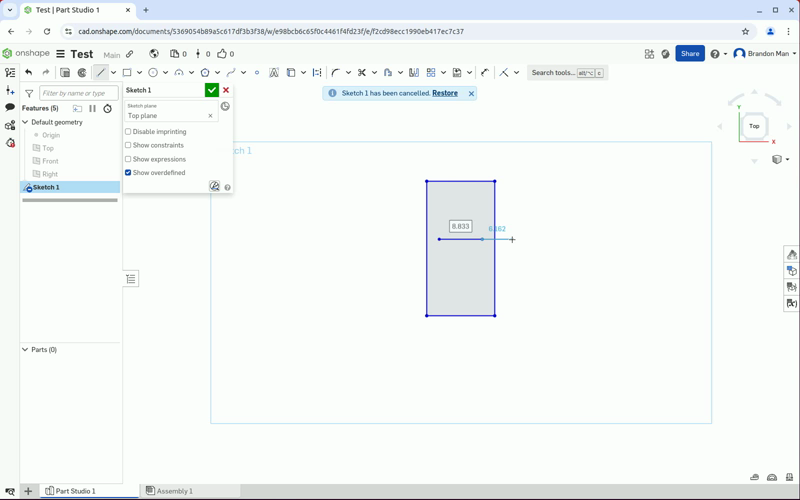
mouse_move(482, 194)
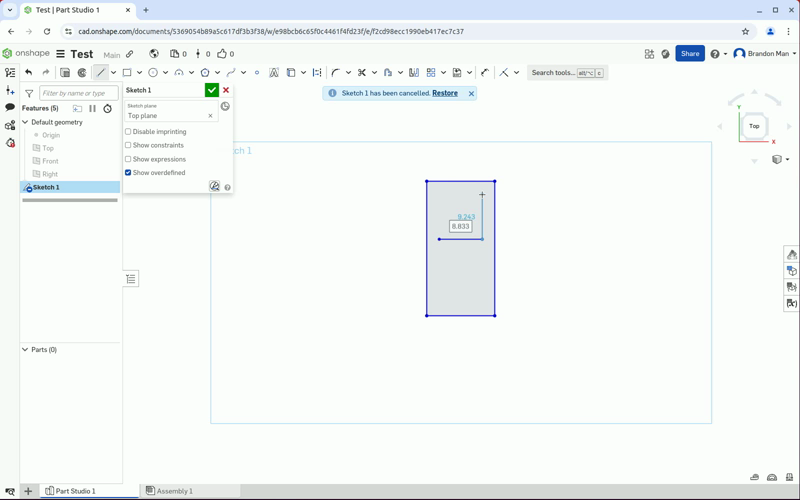
click(482, 194)
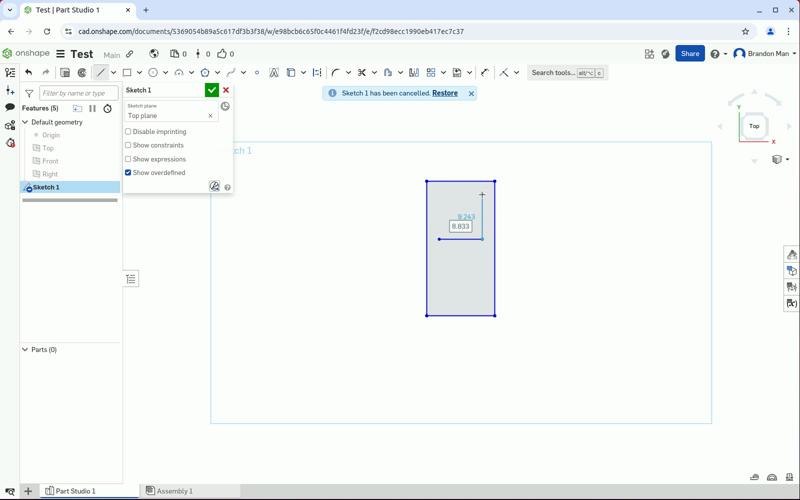
key_up(shift)
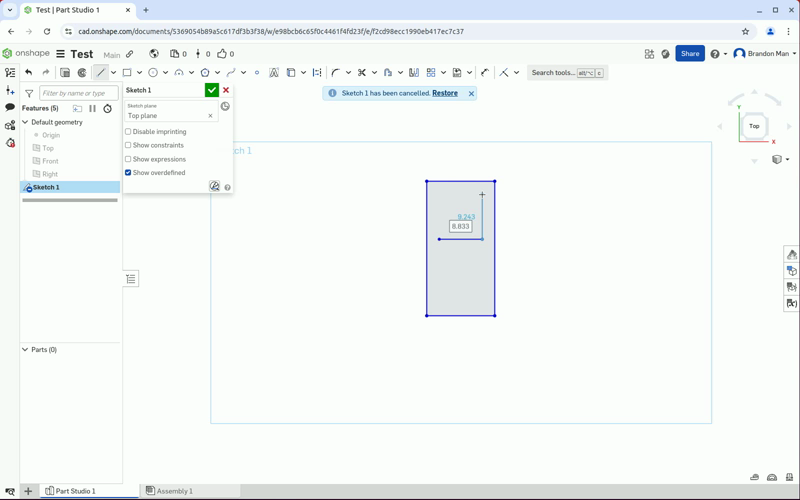
key_down(shift)
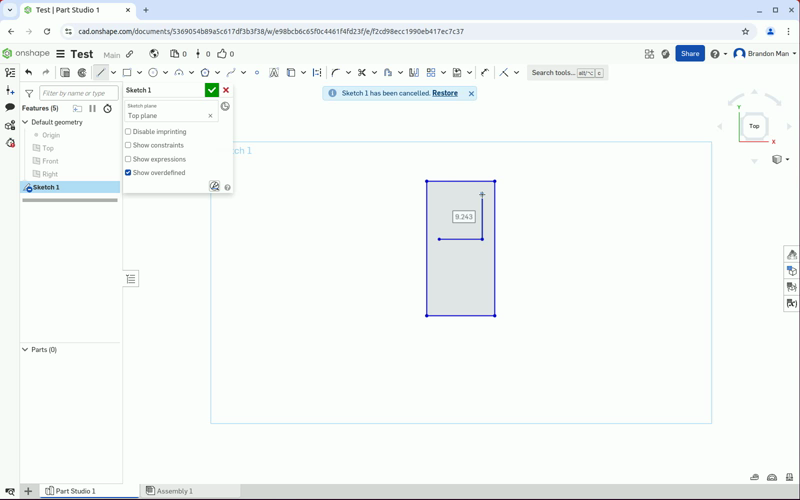
mouse_move(512, 194)
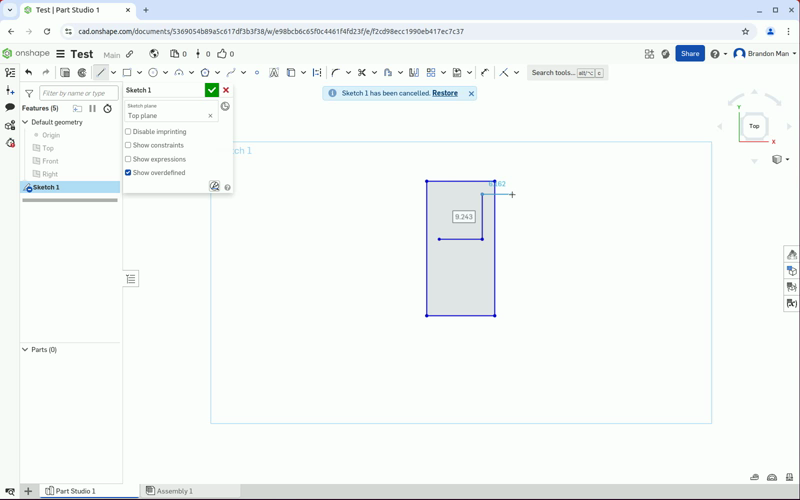
mouse_move(439, 194)
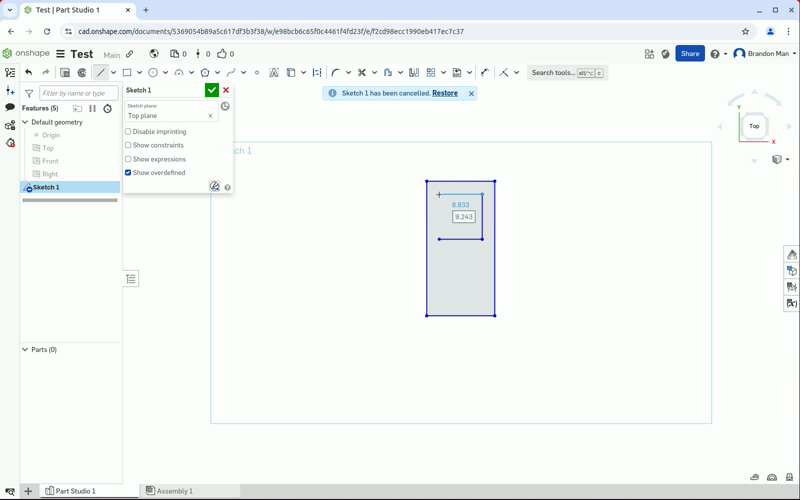
click(439, 194)
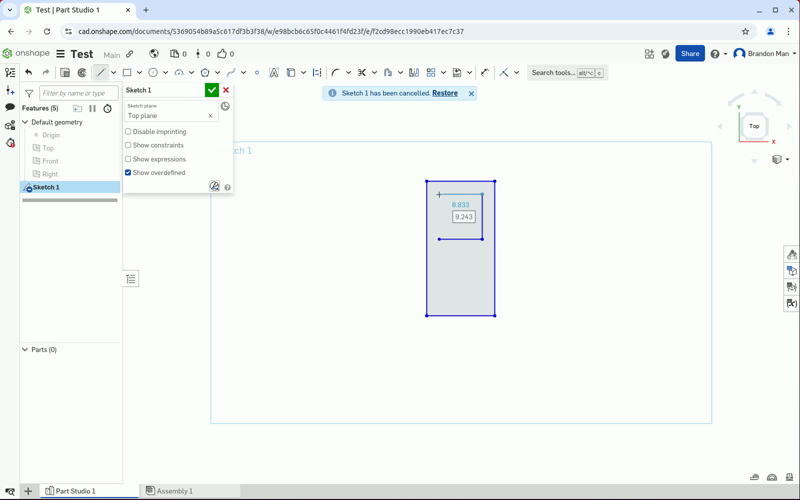
key_up(shift)
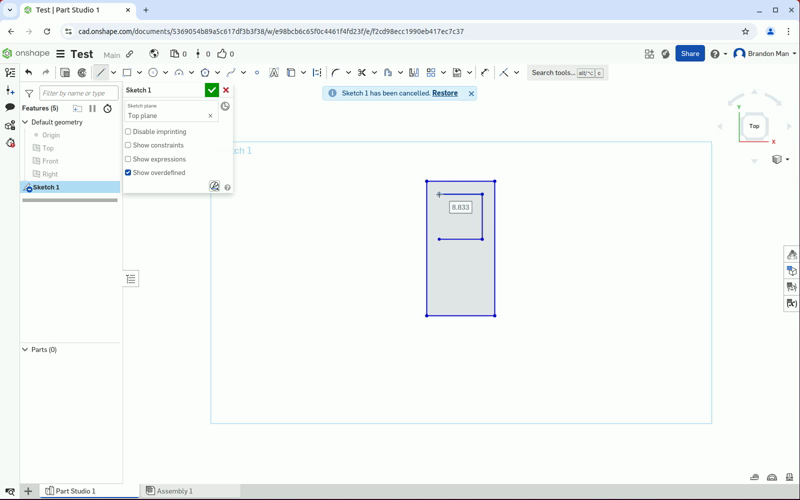
mouse_move(469, 194)
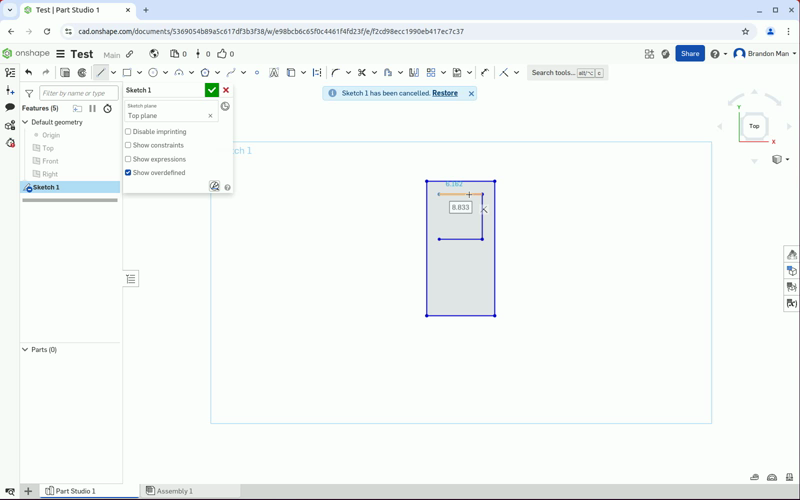
key_down(shift)
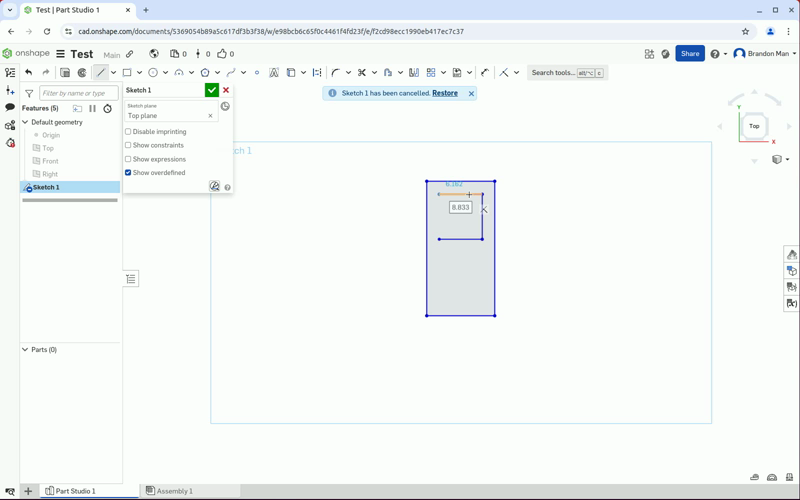
mouse_move(439, 239)
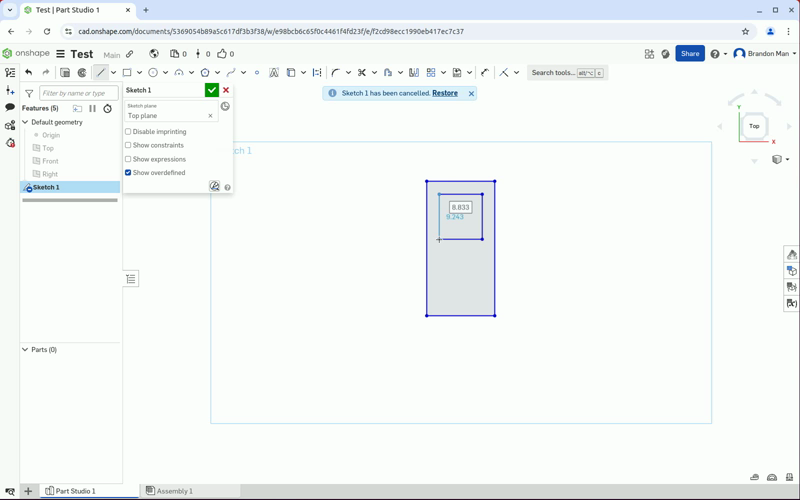
key_up(shift)
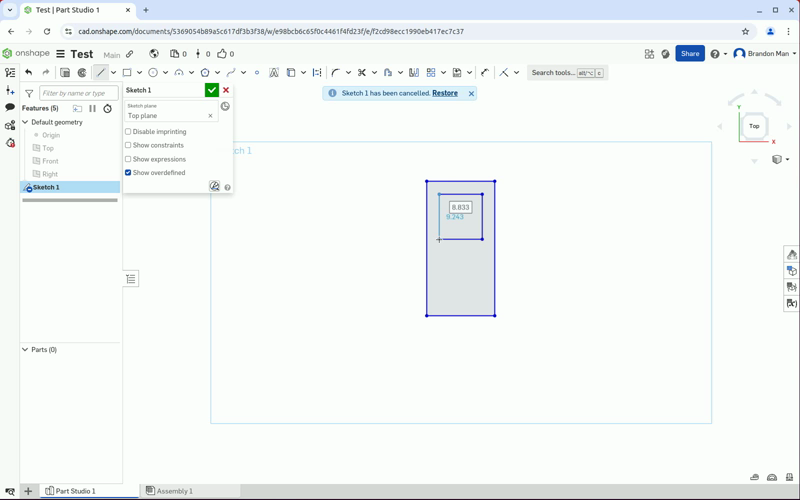
click(439, 239)
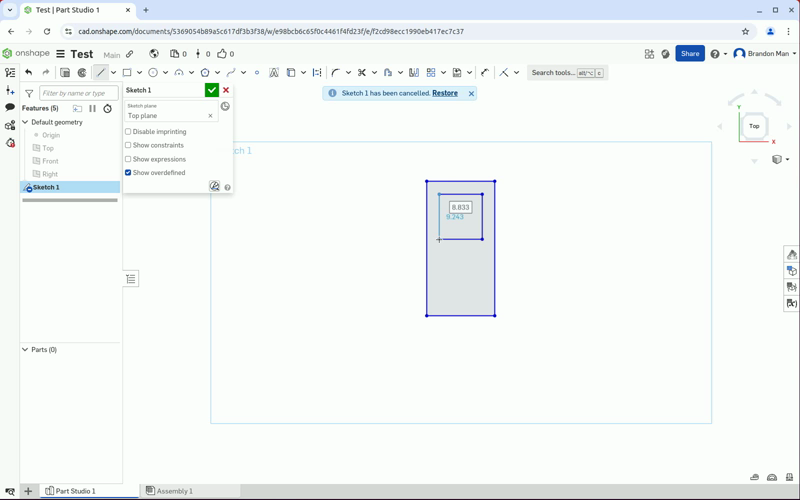
key(esc)
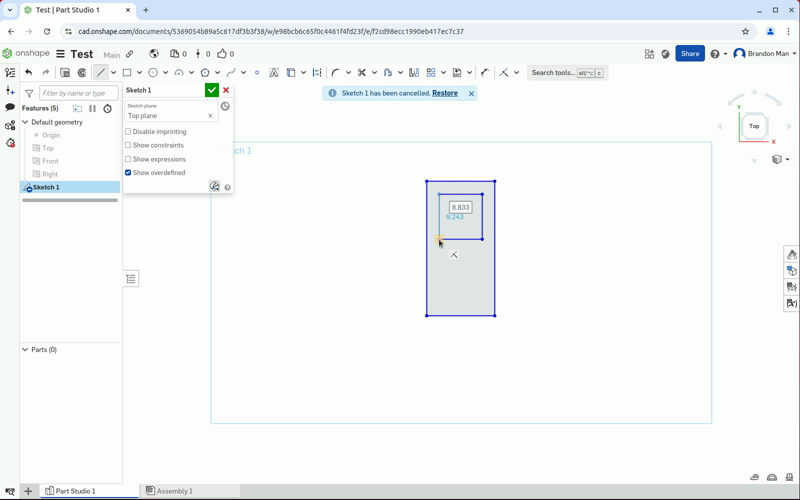
mouse_move(472, 287)
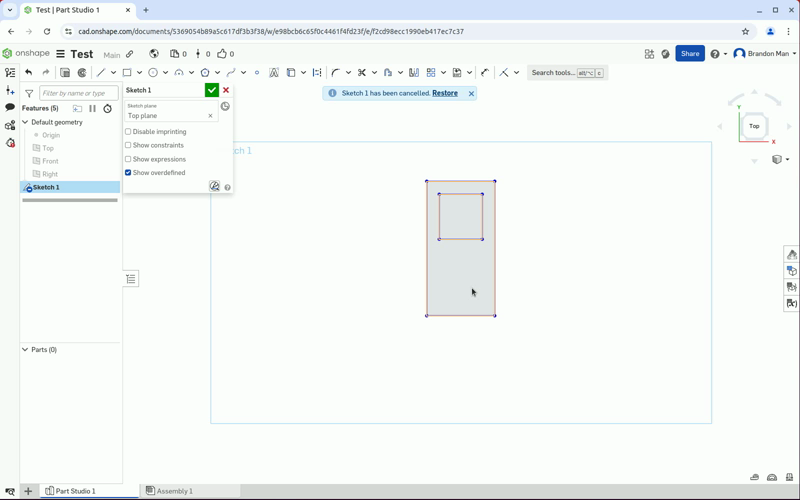
click(472, 287)
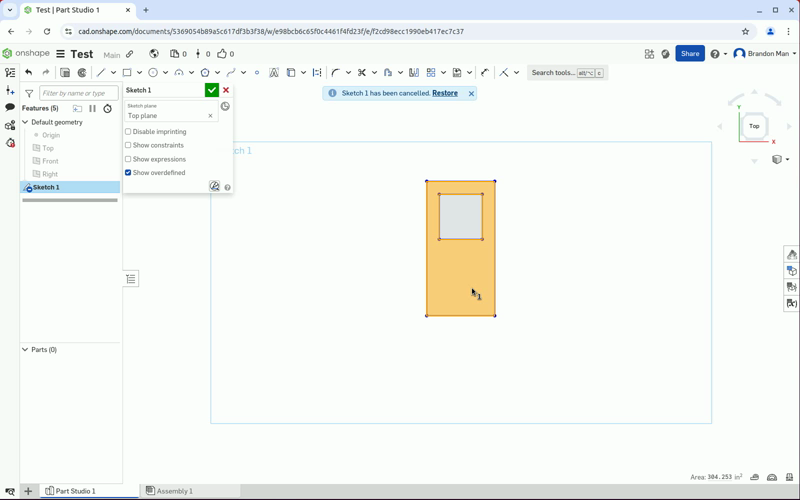
mouse_move(73, 352)
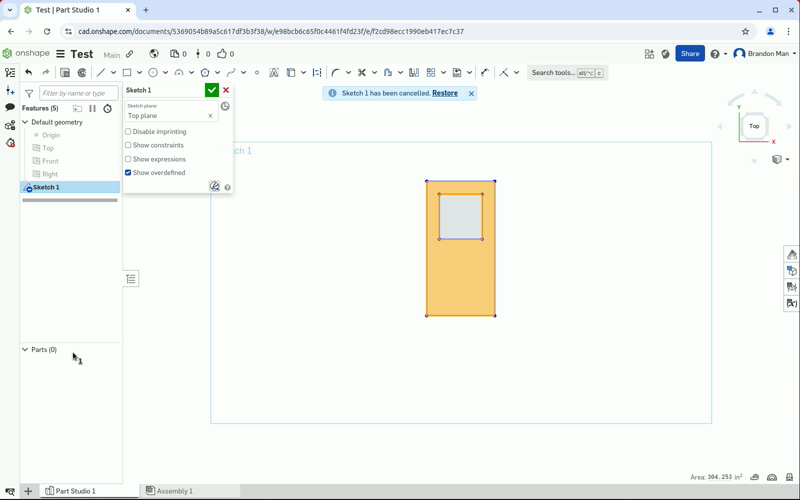
key(shift+y)
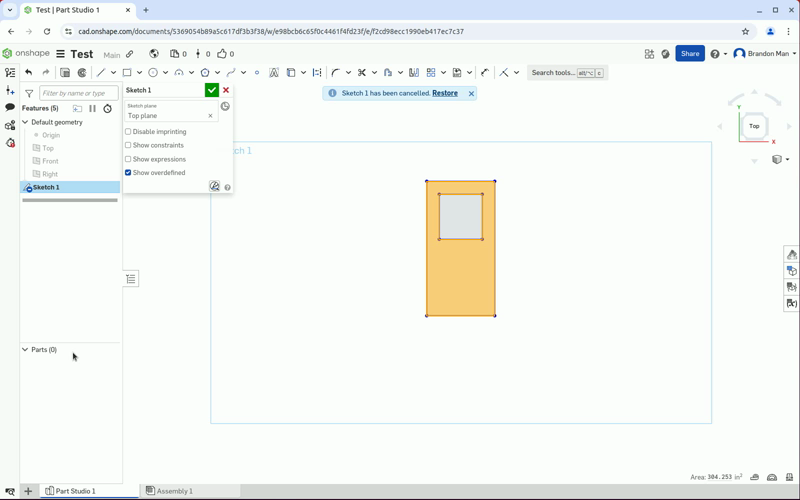
key(shift+e)
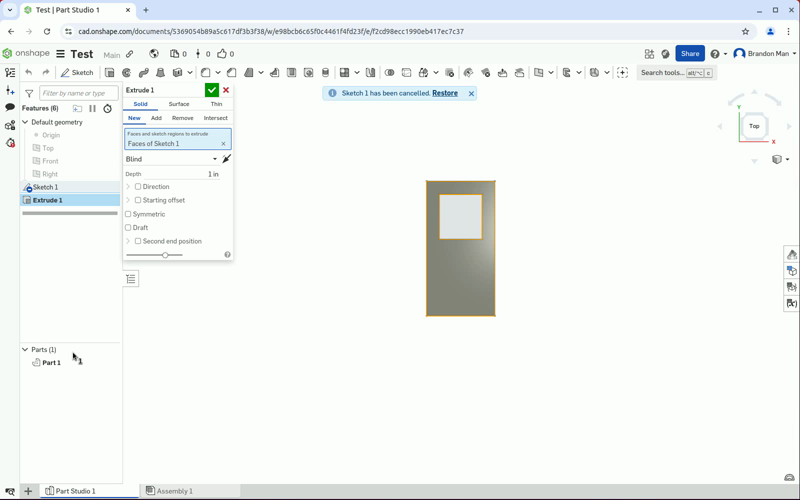
mouse_move(143, 106)
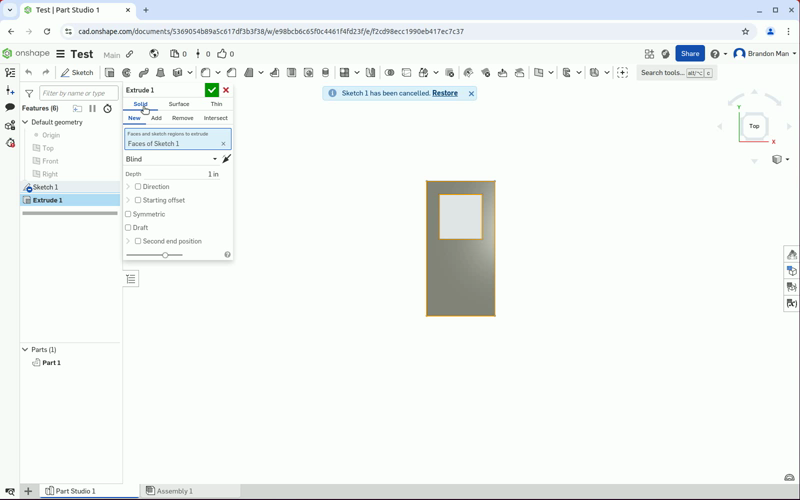
click(143, 106)
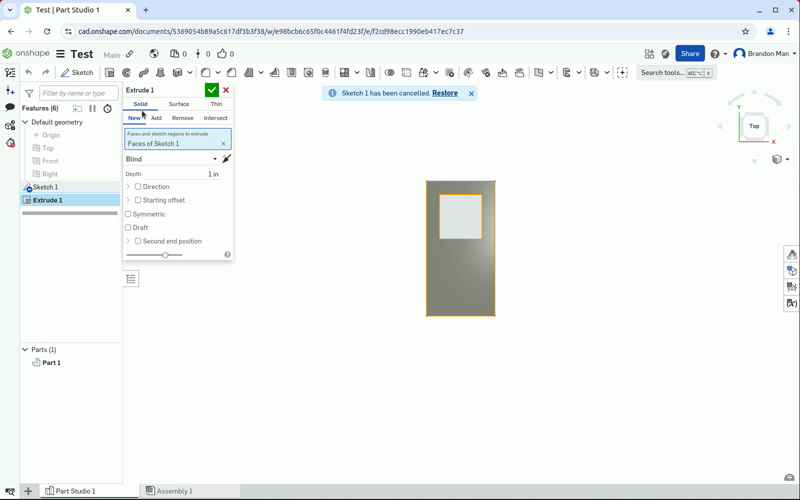
mouse_move(137, 120)
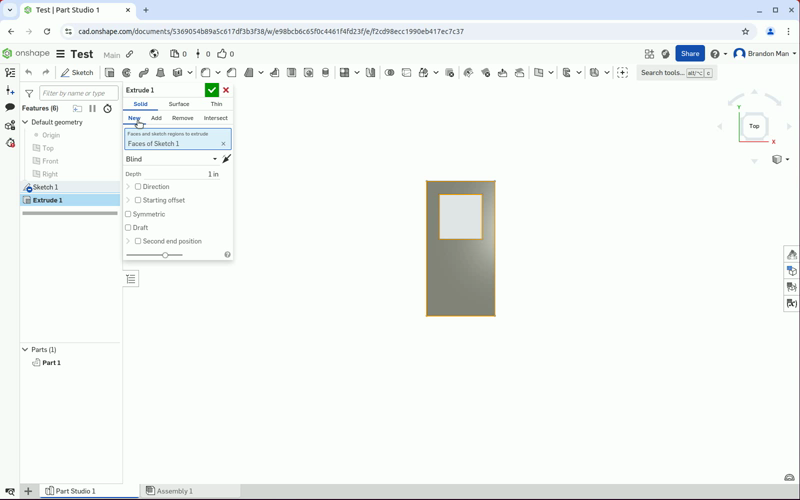
click(137, 120)
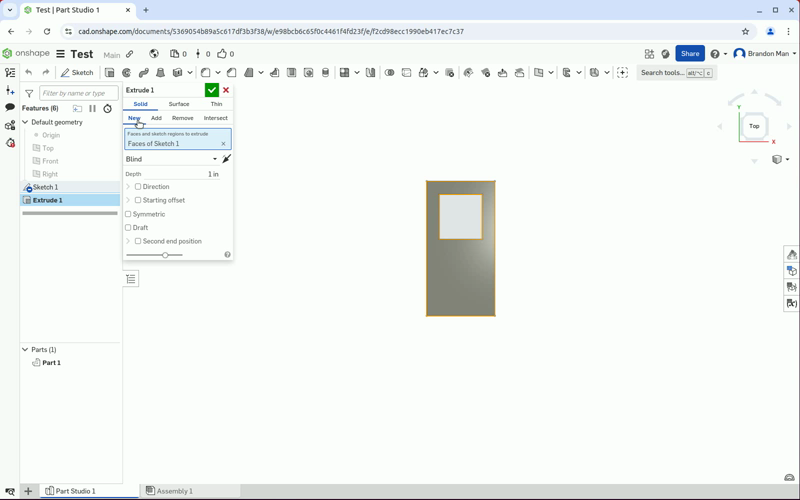
key(tab, 4)
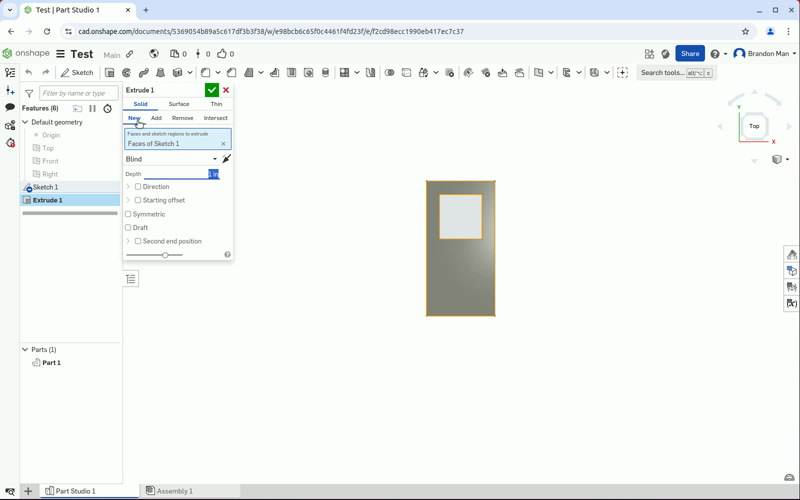
text(1.926)
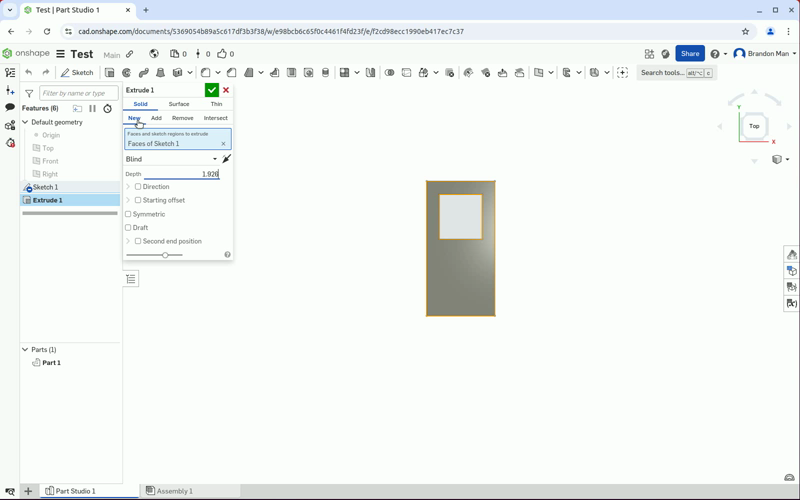
key(enter)
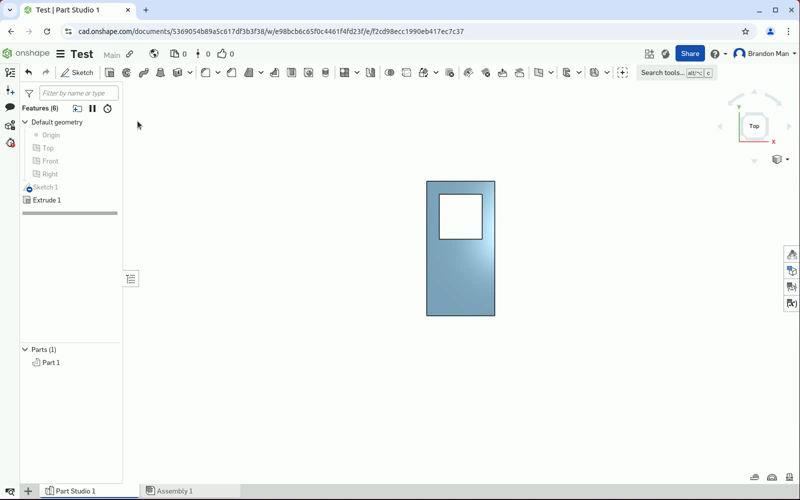
key(shift+h)
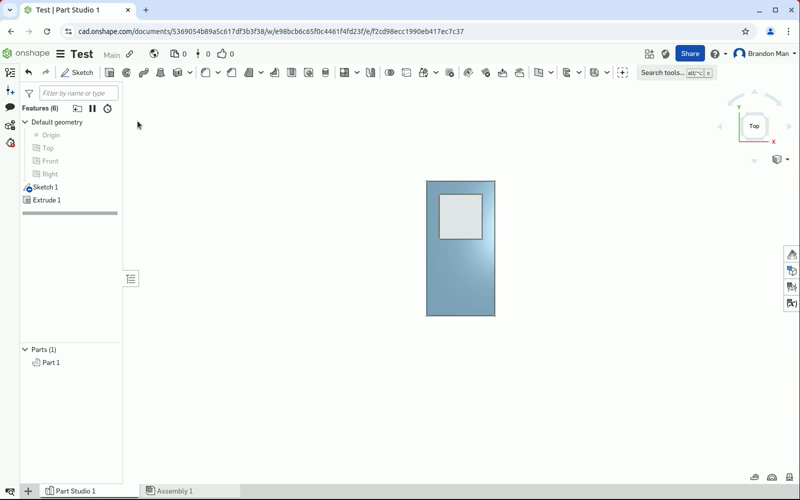
key(shift+h)
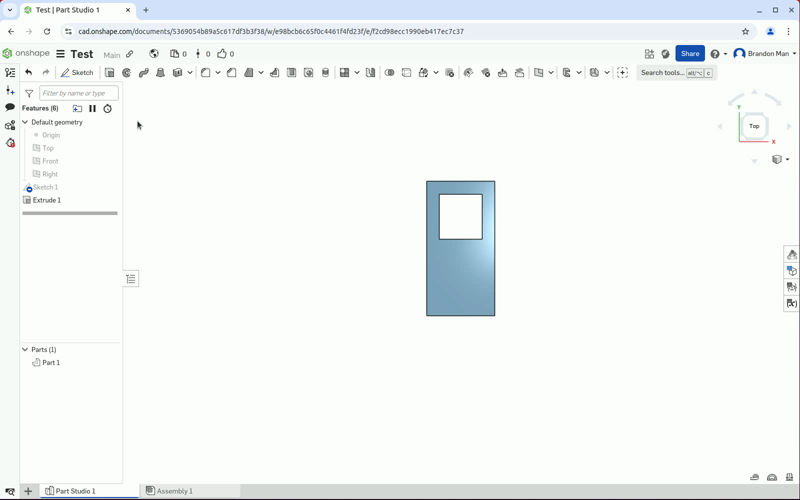
mouse_move(73, 189)
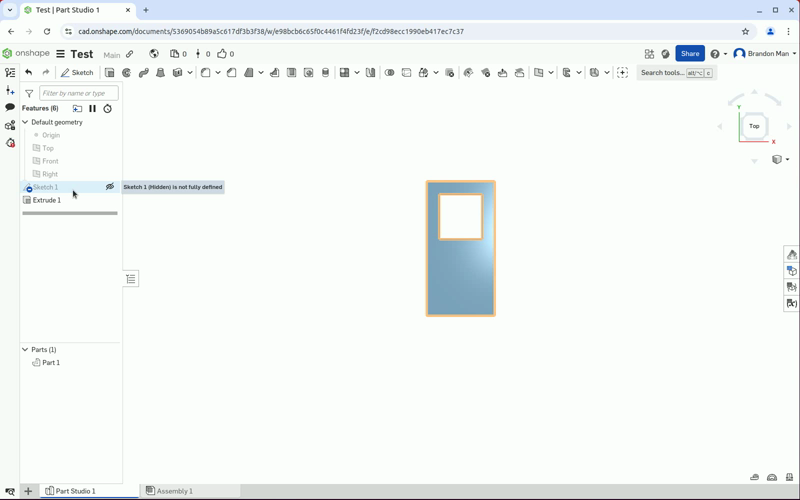
click(73, 189)
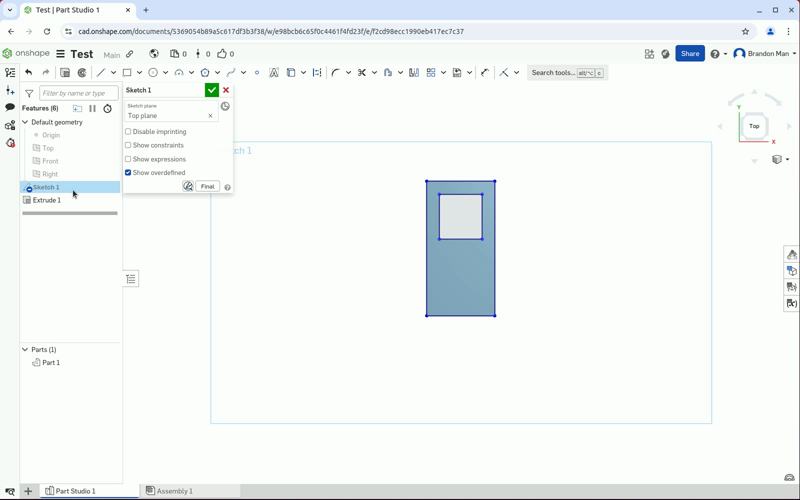
mouse_move(229, 92)
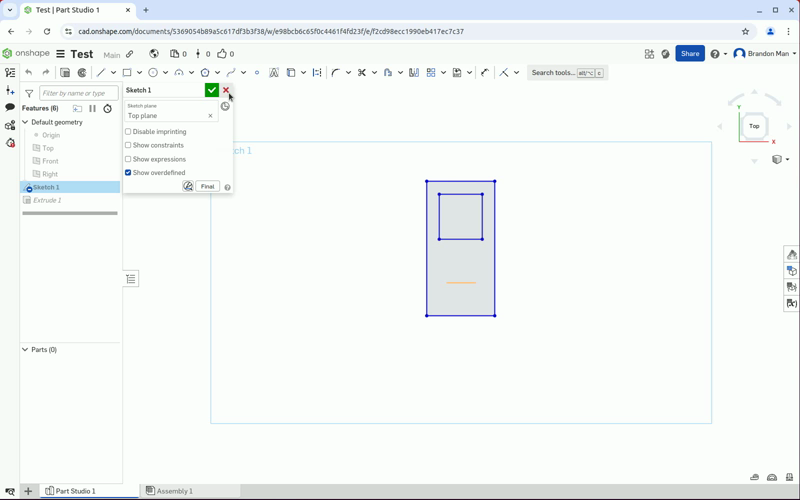
click(229, 92)
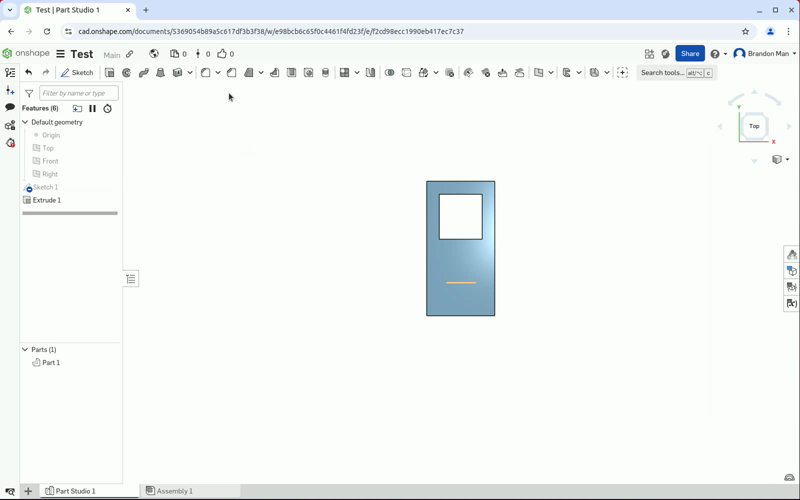
mouse_move(541, 75)
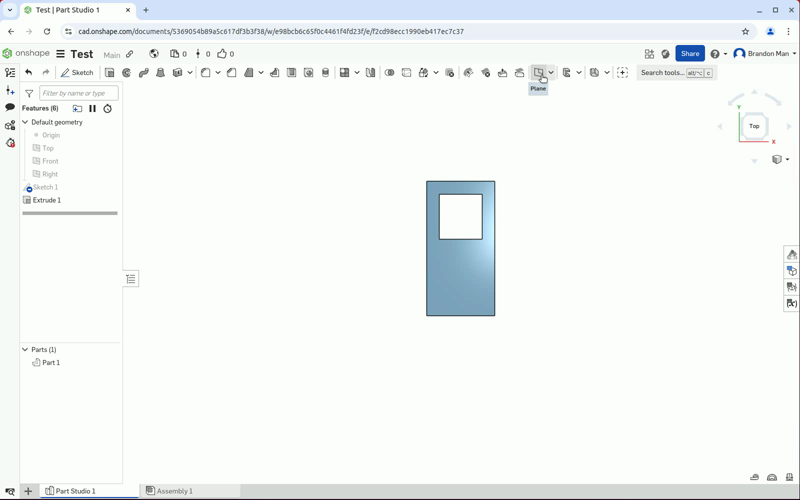
click(541, 75)
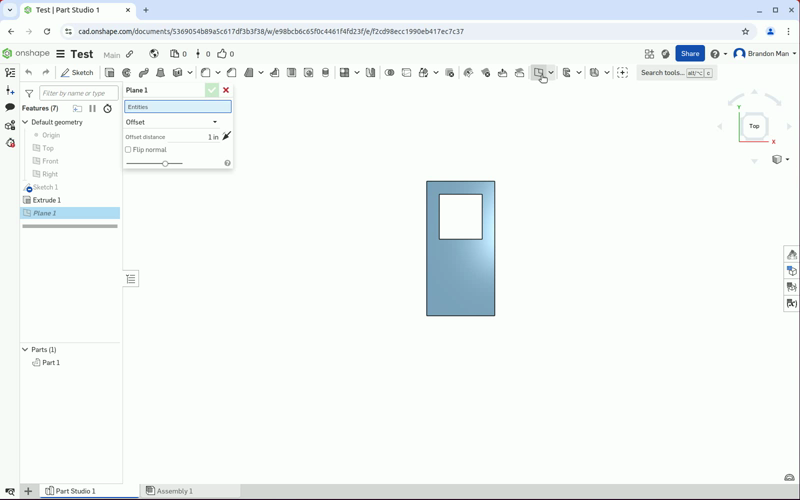
mouse_move(73, 150)
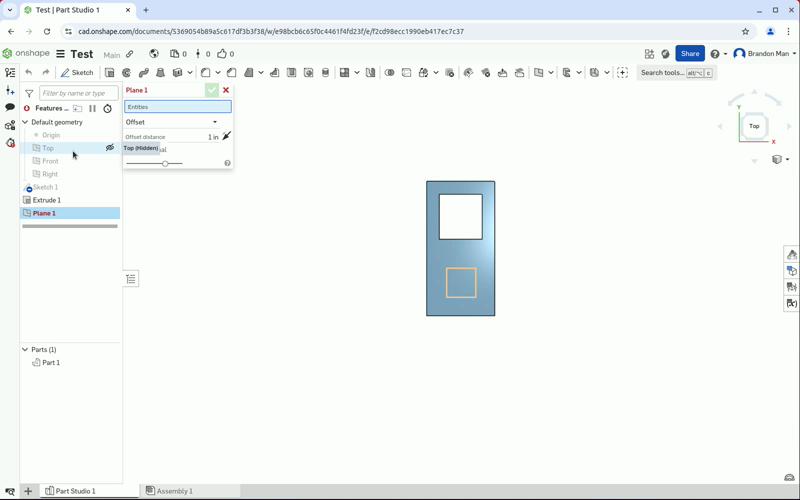
click(73, 150)
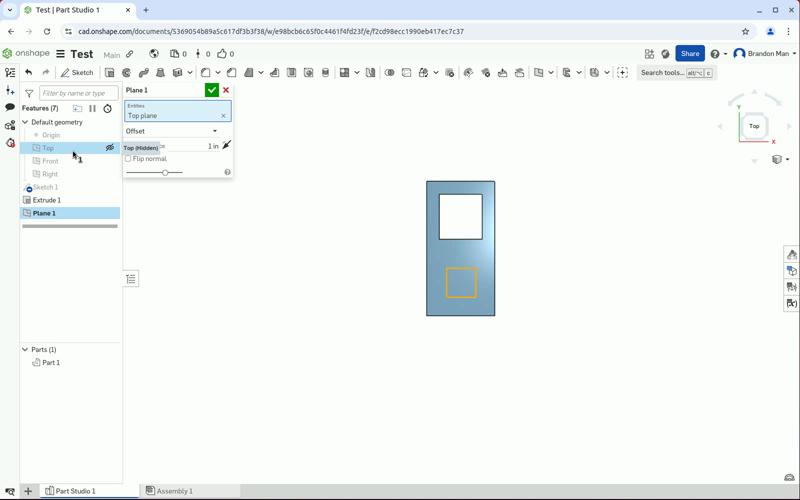
key(tab, 2)
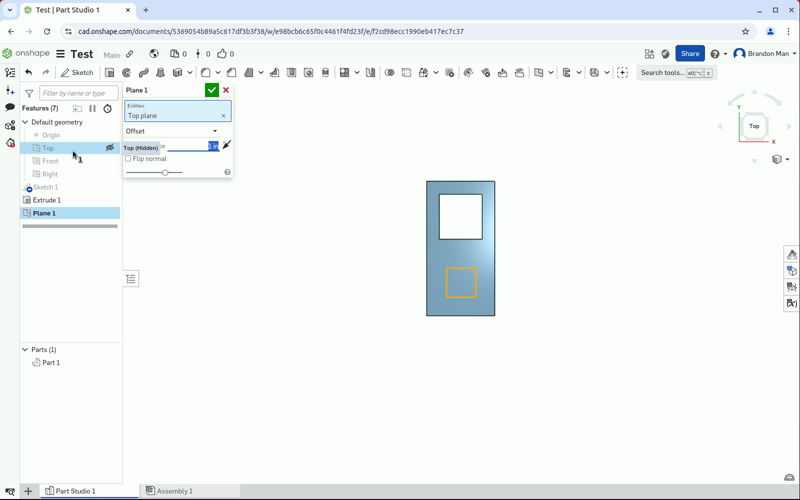
text(1.91)
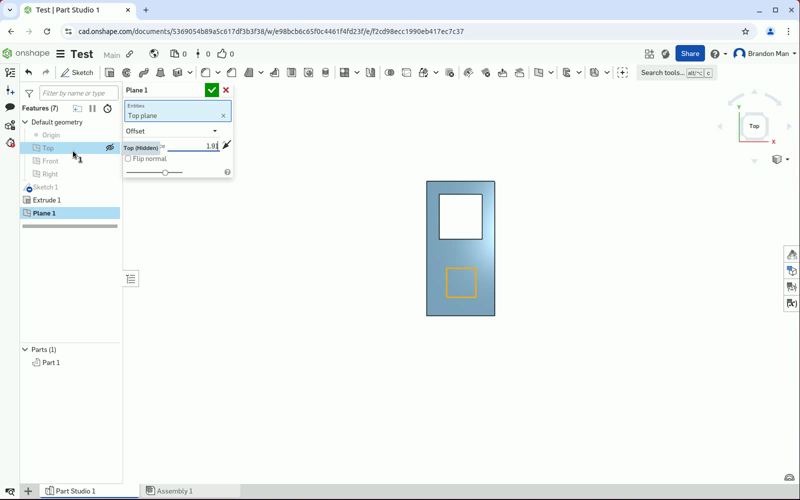
key(enter, 2)
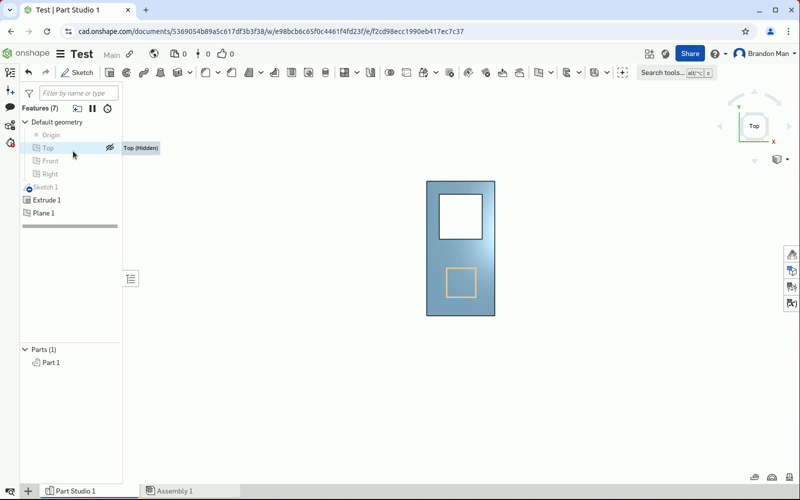
key(shift+s)
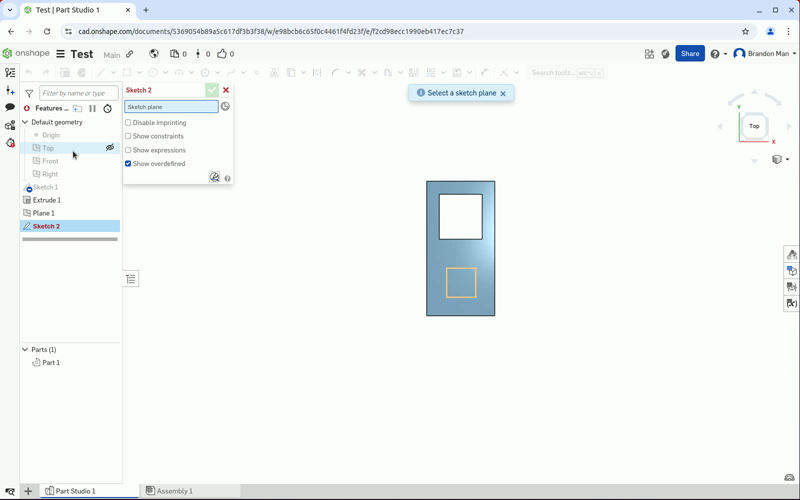
mouse_move(73, 215)
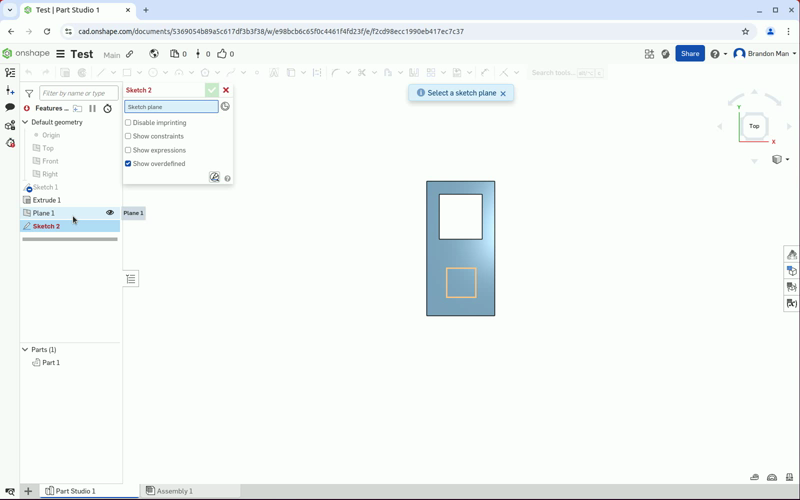
click(73, 215)
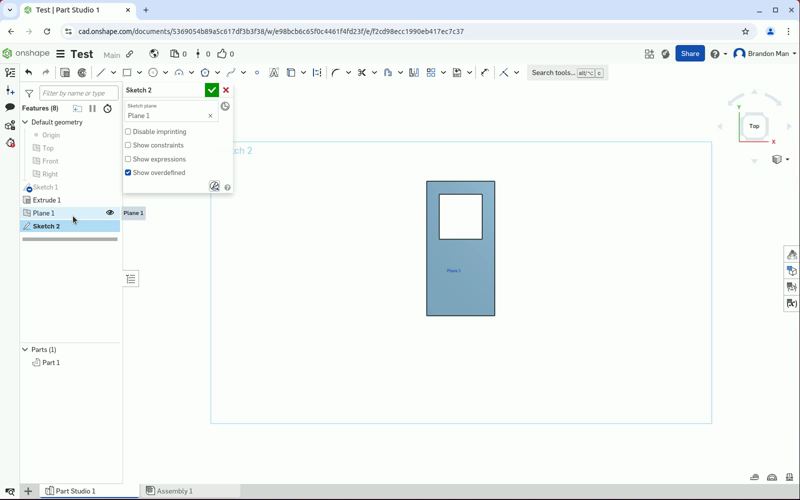
mouse_move(73, 352)
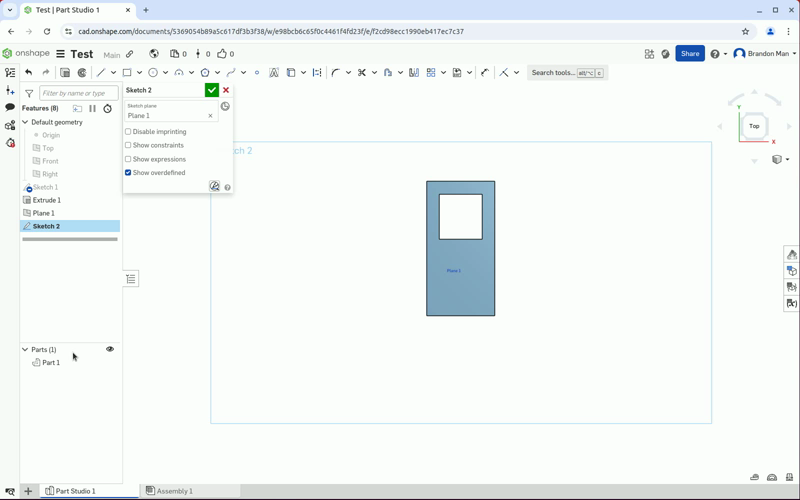
key(y)
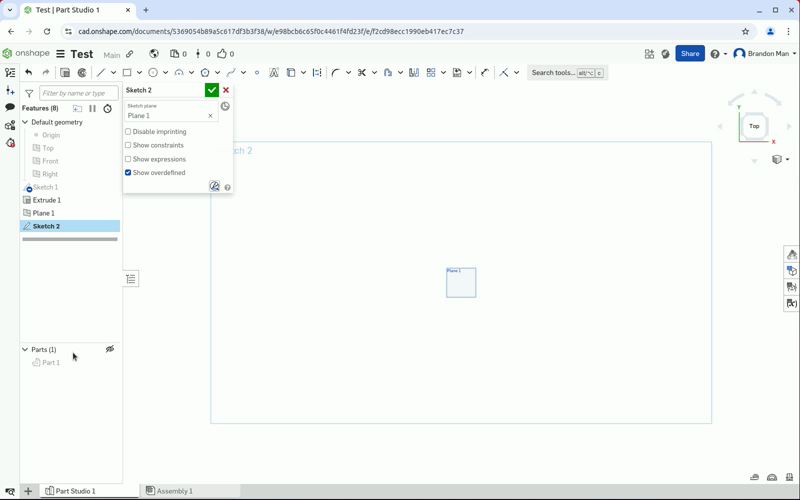
key(l)
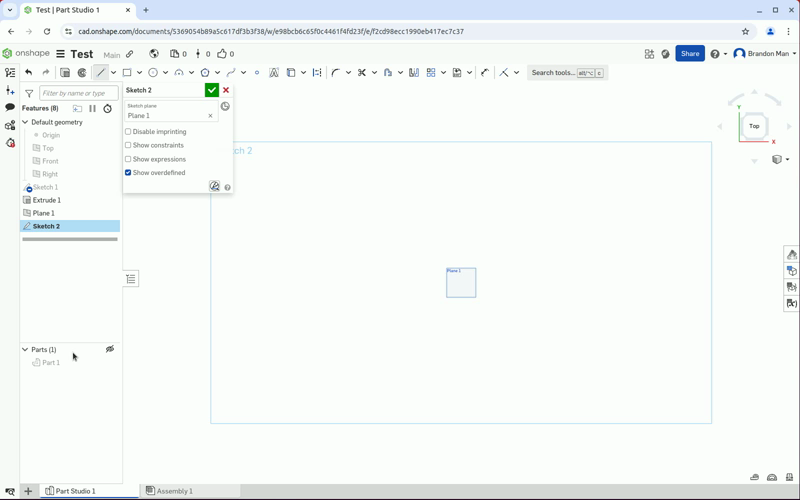
key_down(shift)
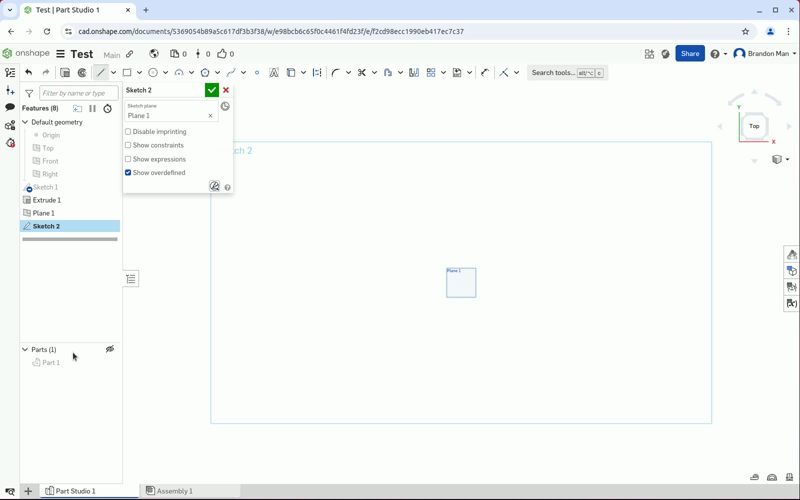
mouse_move(426, 243)
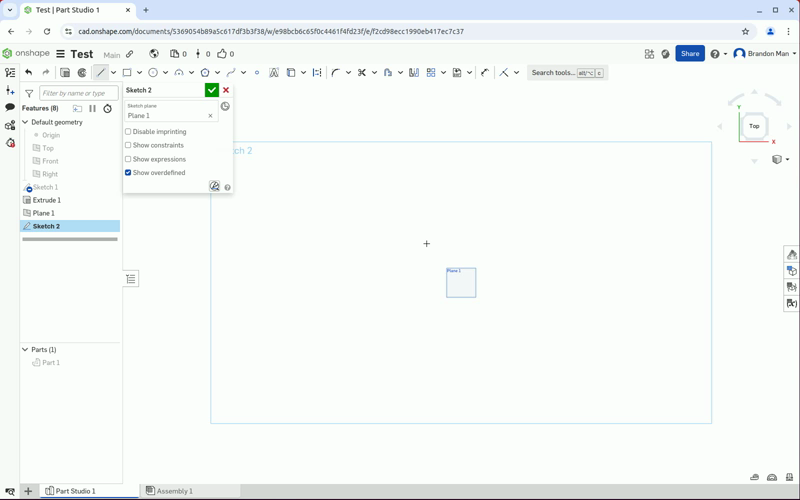
click(426, 243)
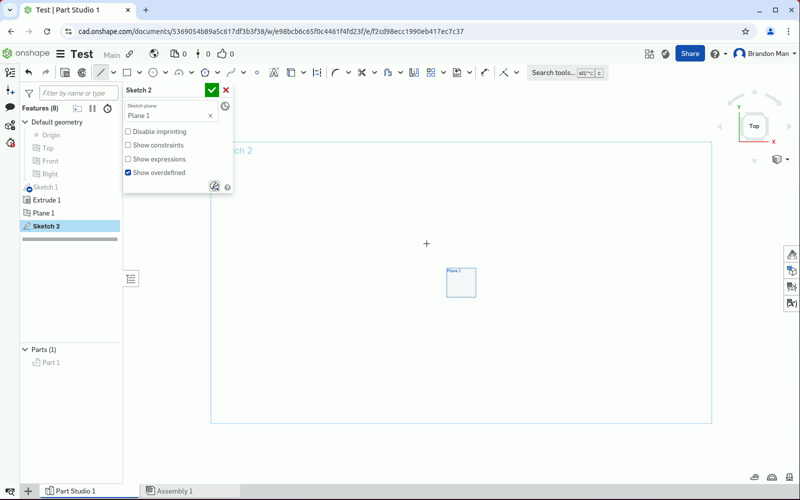
key_up(shift)
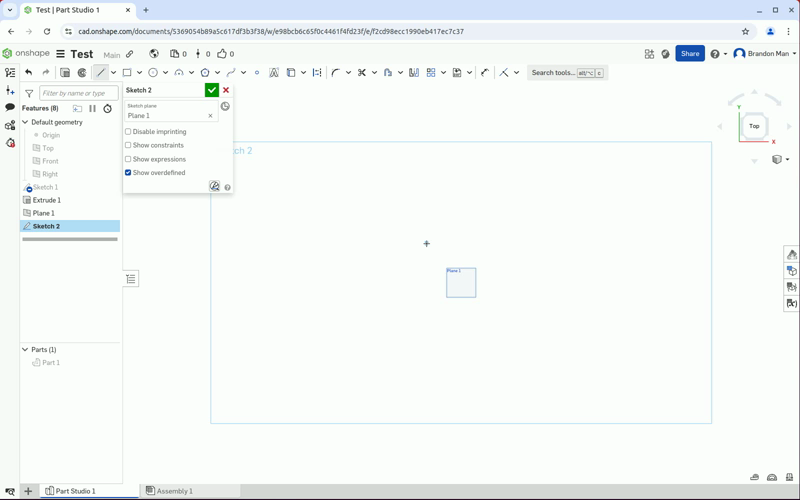
key_down(shift)
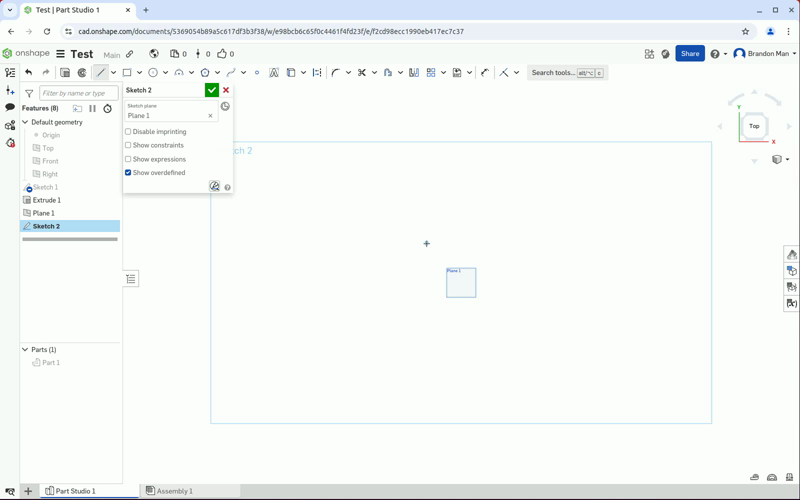
mouse_move(456, 243)
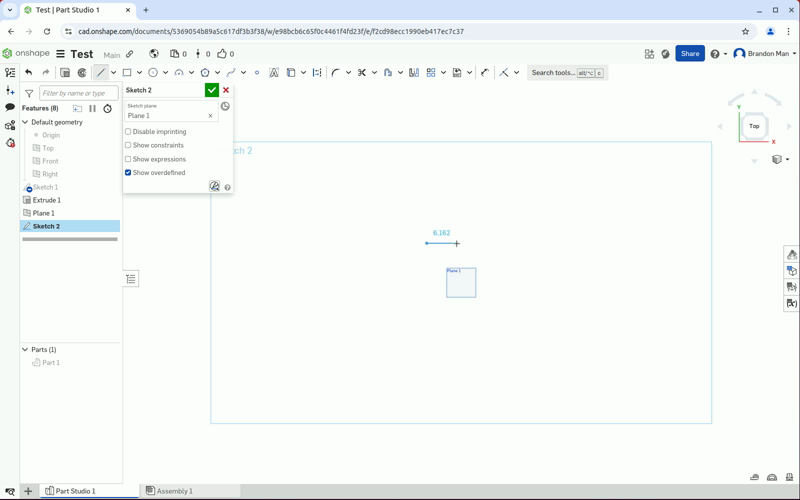
mouse_move(453, 243)
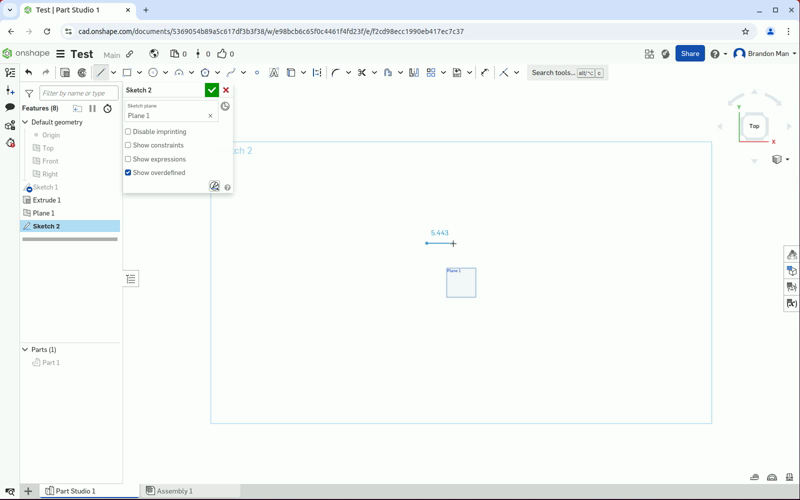
click(453, 243)
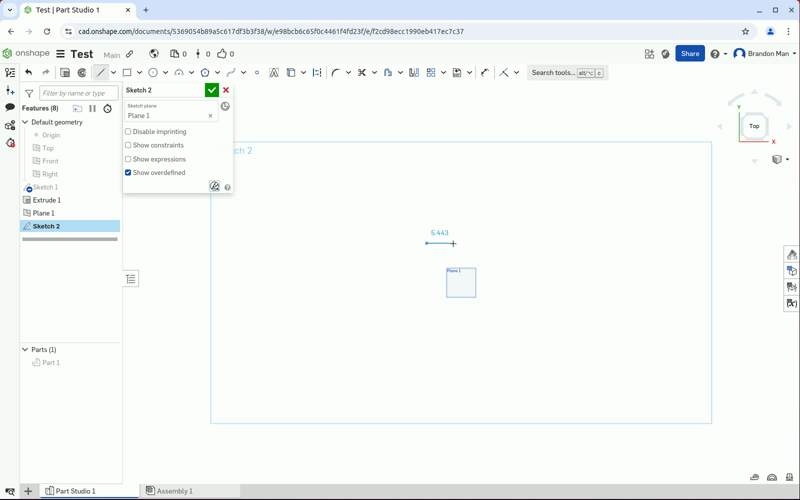
key_up(shift)
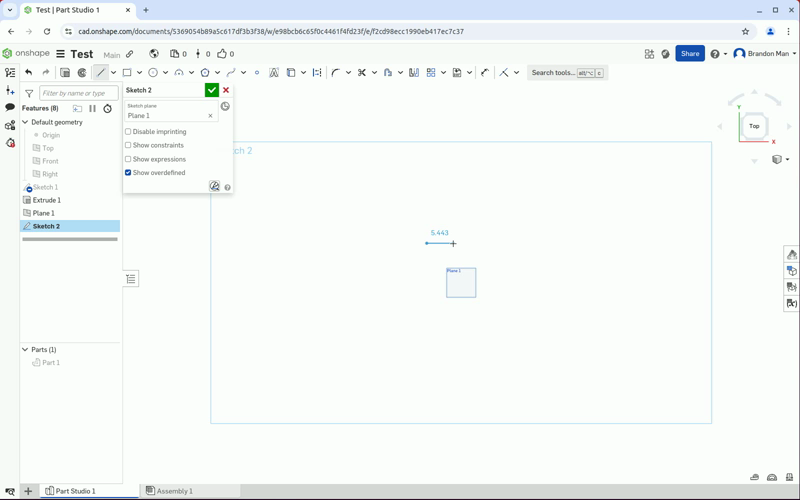
key_down(shift)
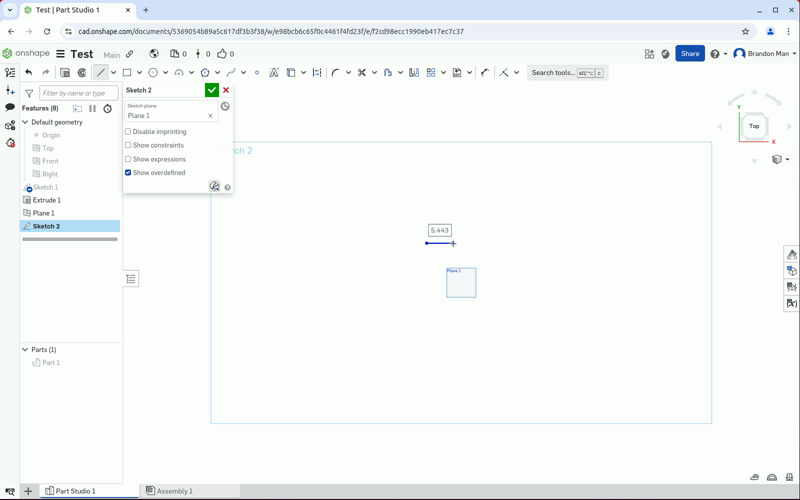
mouse_move(483, 243)
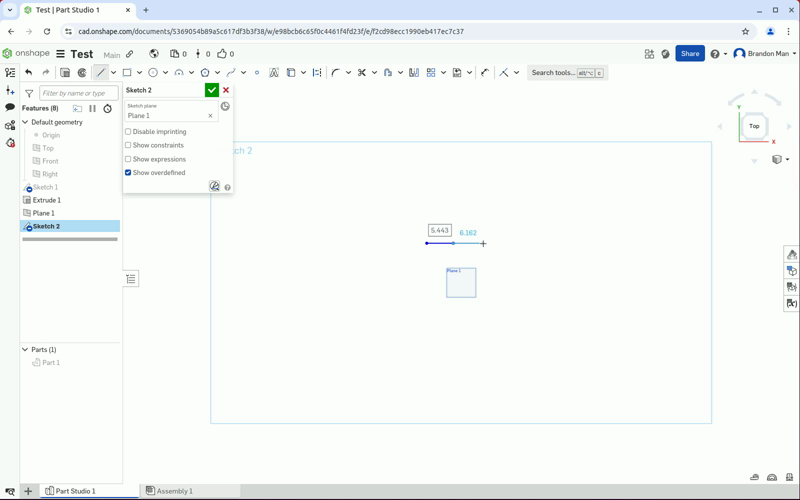
mouse_move(453, 238)
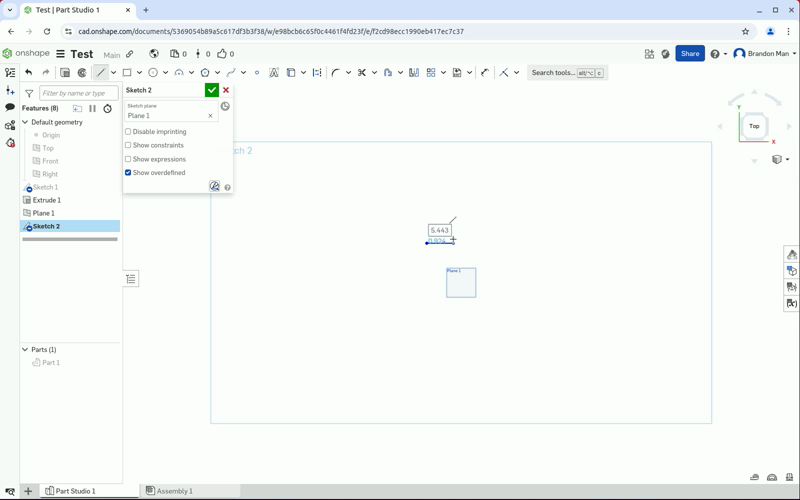
scroll(6)
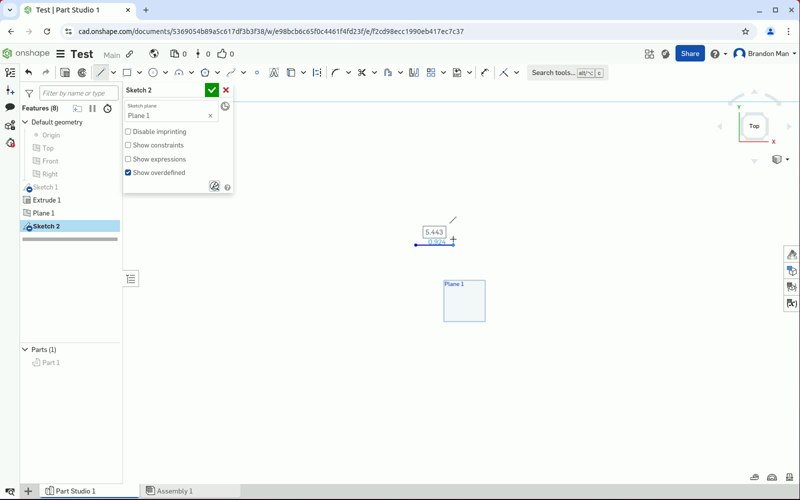
scroll(6)
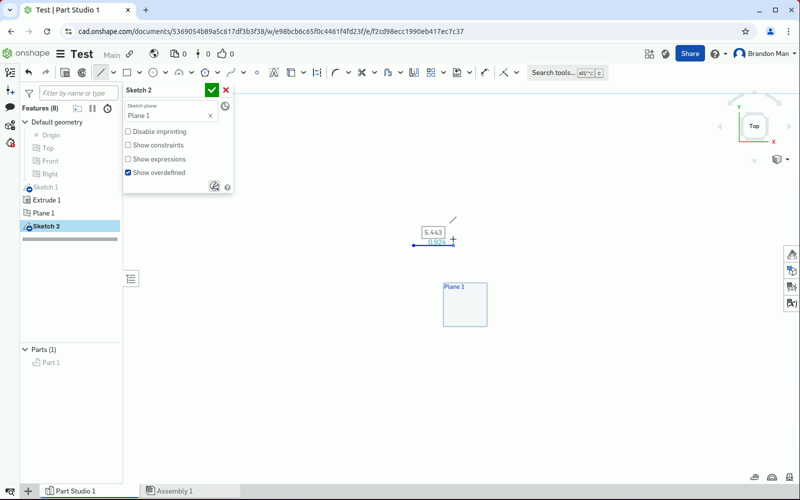
scroll(6)
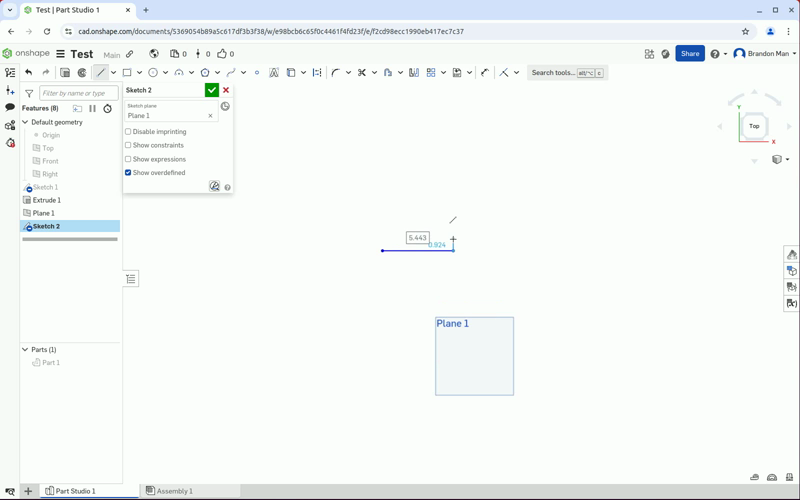
scroll(6)
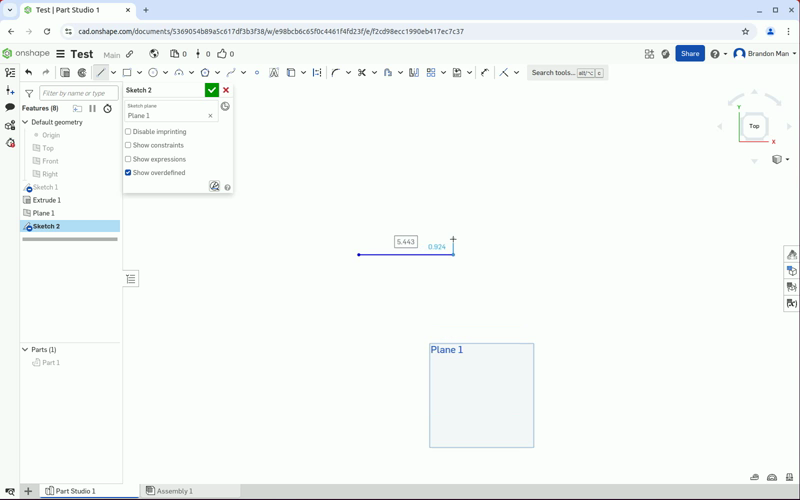
scroll(6)
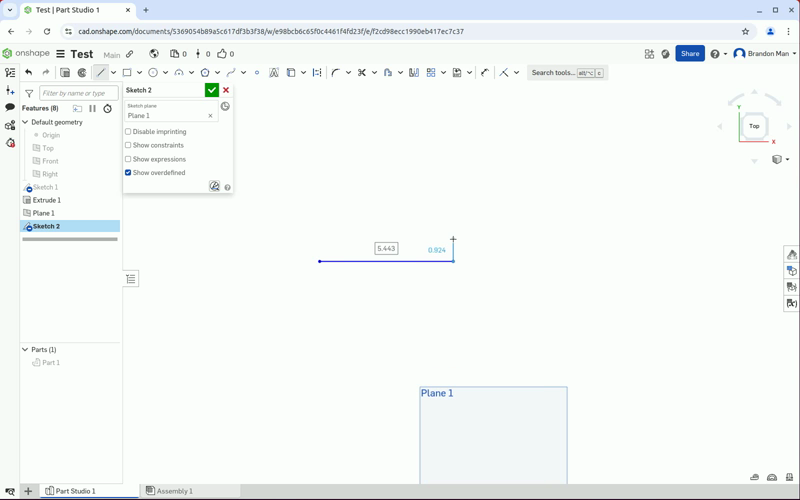
scroll(6)
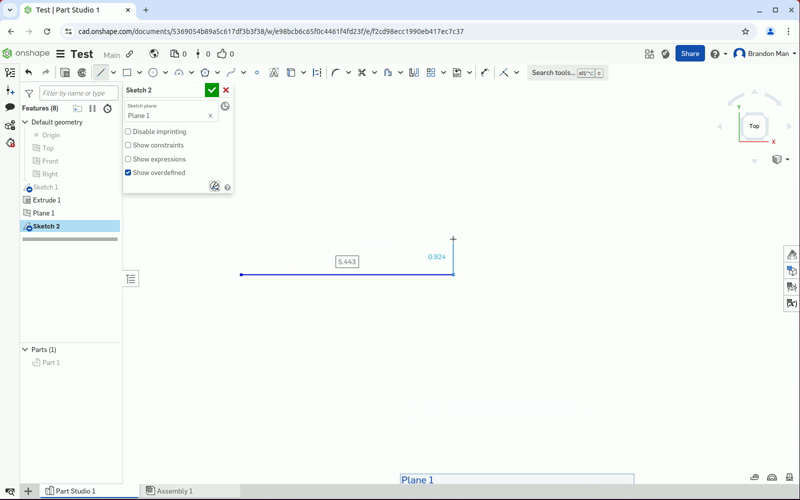
scroll(6)
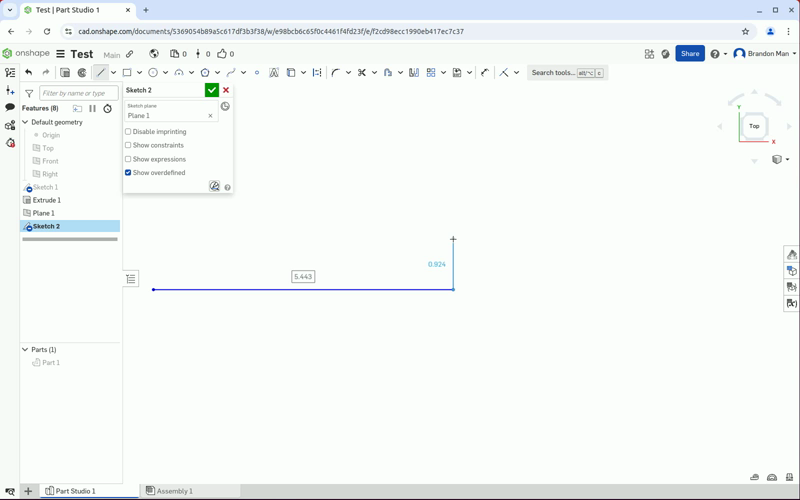
click(453, 238)
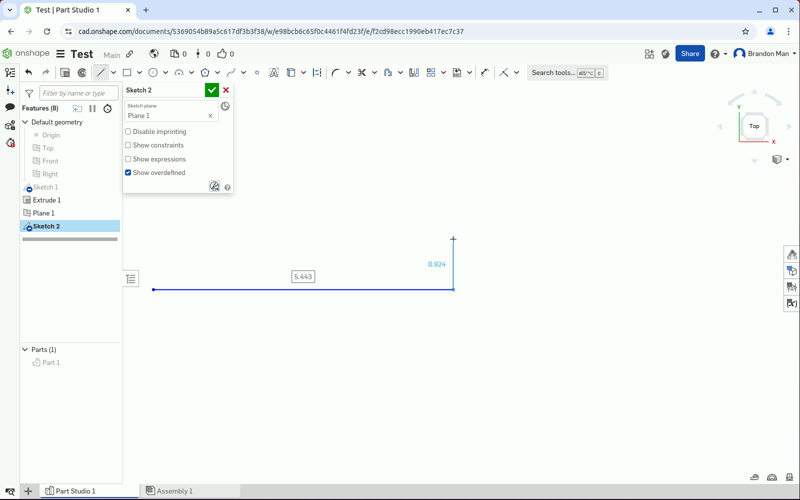
scroll(-6)
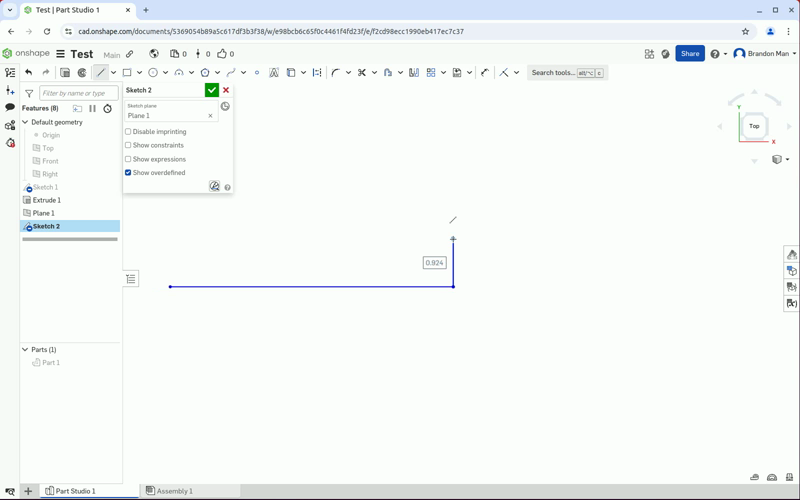
scroll(-6)
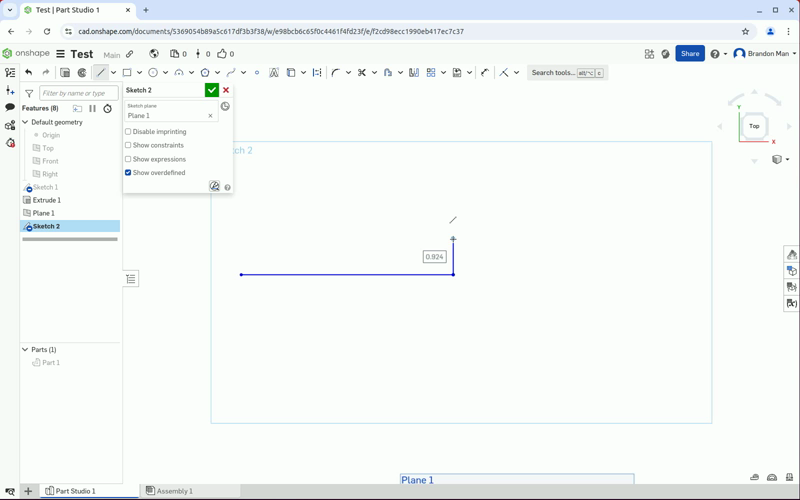
scroll(-6)
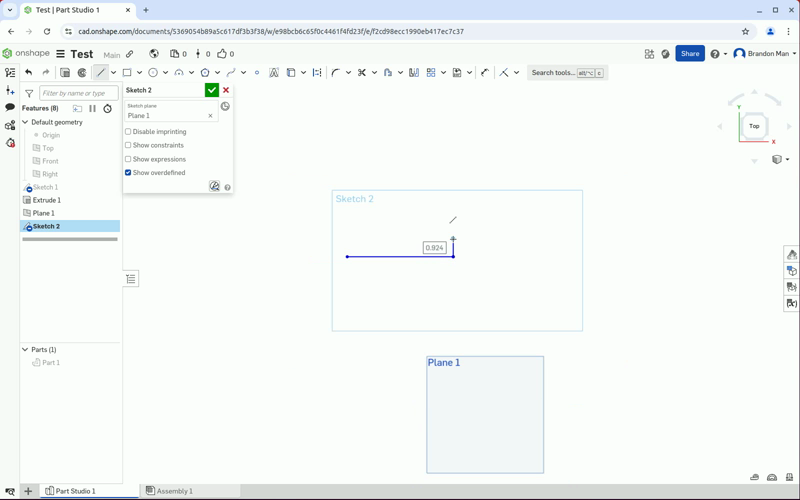
scroll(-6)
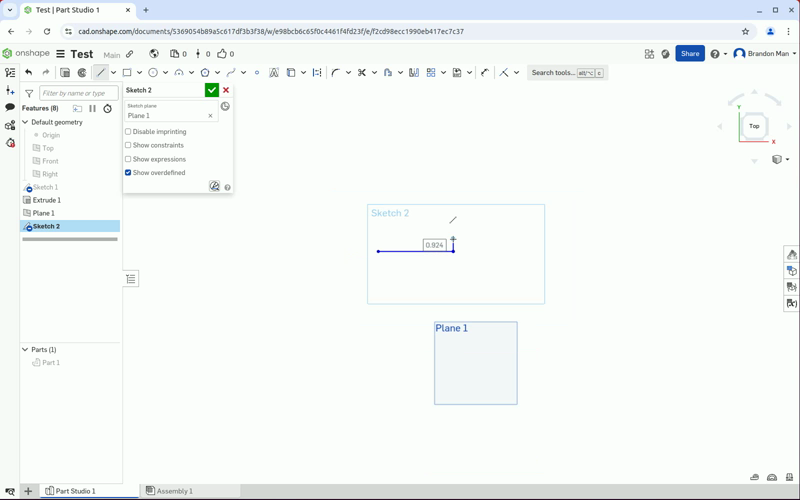
scroll(-6)
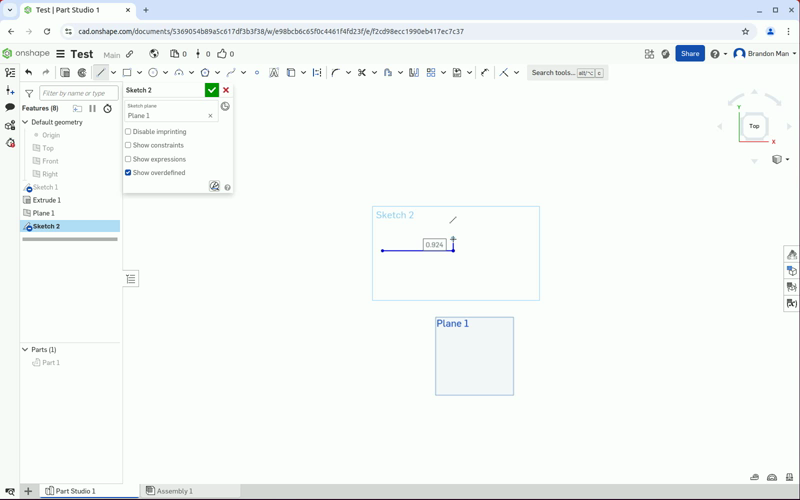
scroll(-6)
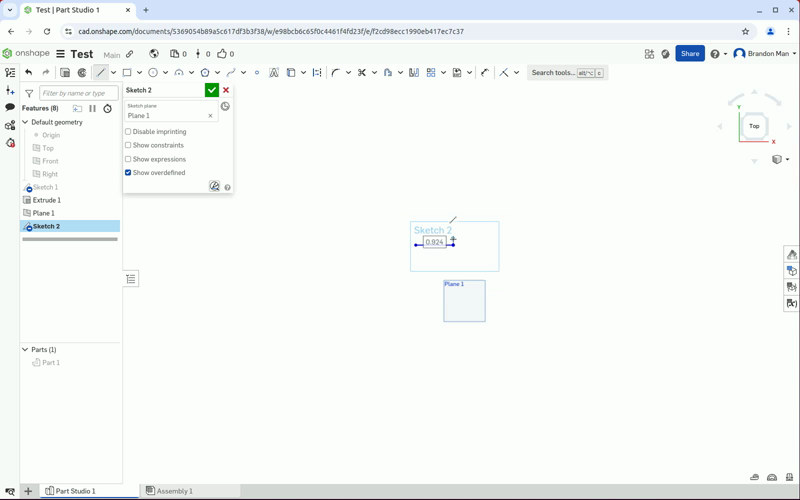
scroll(-6)
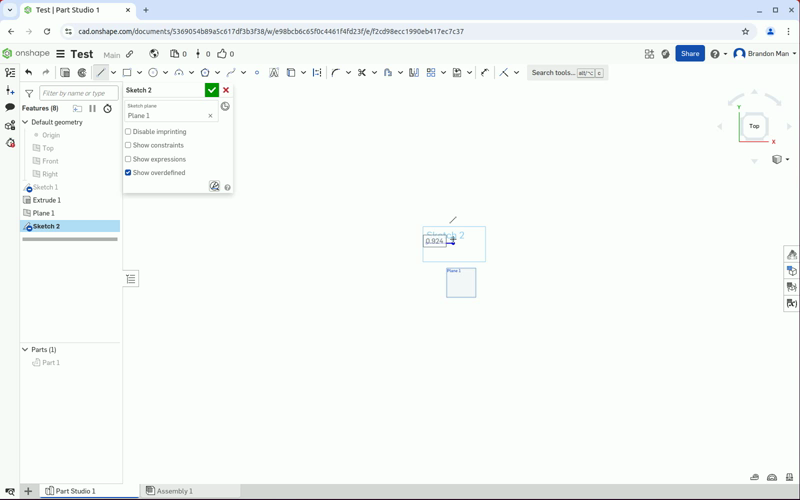
key_up(shift)
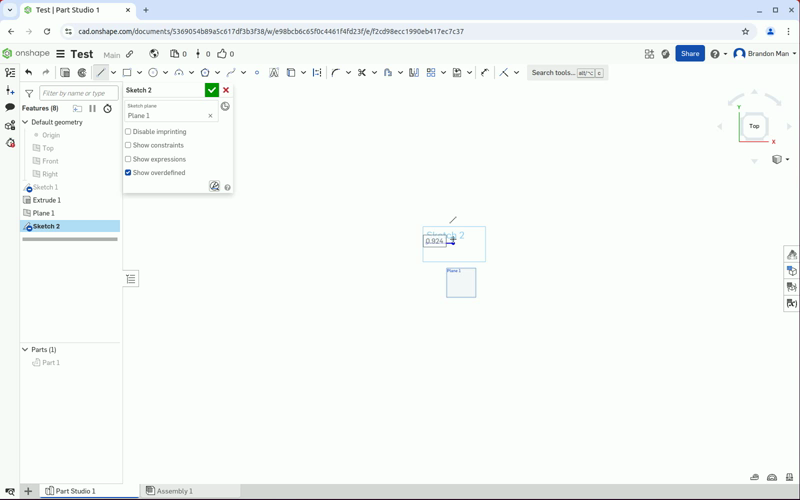
key_down(shift)
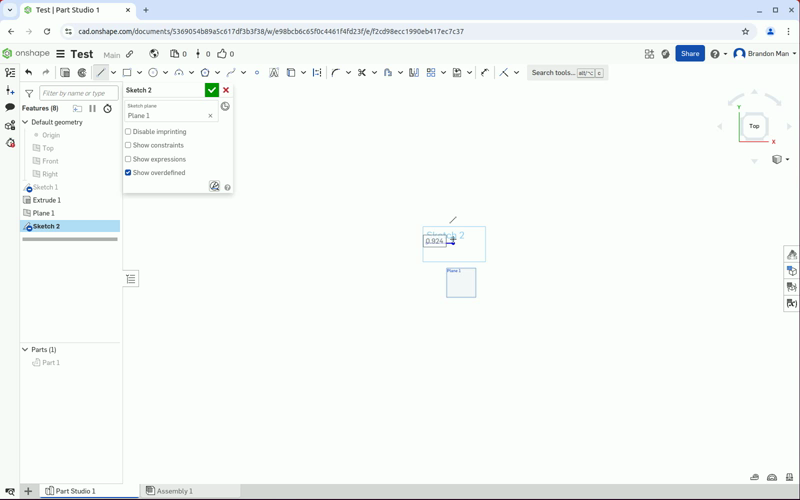
mouse_move(483, 238)
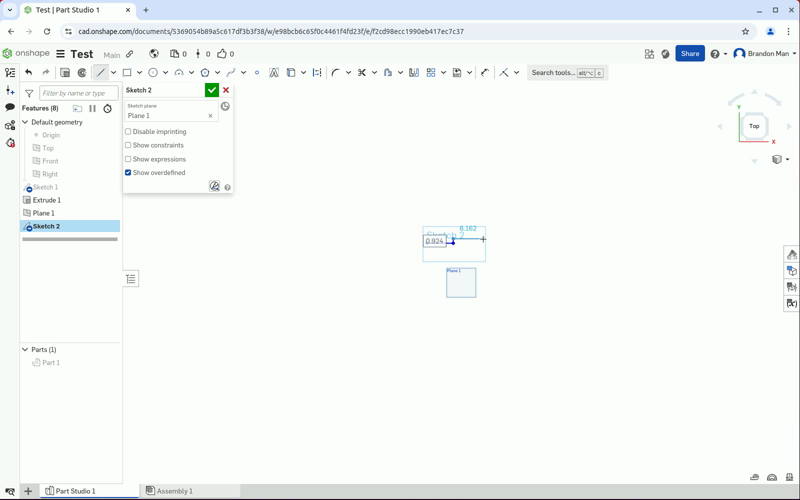
mouse_move(438, 238)
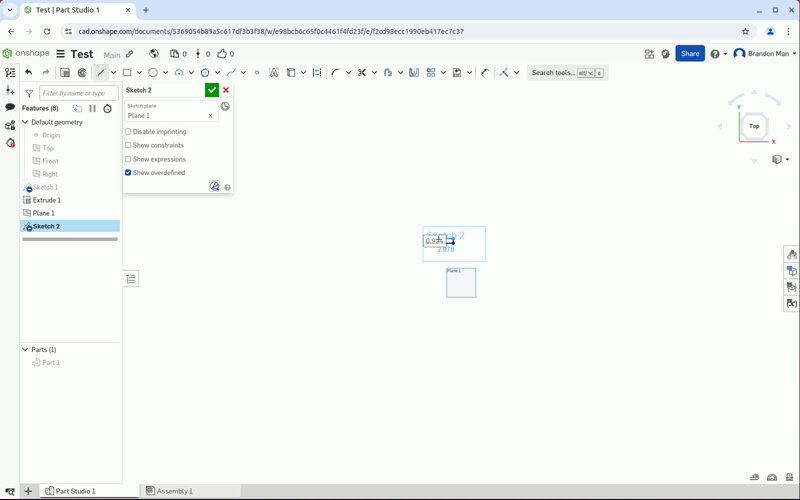
click(438, 238)
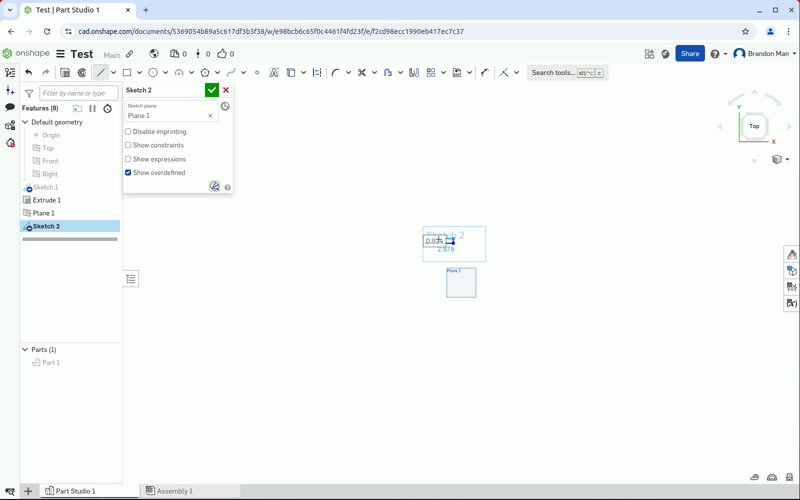
key_up(shift)
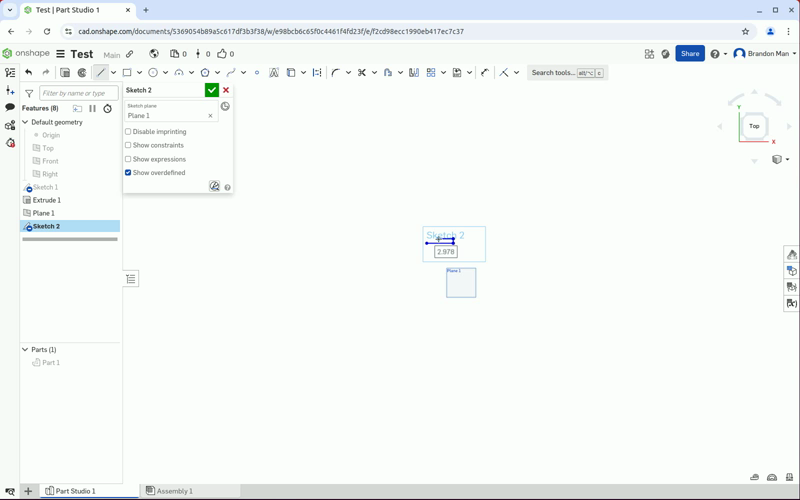
key_down(shift)
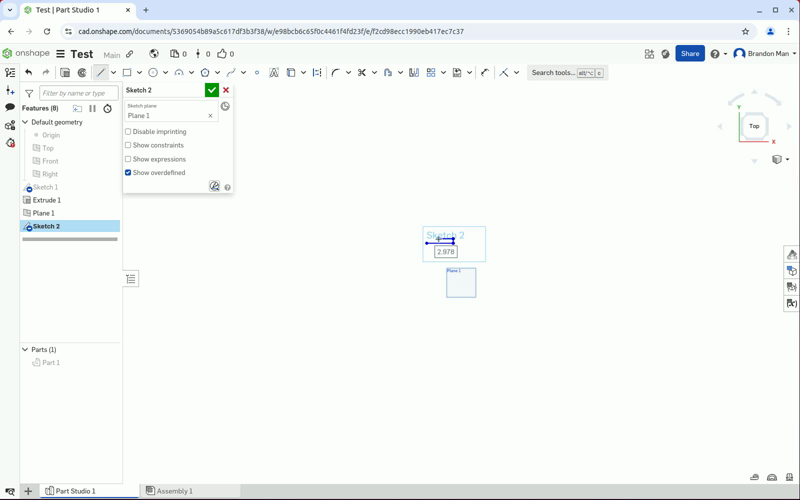
mouse_move(468, 238)
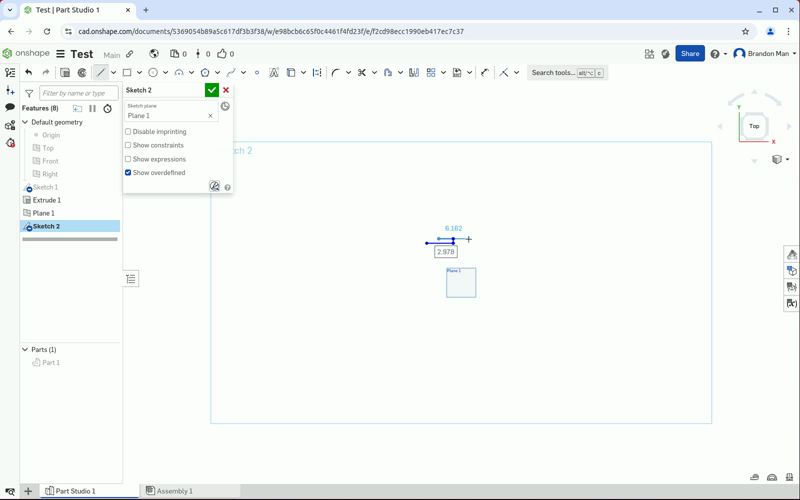
mouse_move(438, 192)
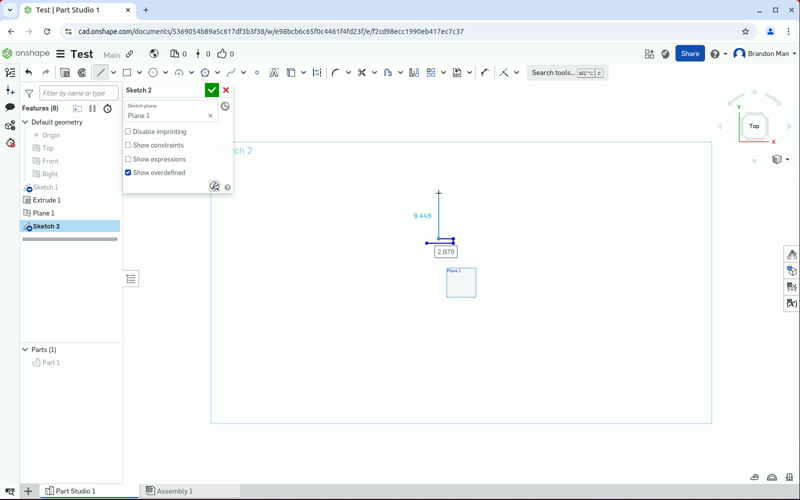
click(438, 192)
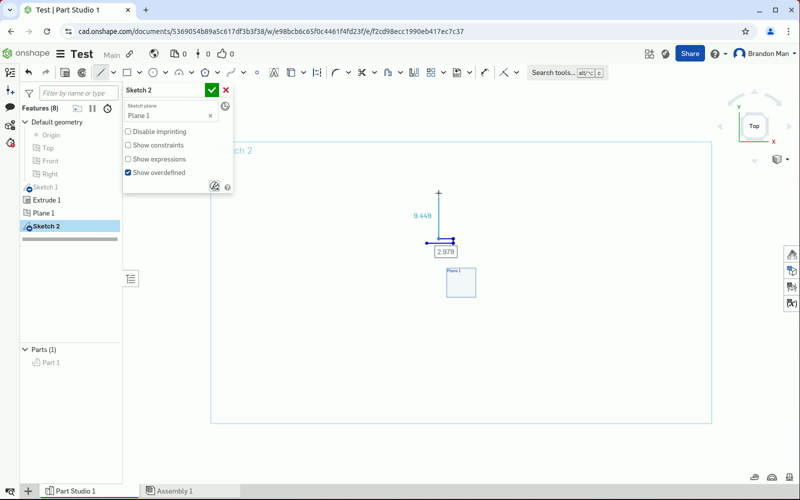
key_up(shift)
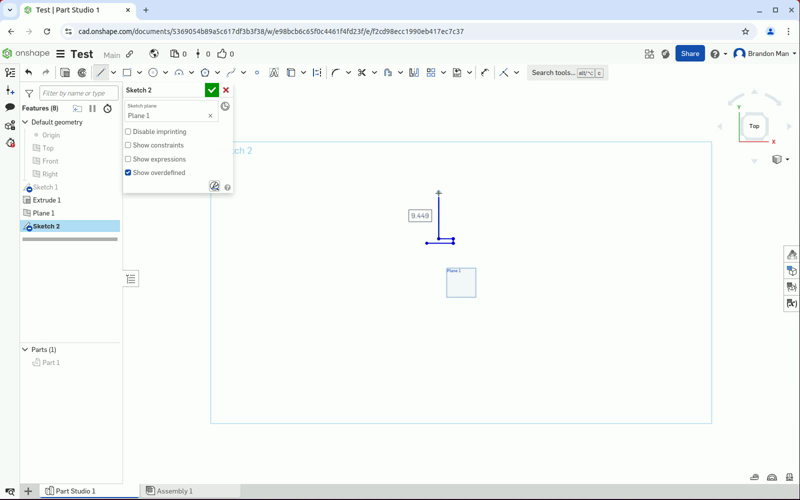
key_down(shift)
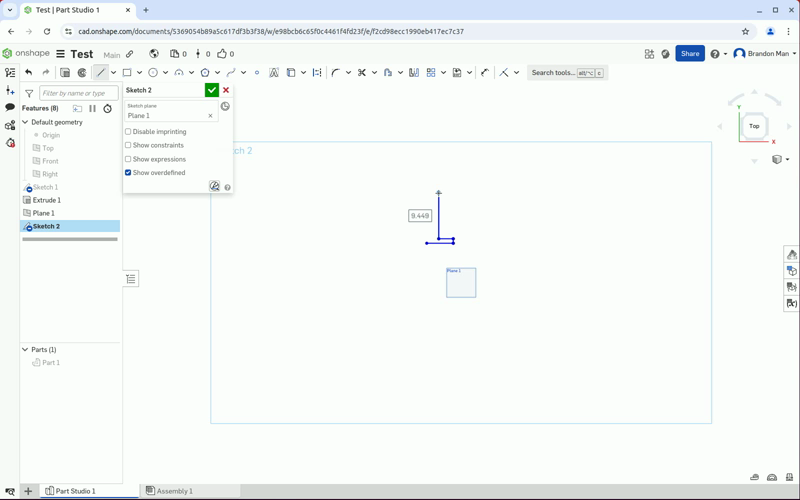
mouse_move(468, 192)
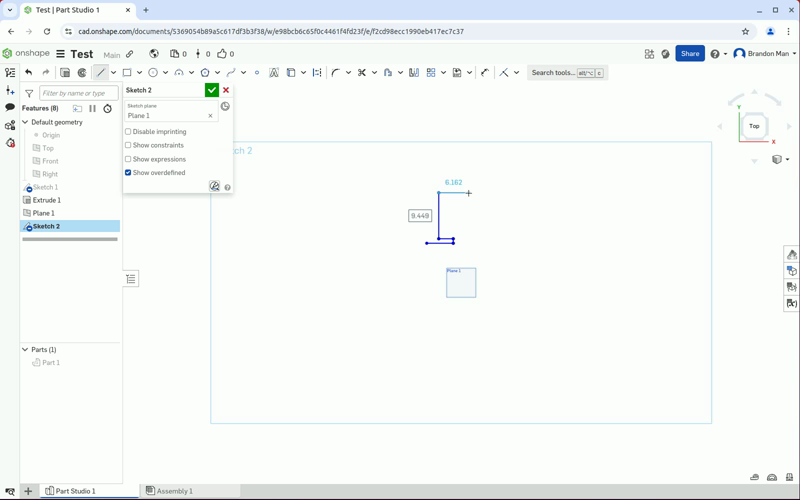
mouse_move(483, 192)
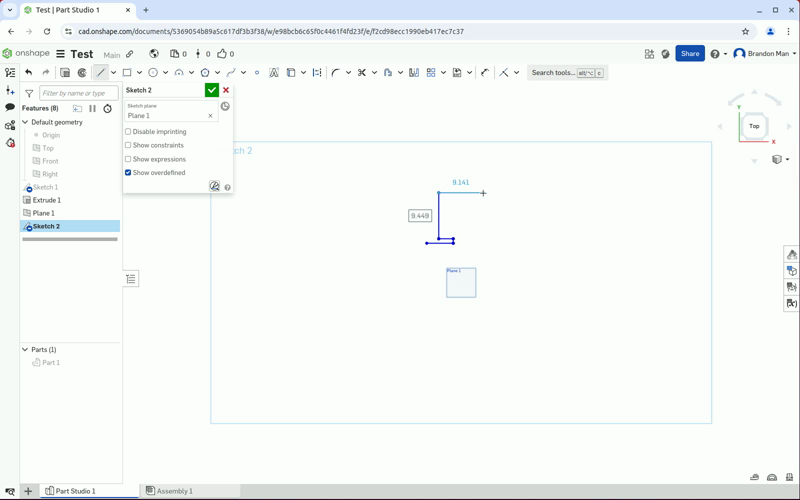
click(483, 192)
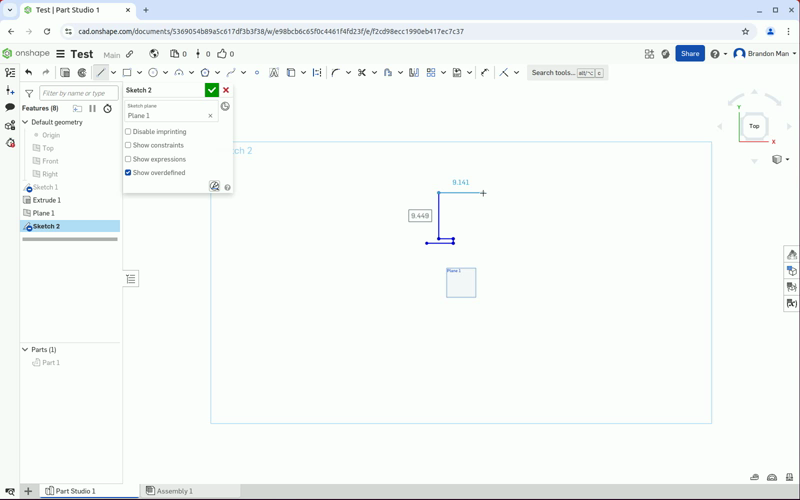
key_up(shift)
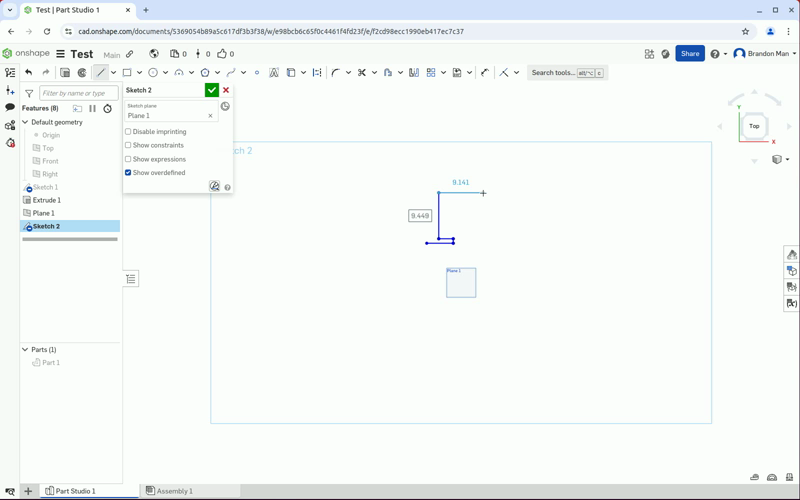
key_down(shift)
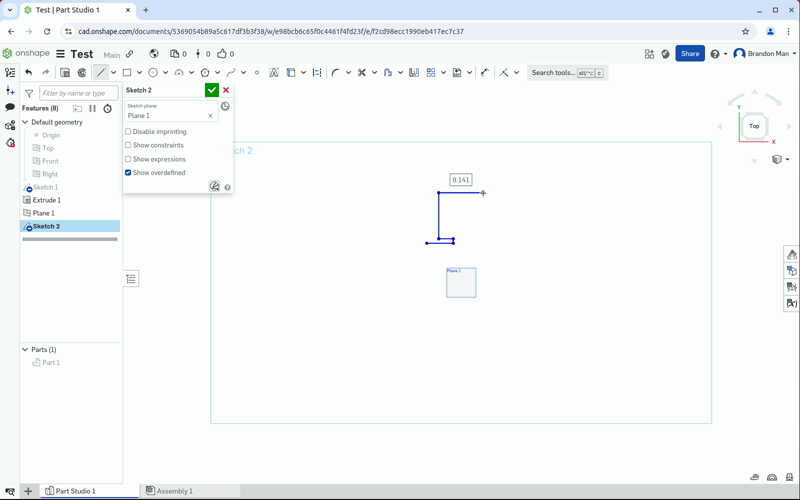
mouse_move(513, 192)
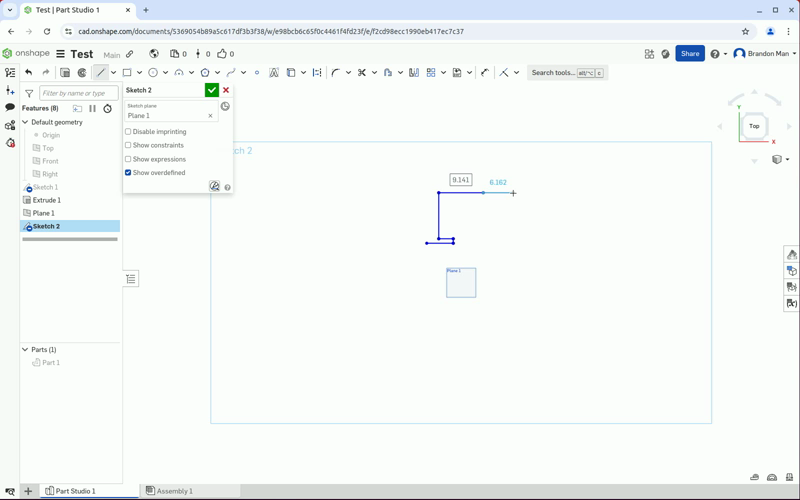
mouse_move(483, 238)
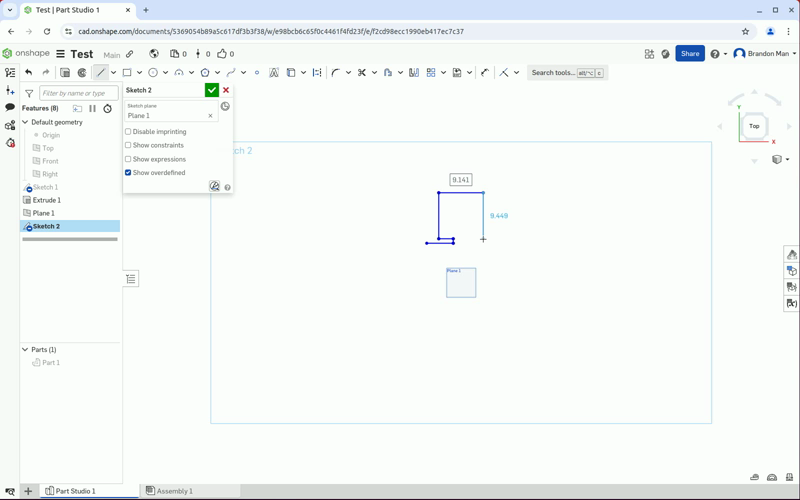
click(483, 238)
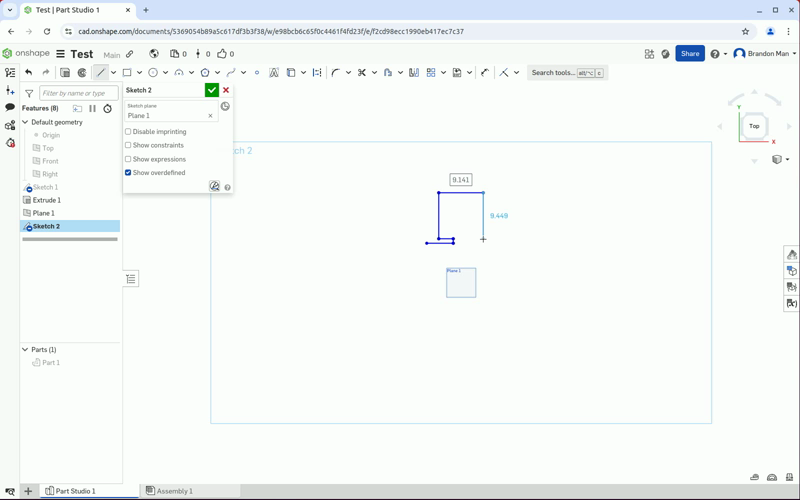
key_up(shift)
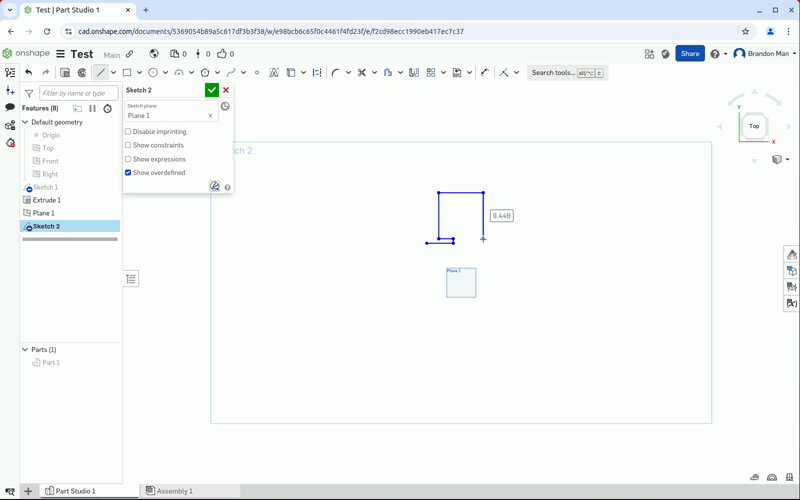
key_down(shift)
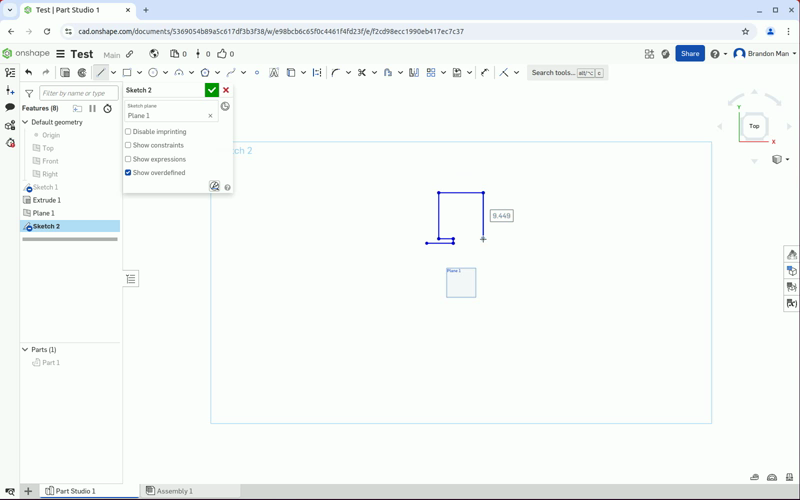
mouse_move(513, 238)
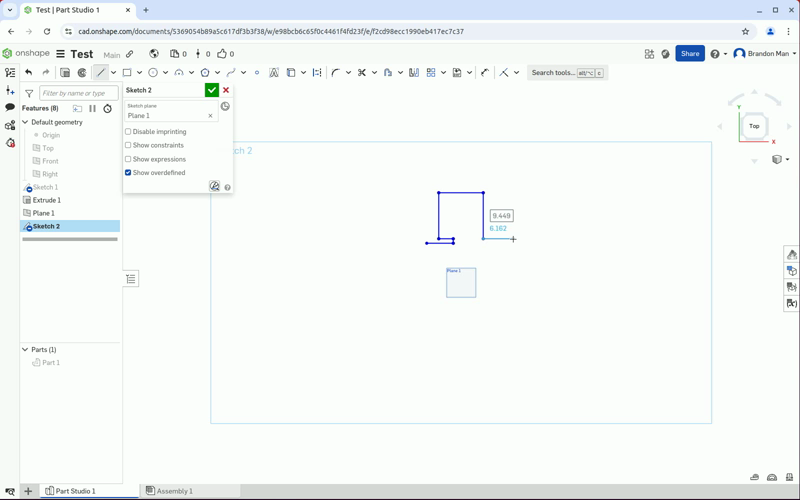
mouse_move(471, 238)
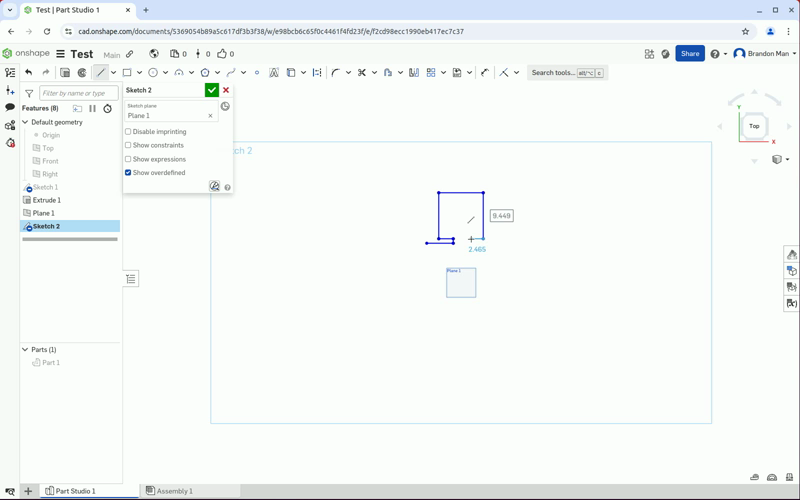
click(471, 238)
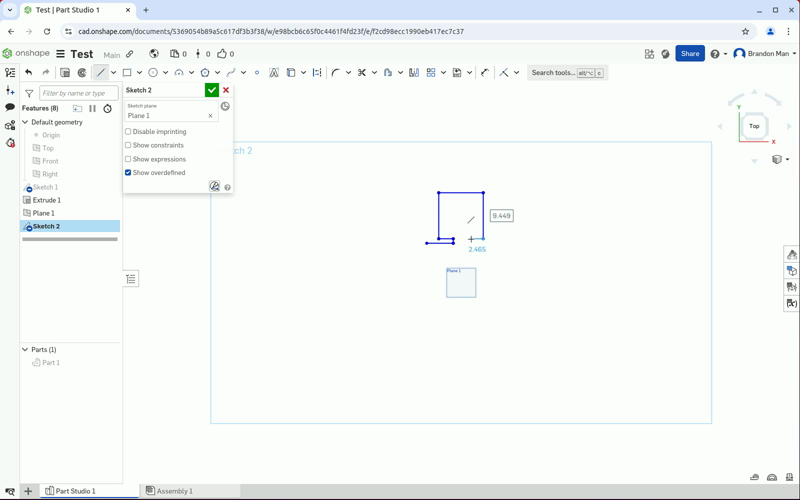
key_up(shift)
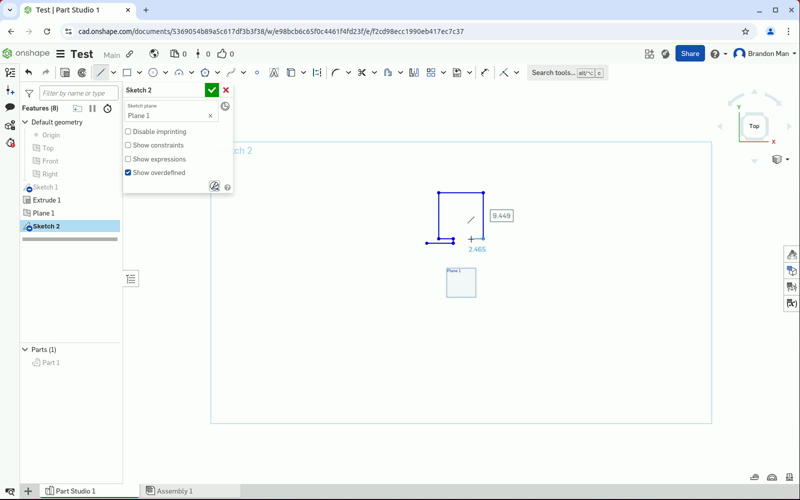
key_down(shift)
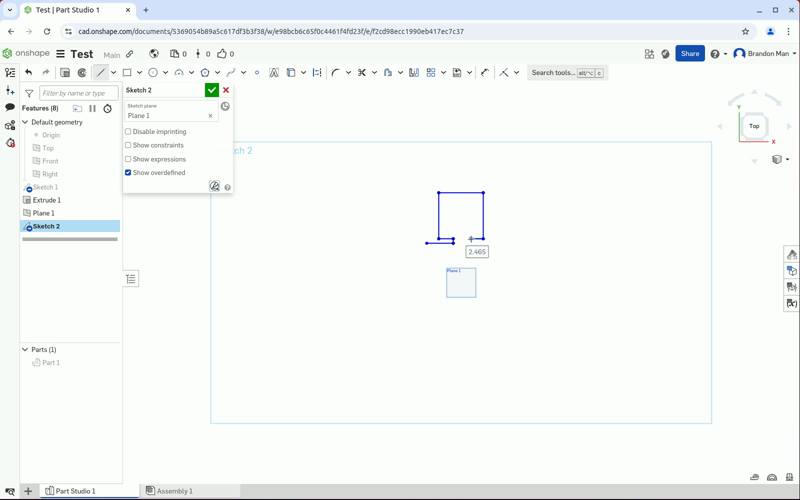
mouse_move(501, 238)
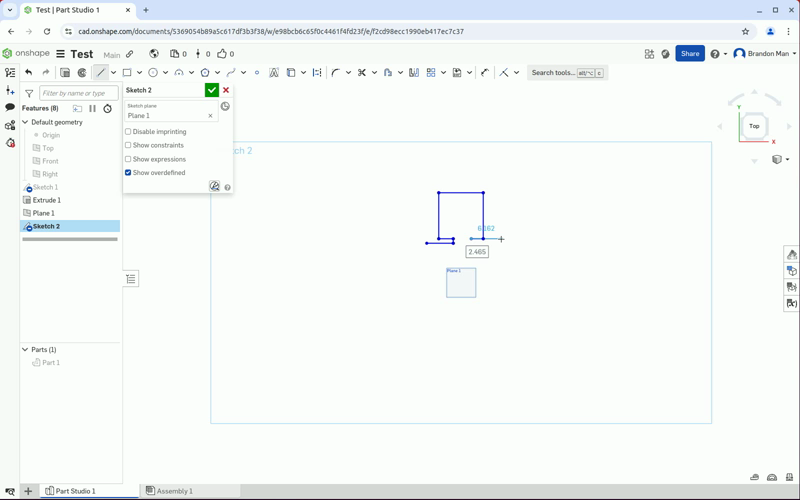
mouse_move(471, 243)
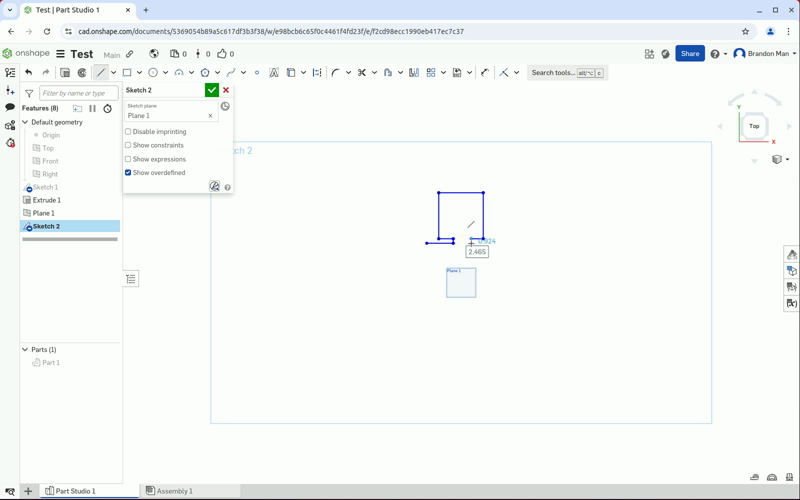
scroll(6)
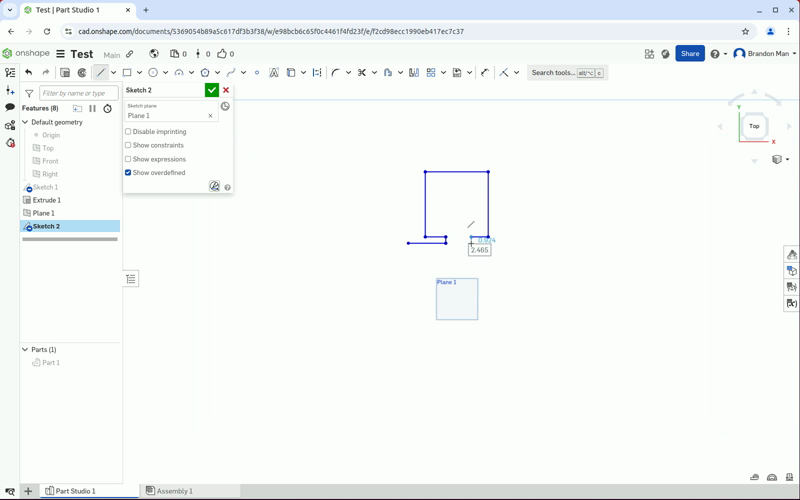
scroll(6)
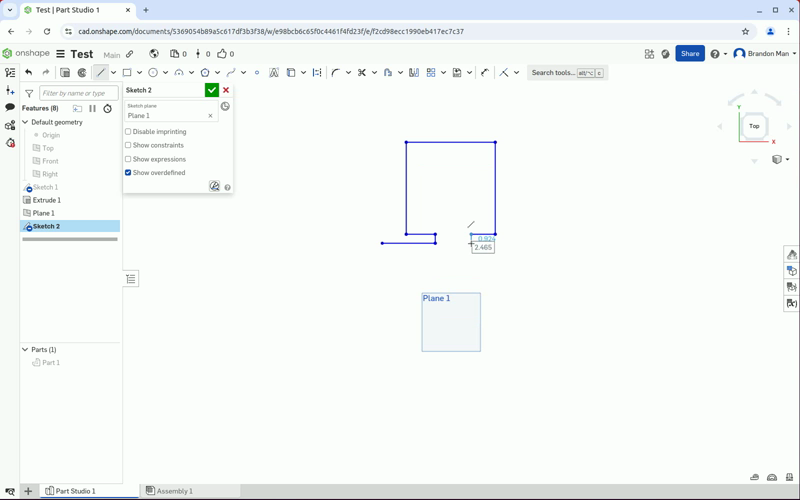
scroll(6)
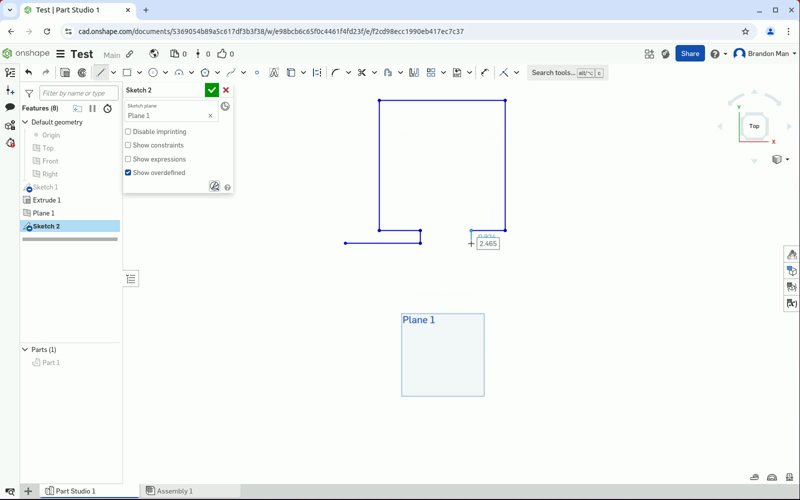
scroll(6)
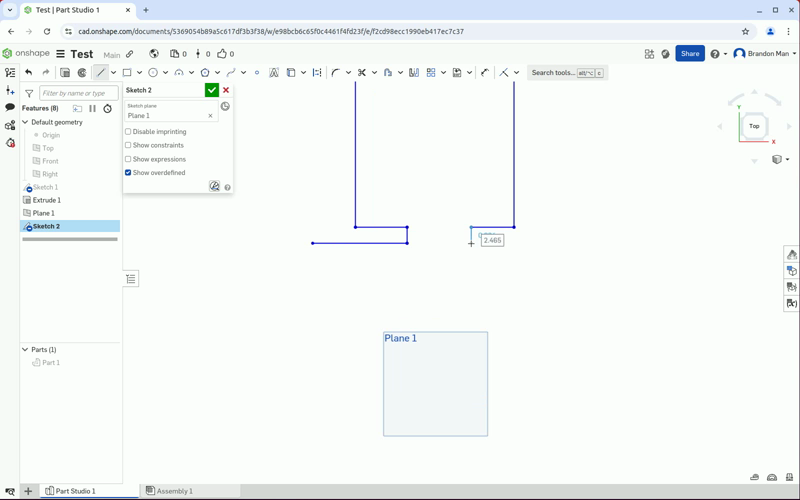
scroll(6)
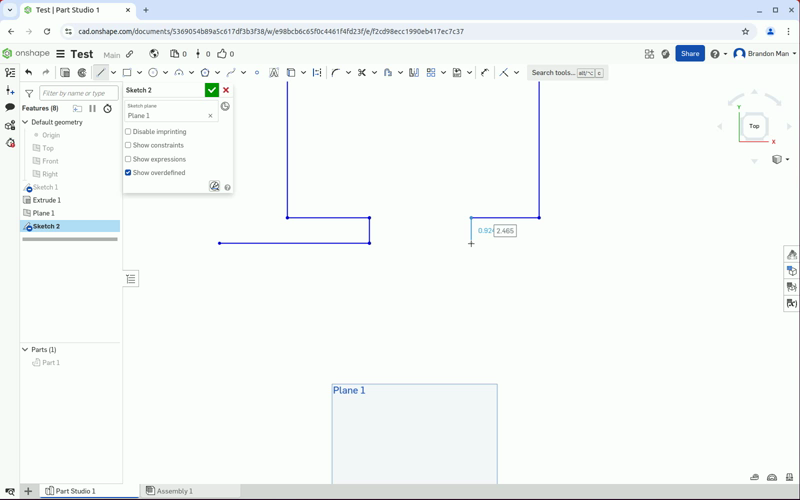
scroll(6)
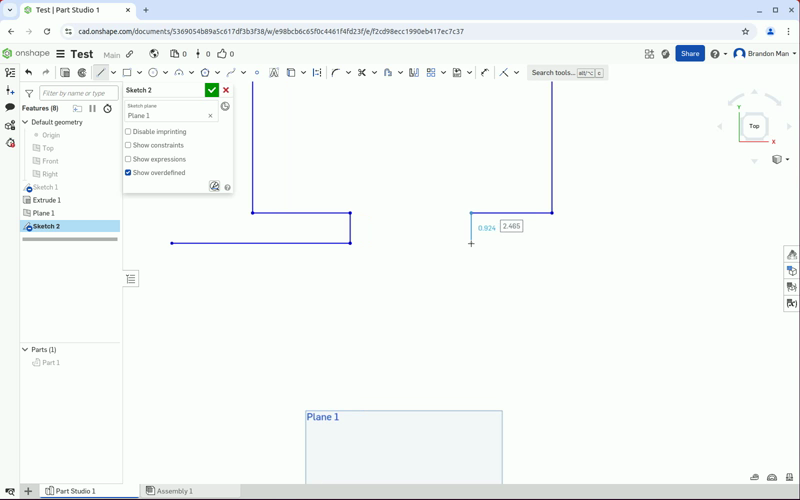
scroll(6)
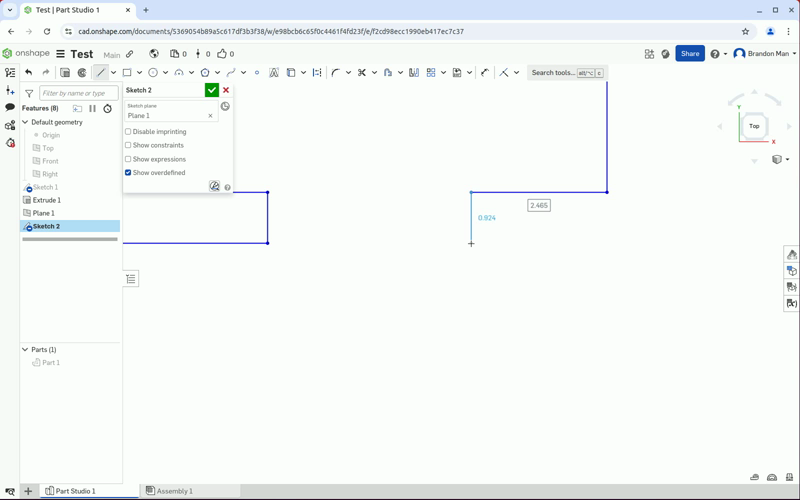
click(471, 243)
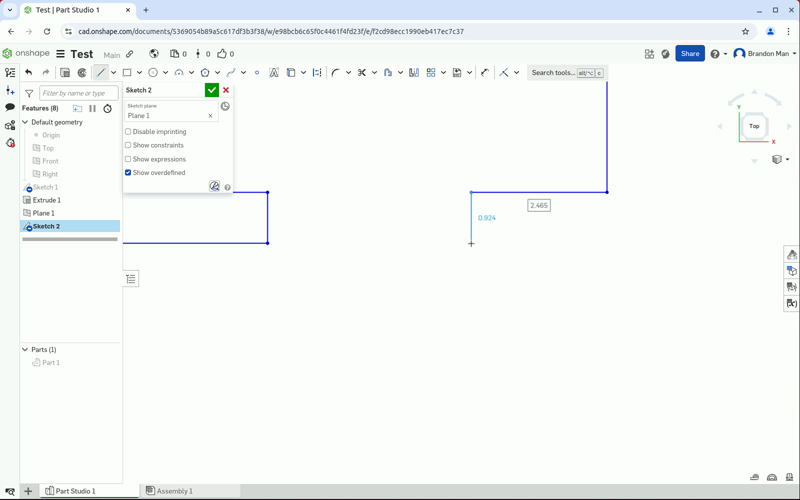
scroll(-6)
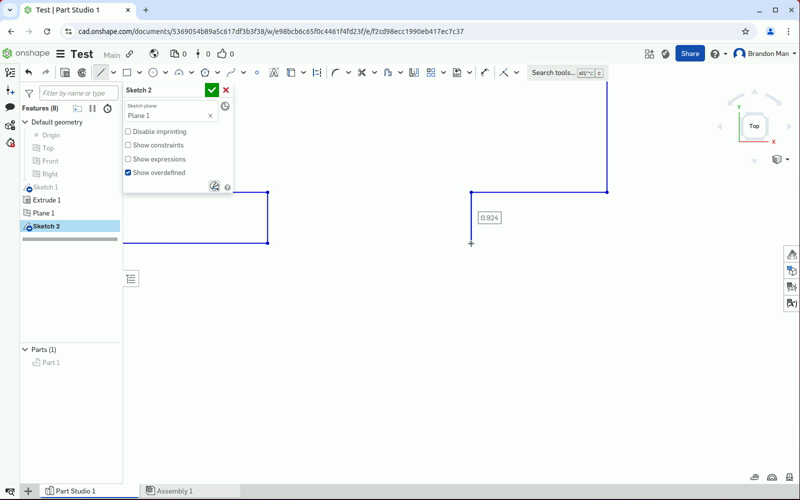
scroll(-6)
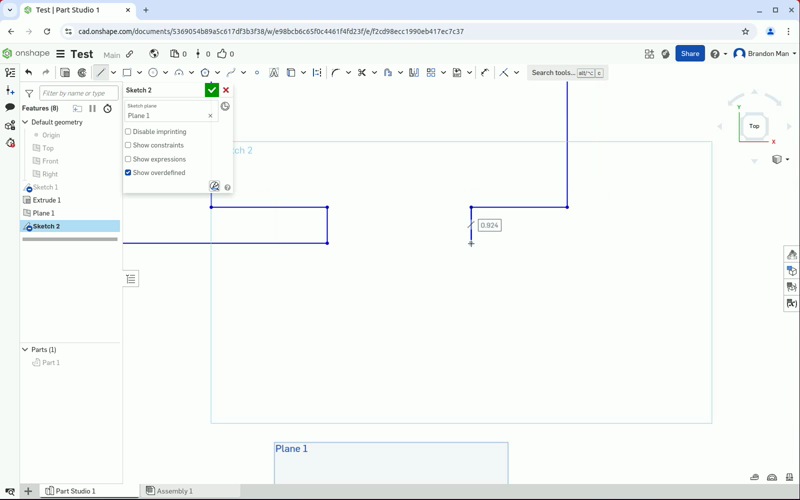
scroll(-6)
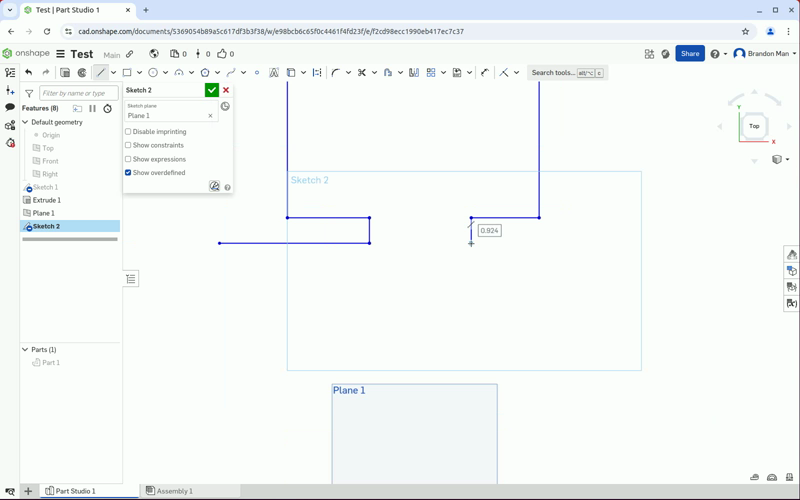
scroll(-6)
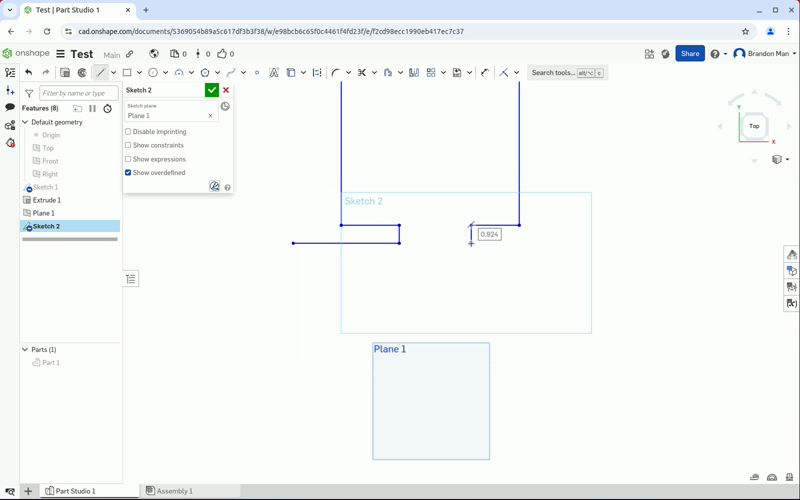
scroll(-6)
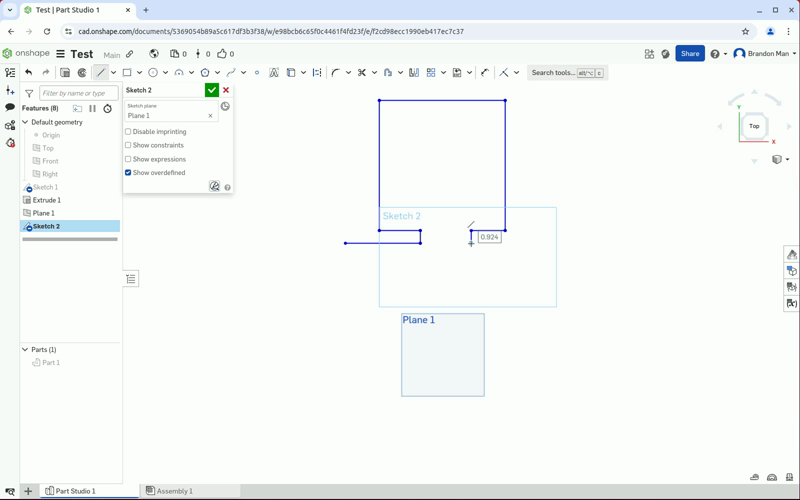
scroll(-6)
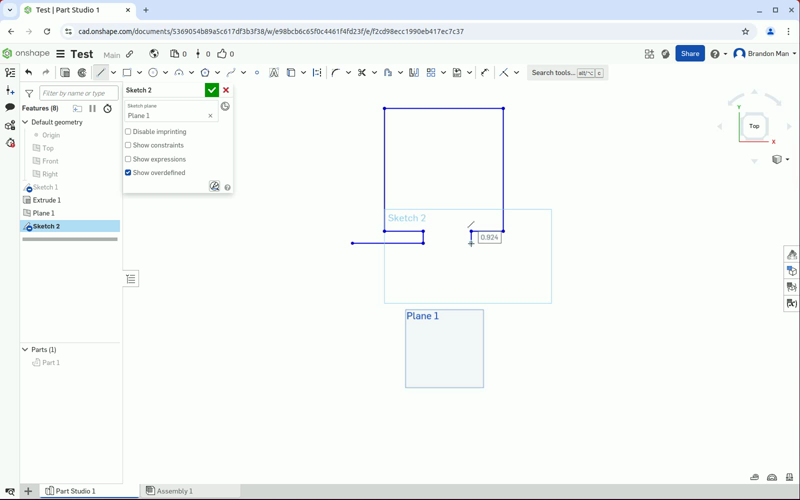
scroll(-6)
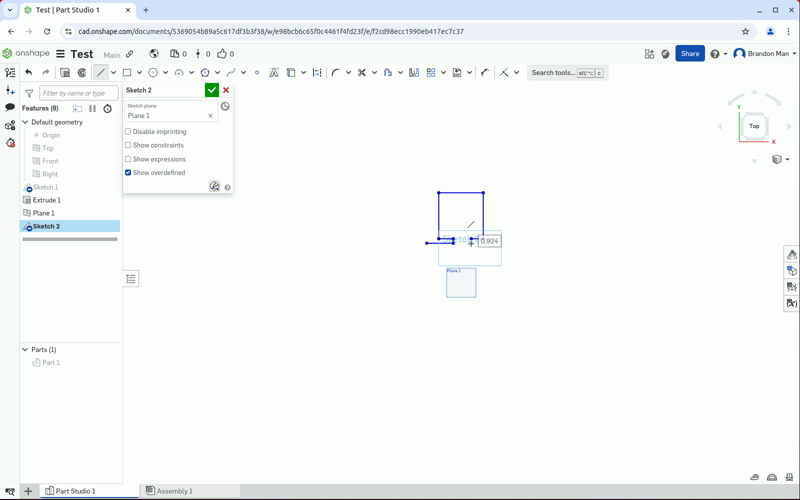
key_up(shift)
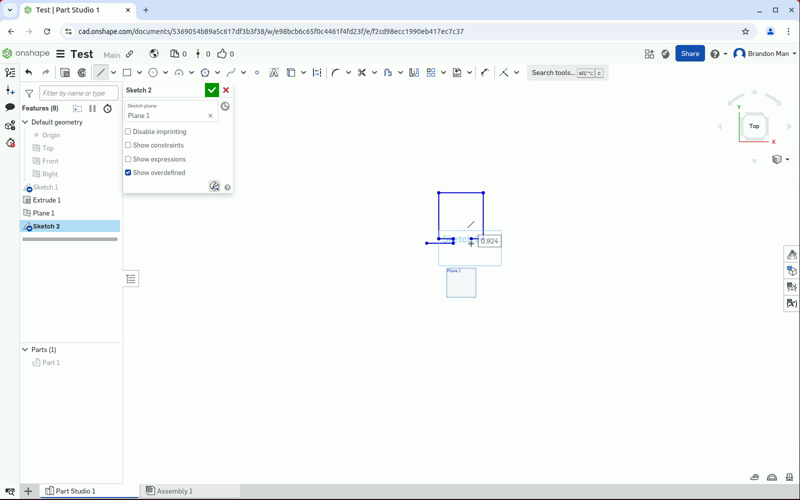
key_down(shift)
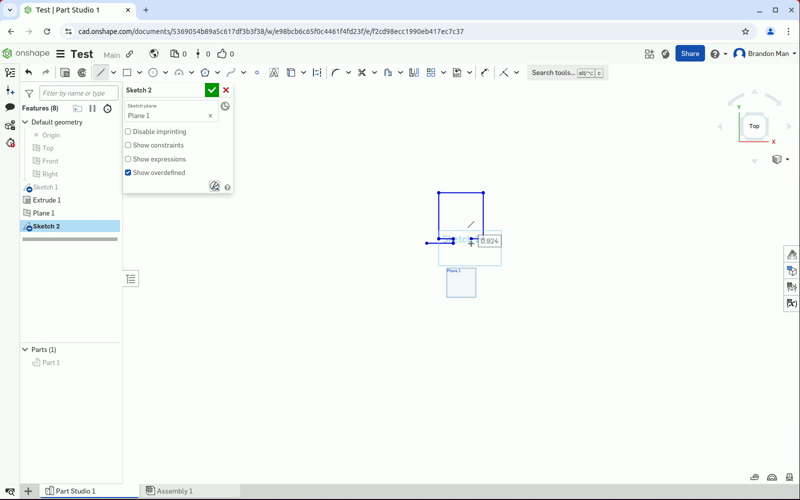
mouse_move(501, 243)
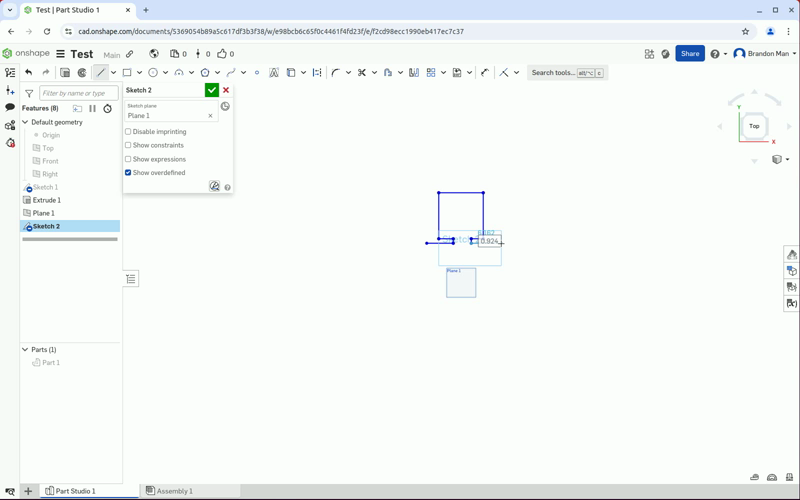
mouse_move(495, 243)
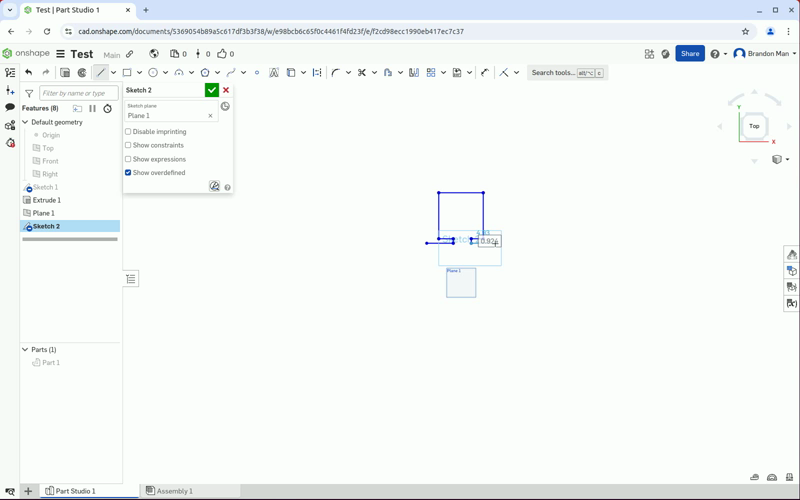
click(495, 243)
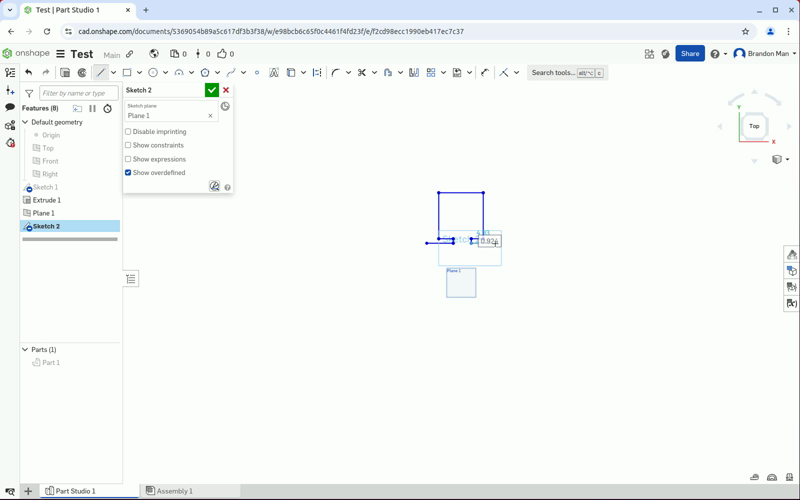
key_up(shift)
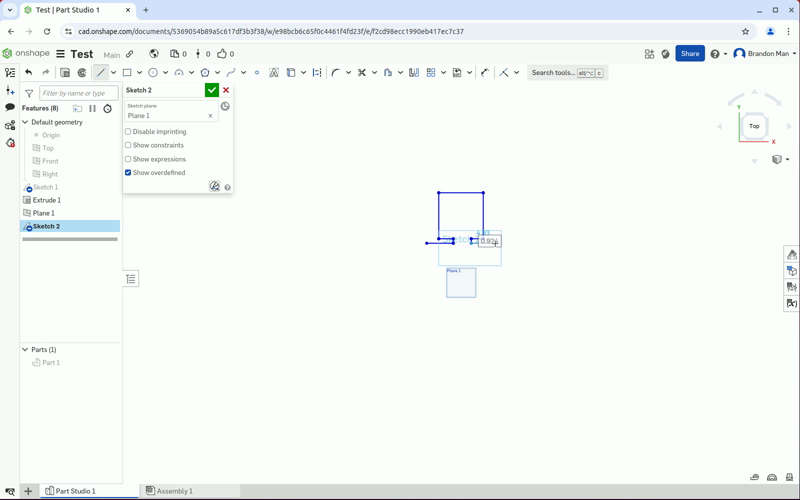
key_down(shift)
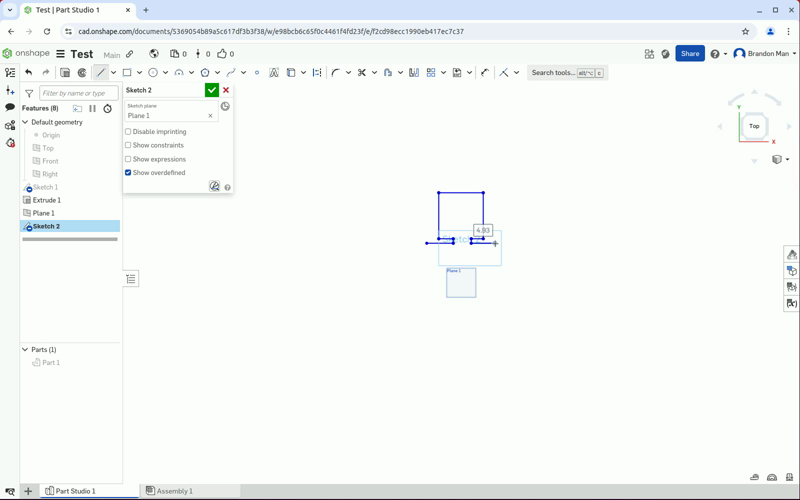
mouse_move(495, 180)
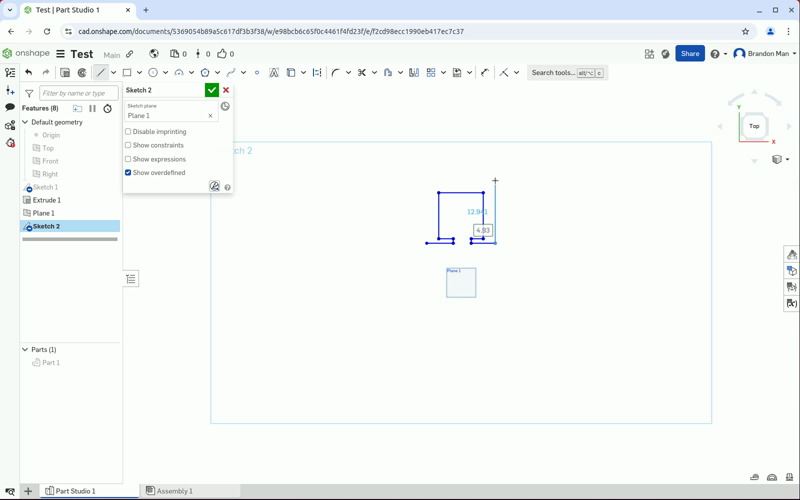
click(495, 180)
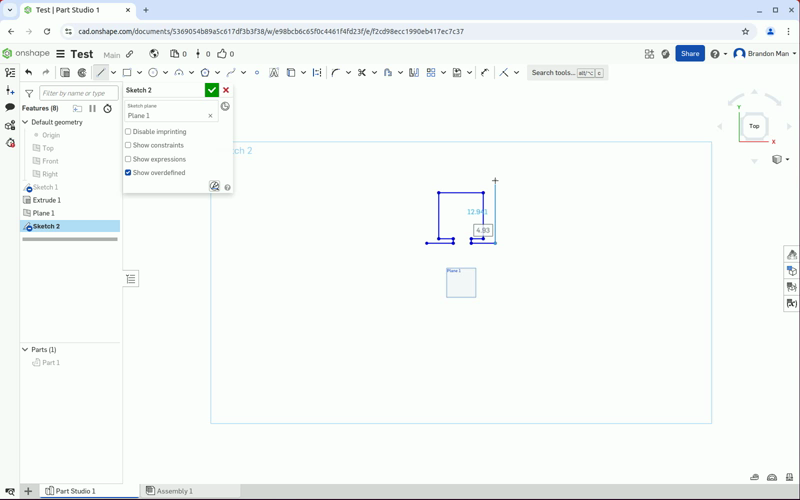
key_up(shift)
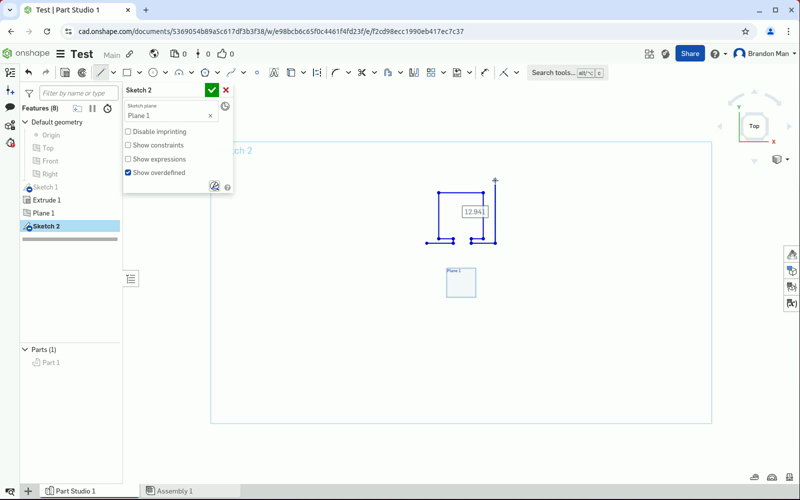
key_down(shift)
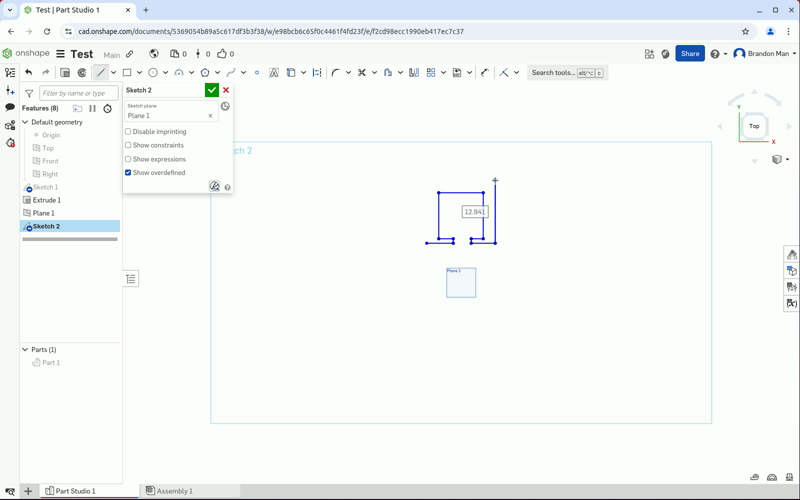
mouse_move(426, 180)
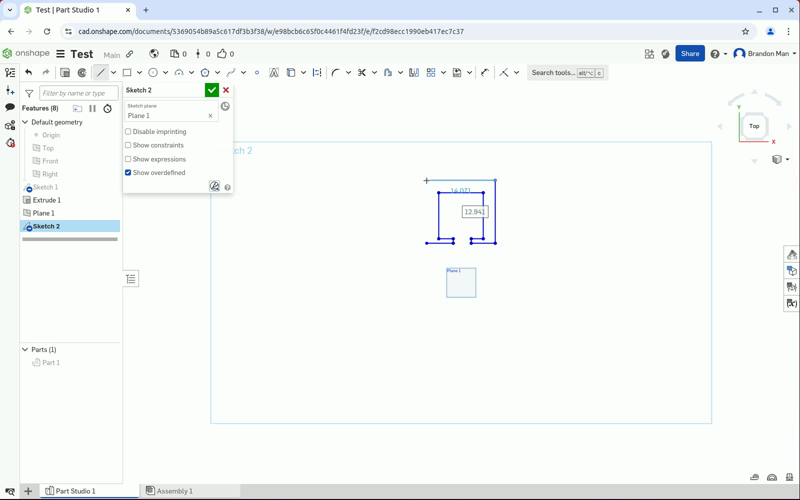
click(426, 180)
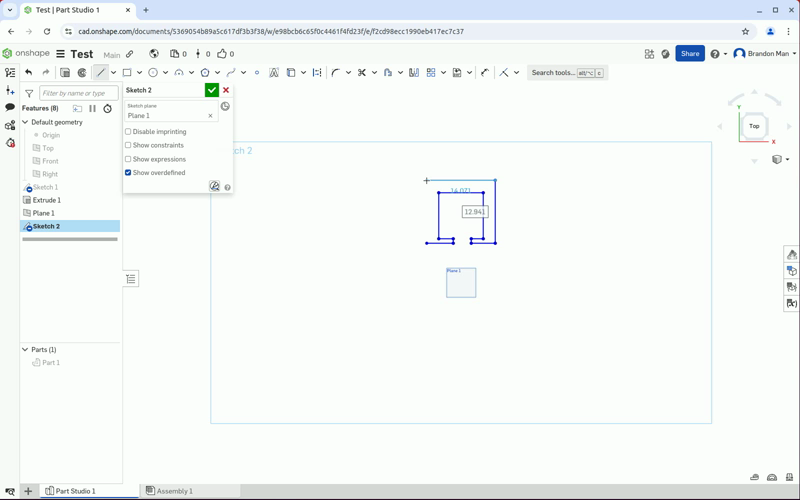
key_up(shift)
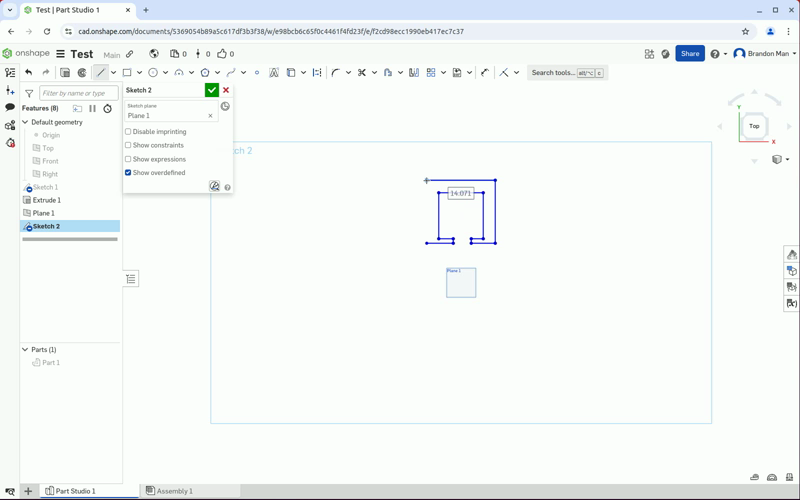
key_down(shift)
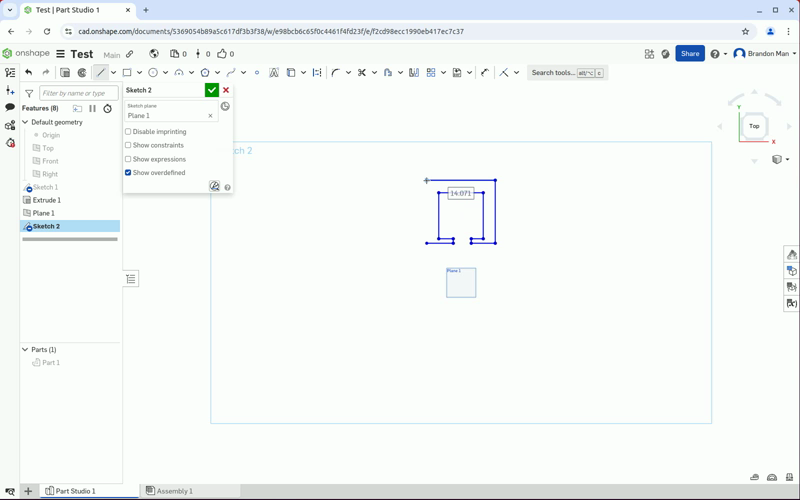
mouse_move(426, 243)
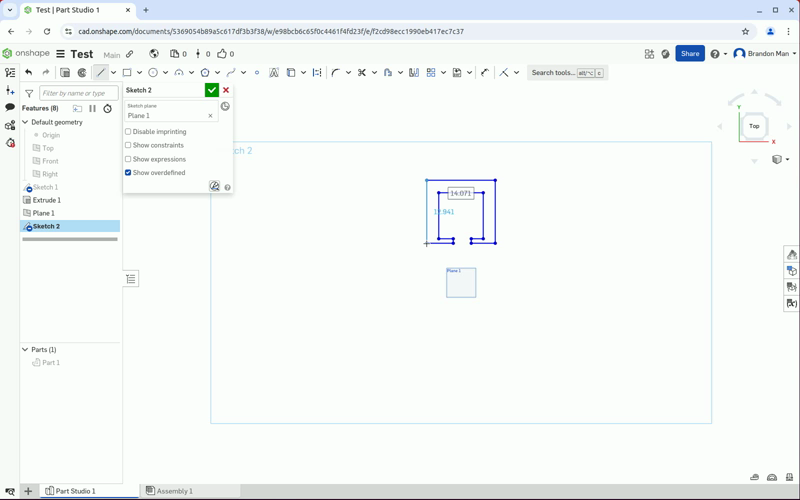
key_up(shift)
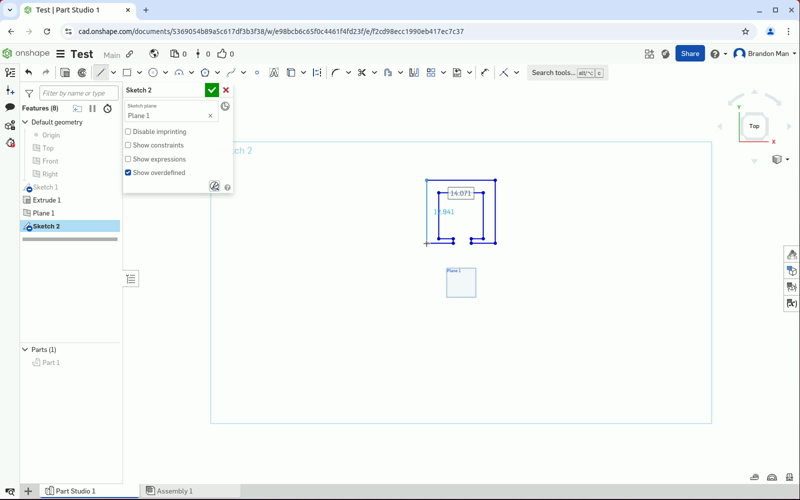
click(426, 243)
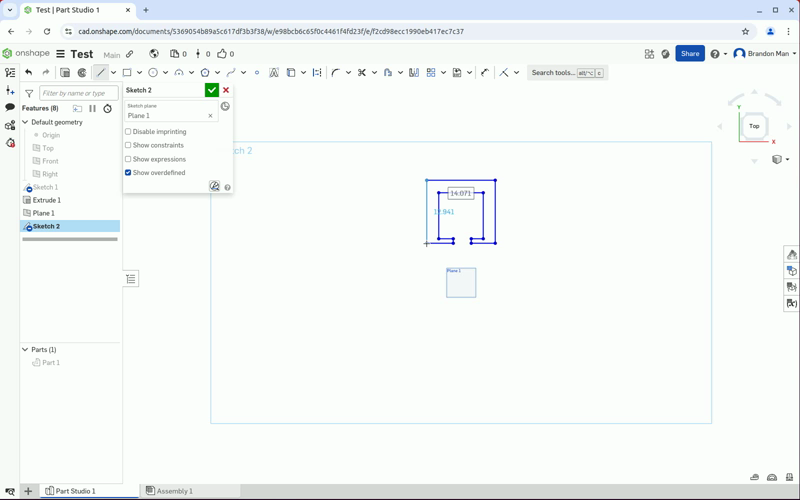
key(esc)
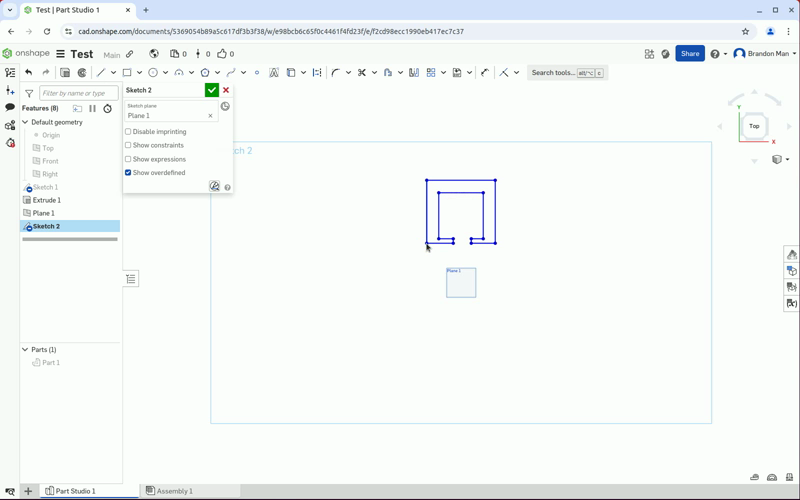
mouse_move(430, 196)
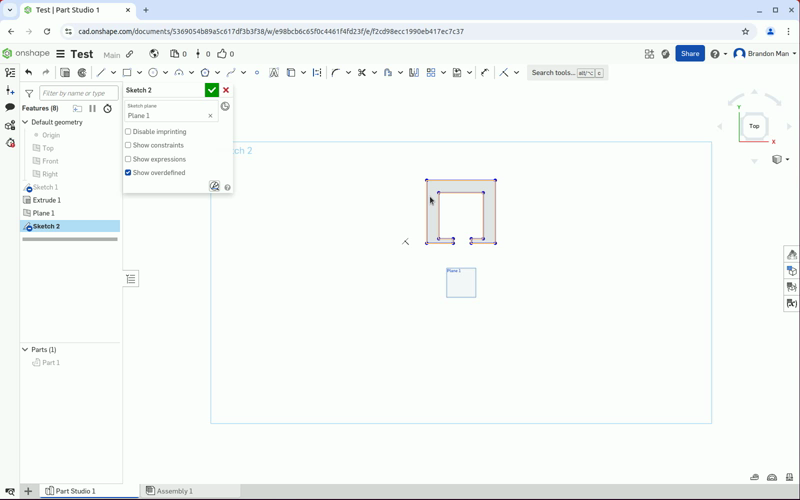
click(430, 196)
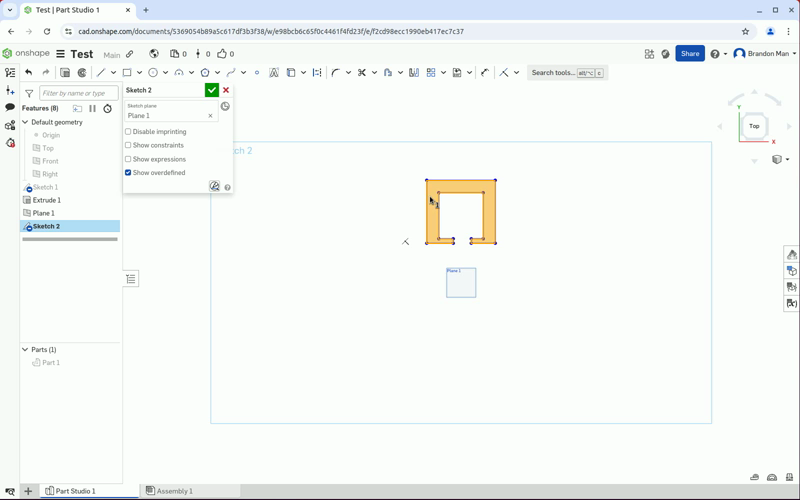
mouse_move(73, 352)
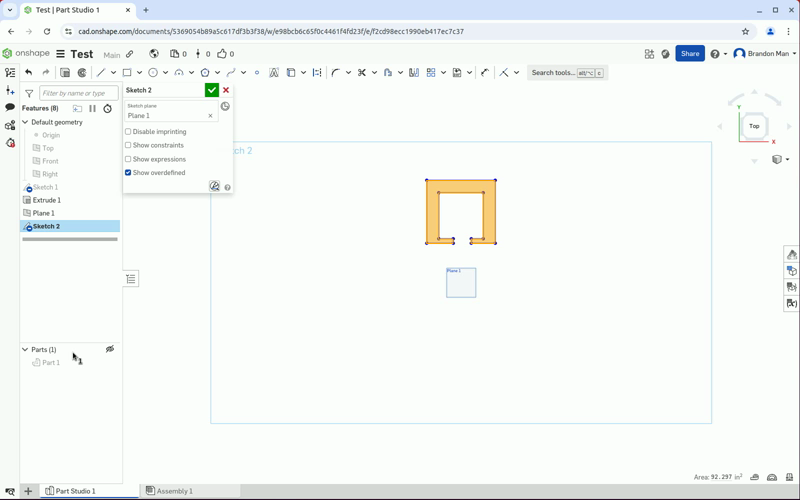
key(shift+y)
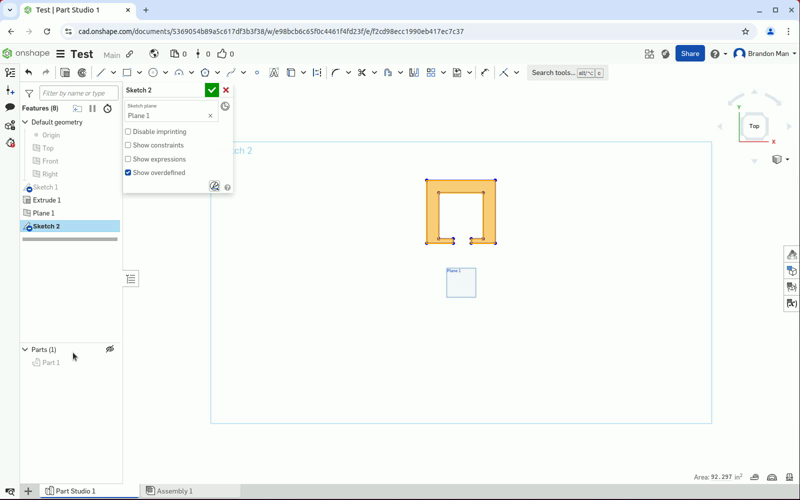
key(shift+e)
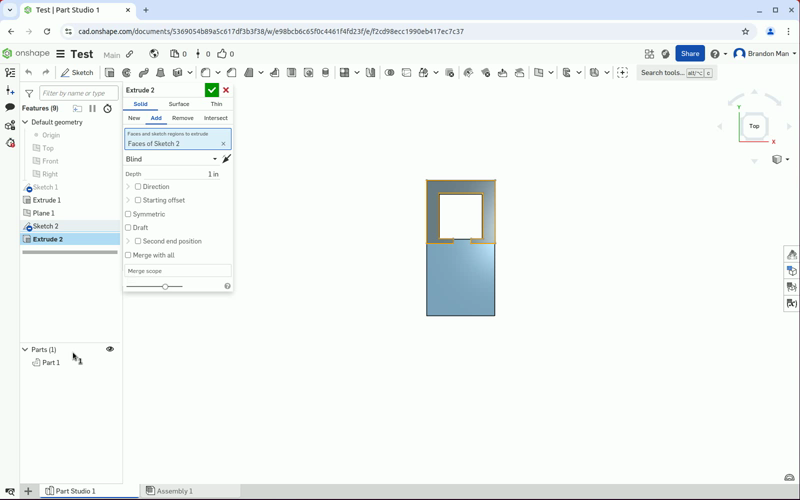
mouse_move(143, 106)
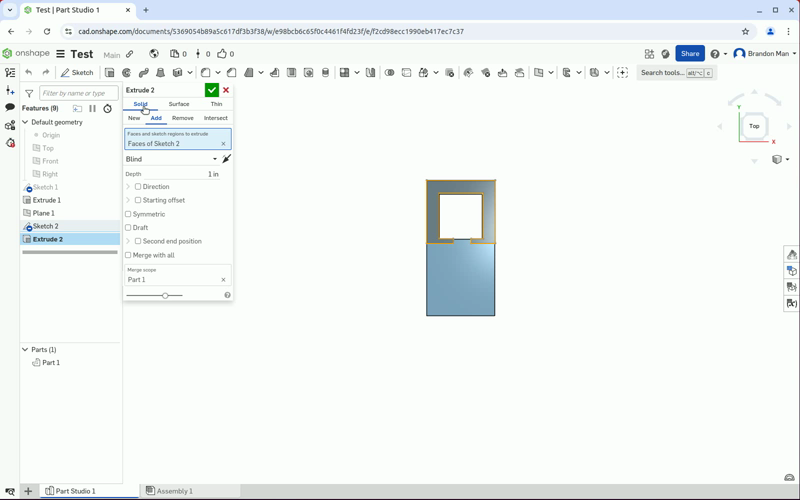
click(143, 106)
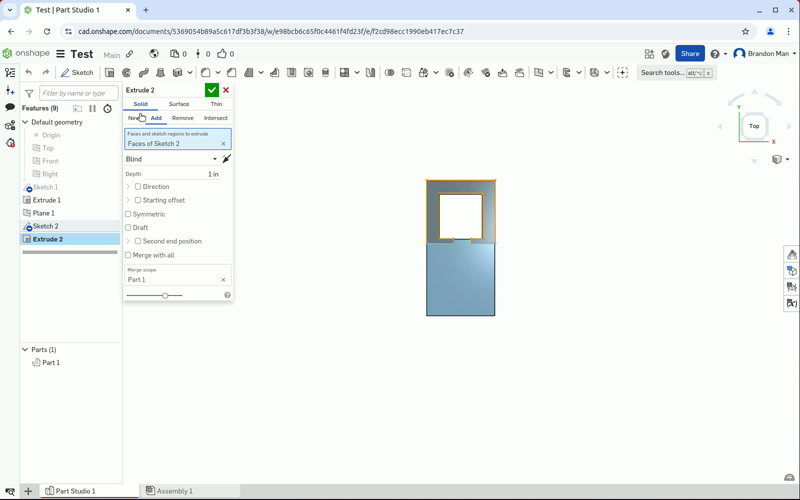
mouse_move(137, 120)
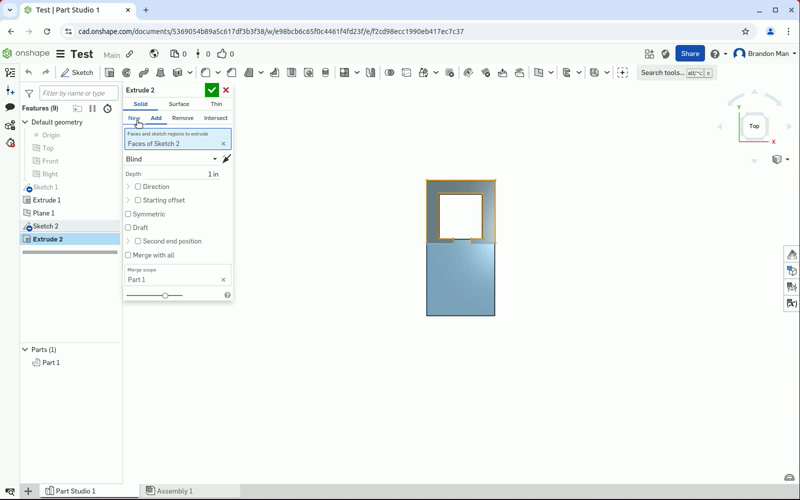
click(137, 120)
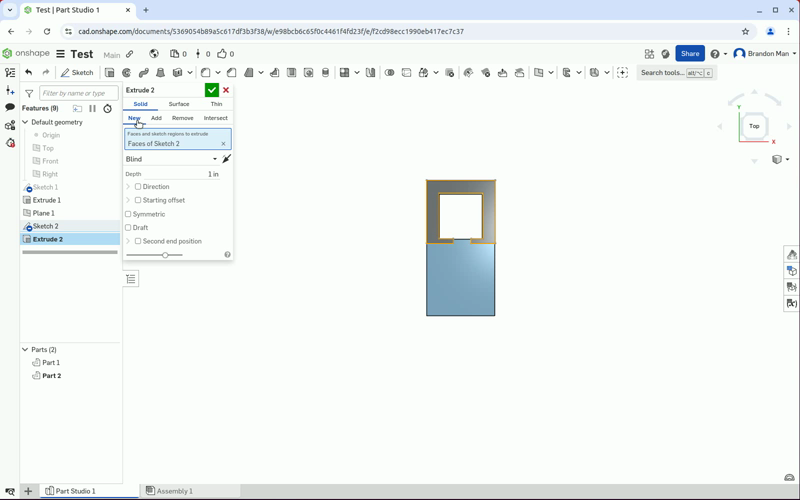
key(tab, 4)
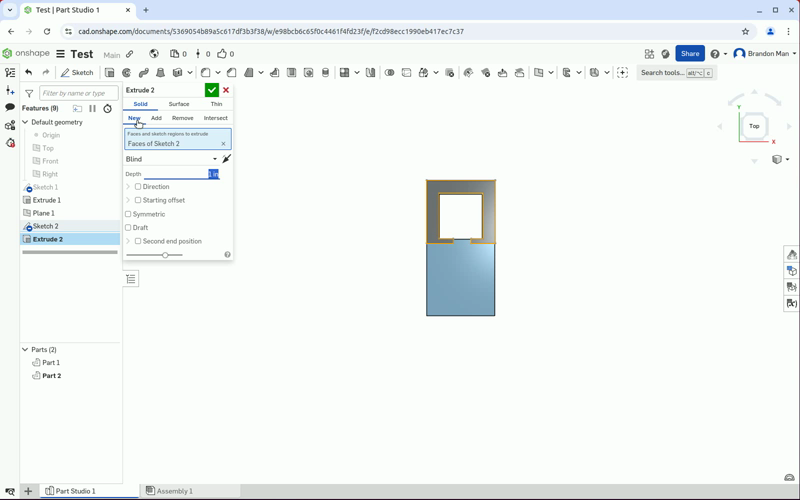
text(9.147)
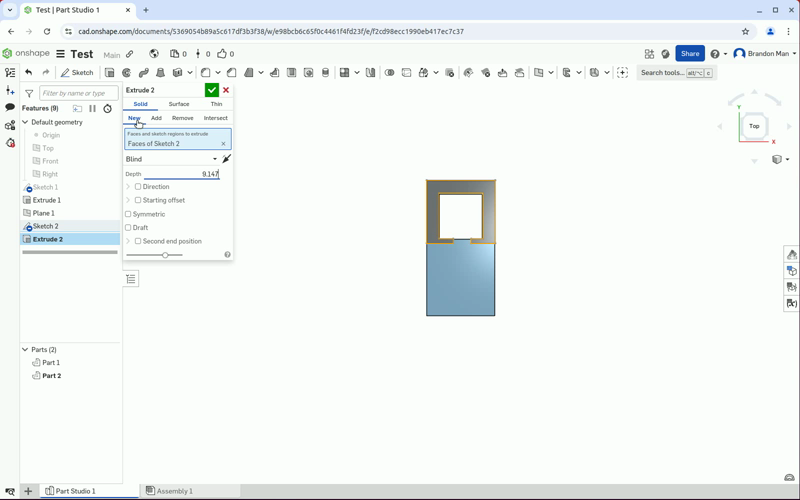
key(enter)
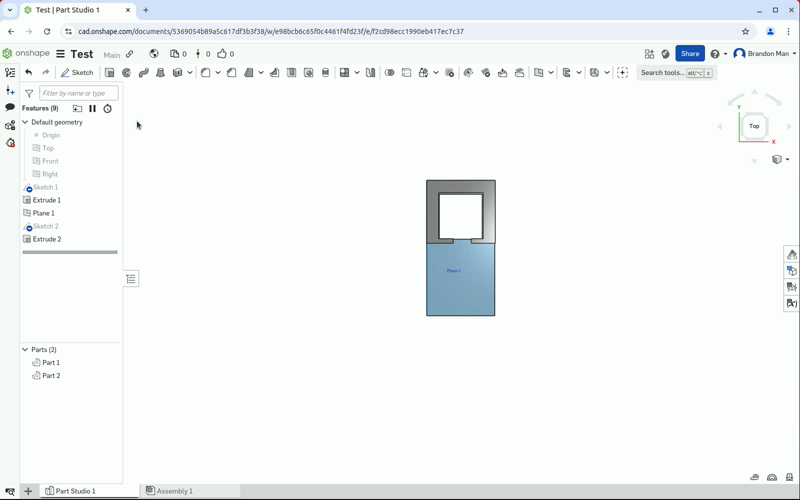
key(shift+h)
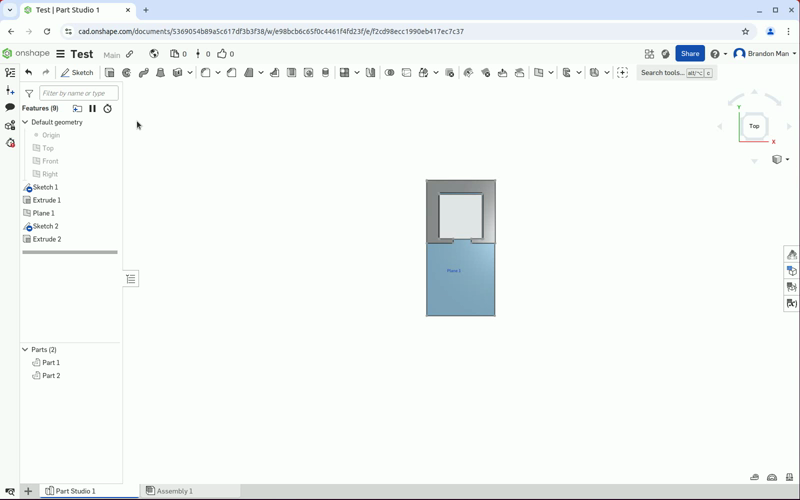
key(shift+h)
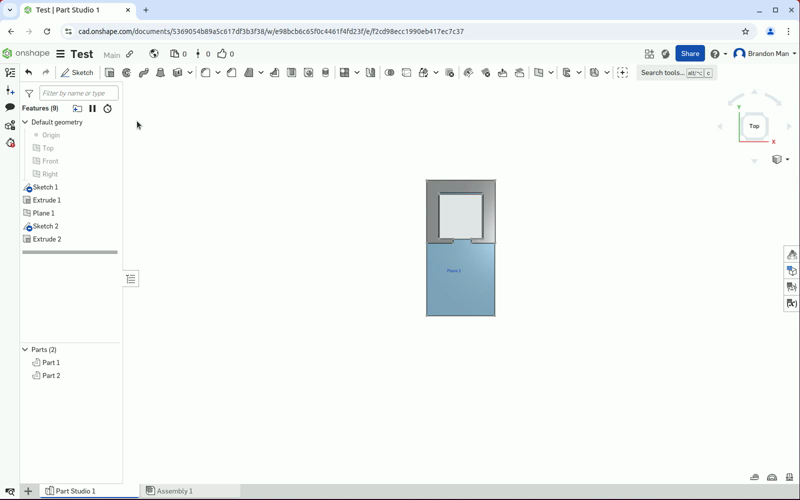
key(shift+7)
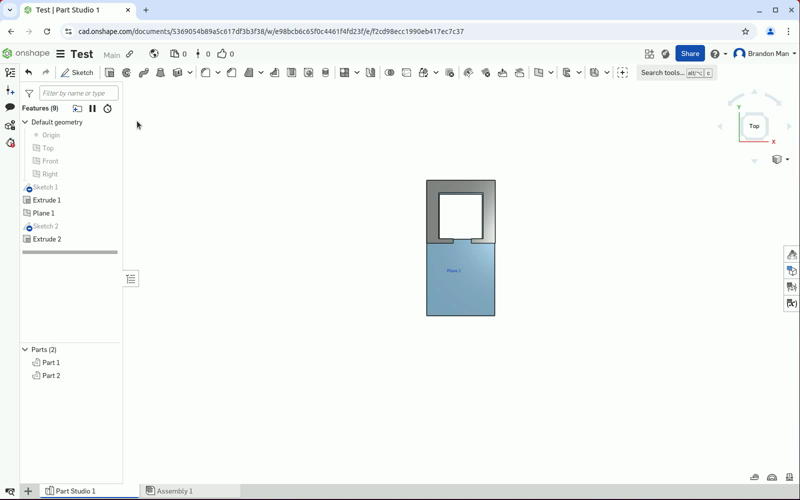
key(up, 3)
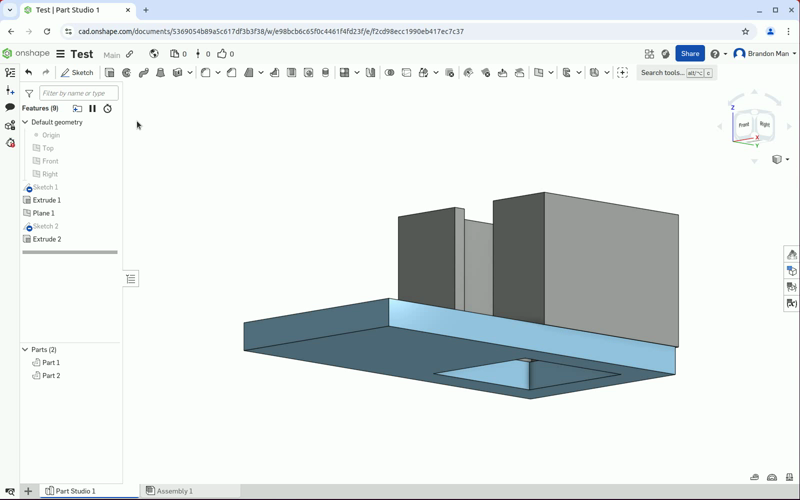
key(left, 3)
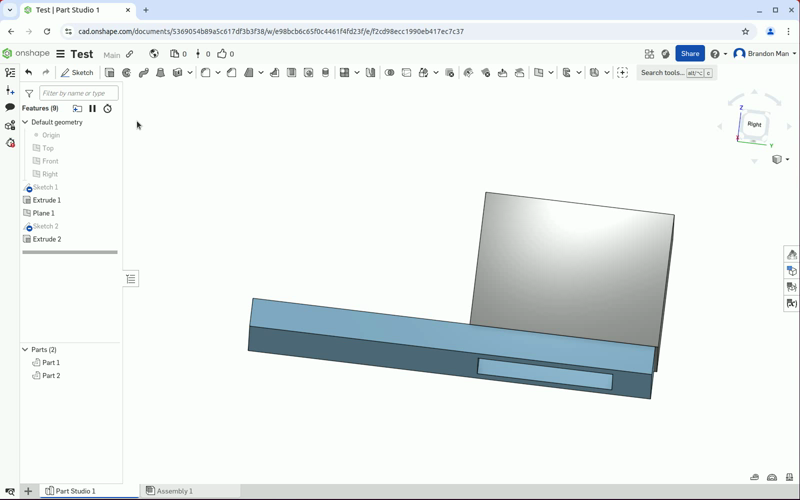
key(right, 3)
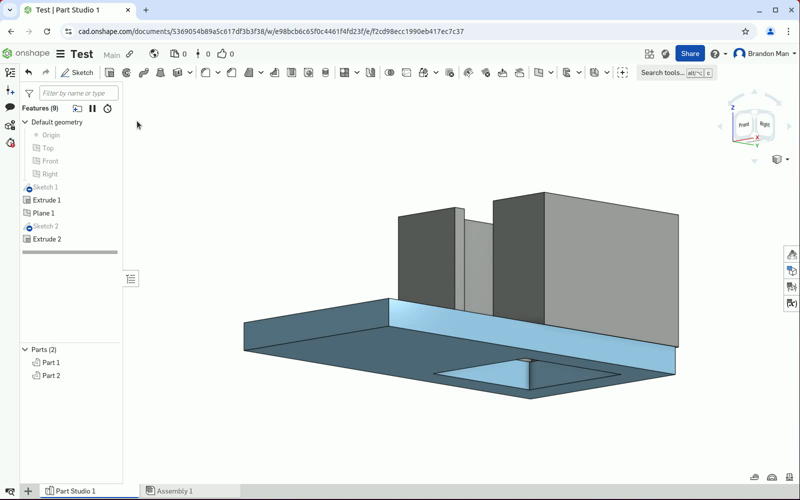
key(down, 3)
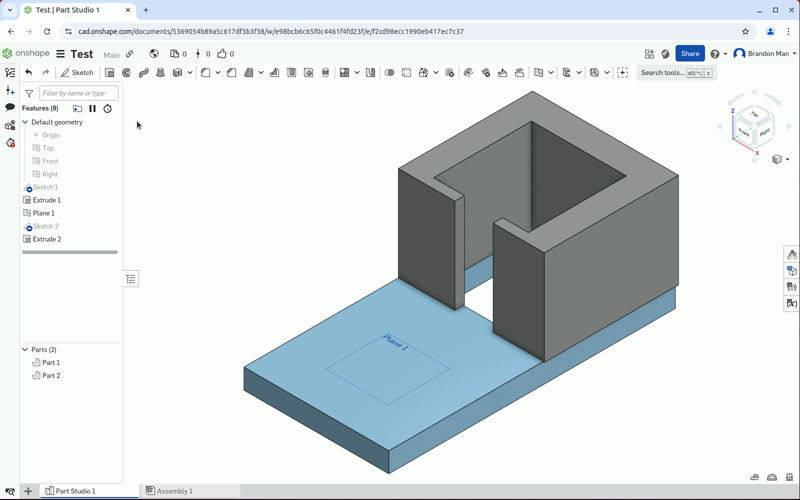
mouse_move(73, 189)
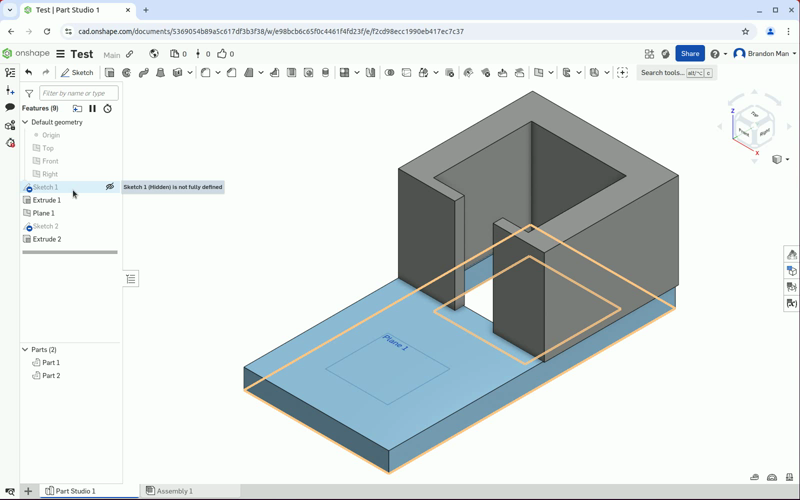
click(73, 189)